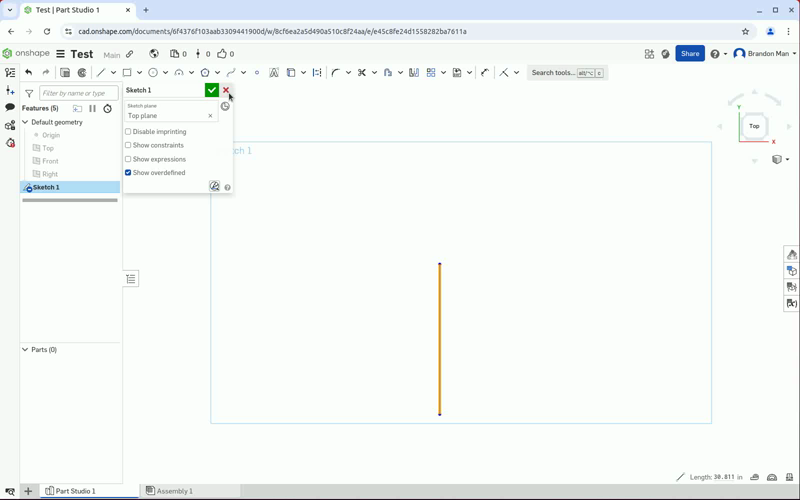
key(shift+h)
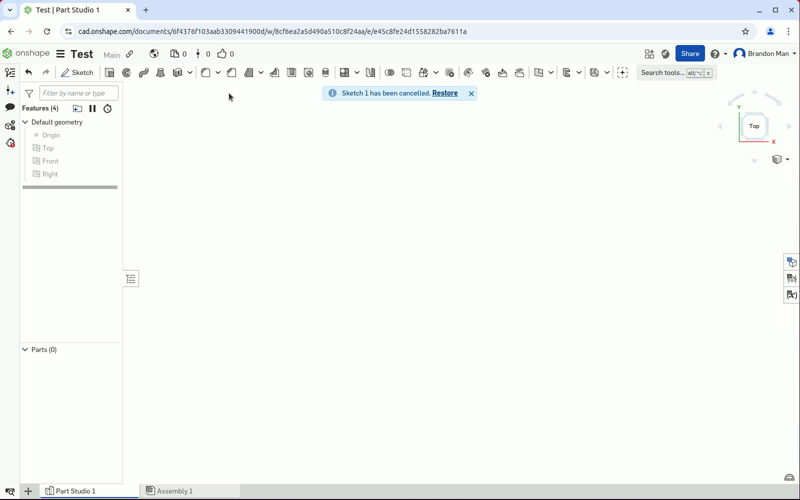
mouse_move(73, 352)
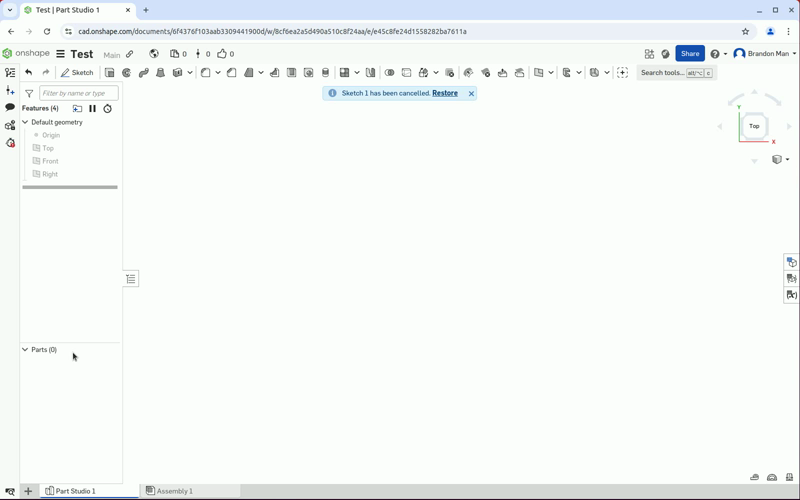
key(y)
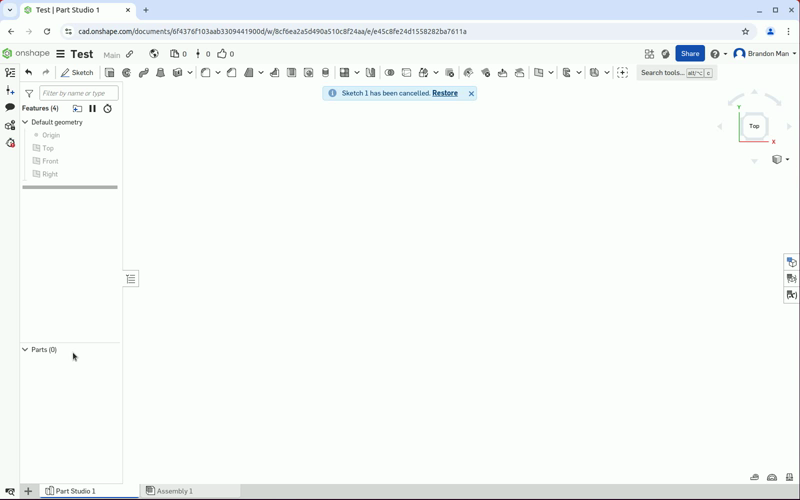
key(shift+p)
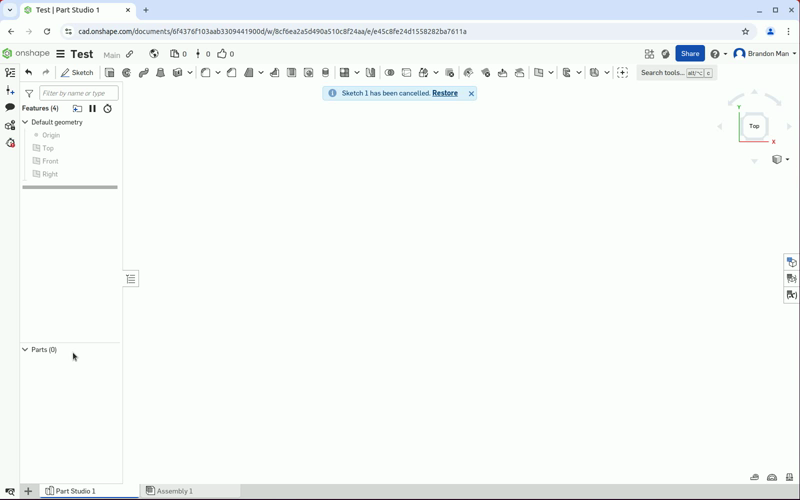
key(space)
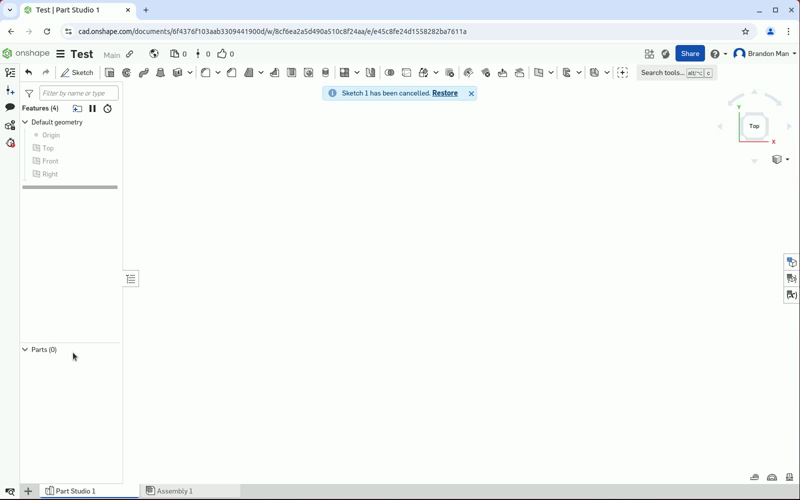
key_down(shift)
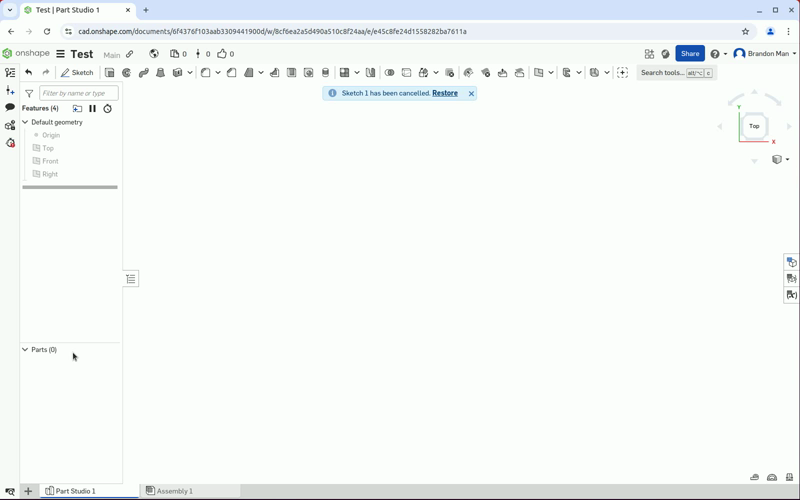
key(up)
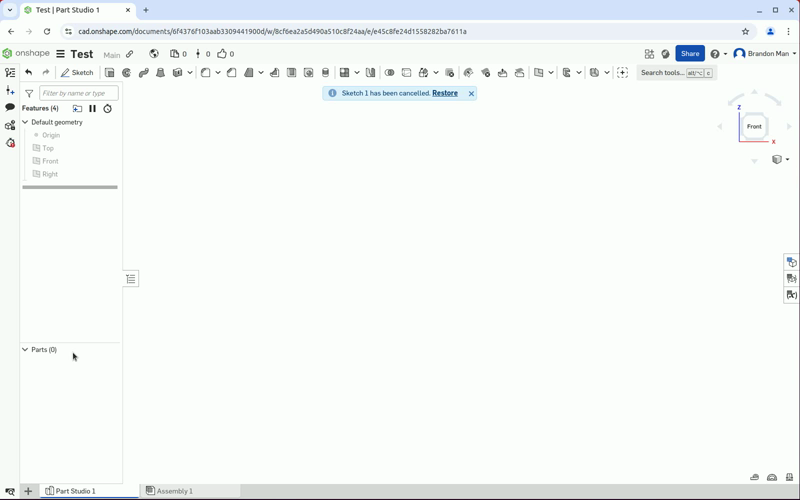
key_up(shift)
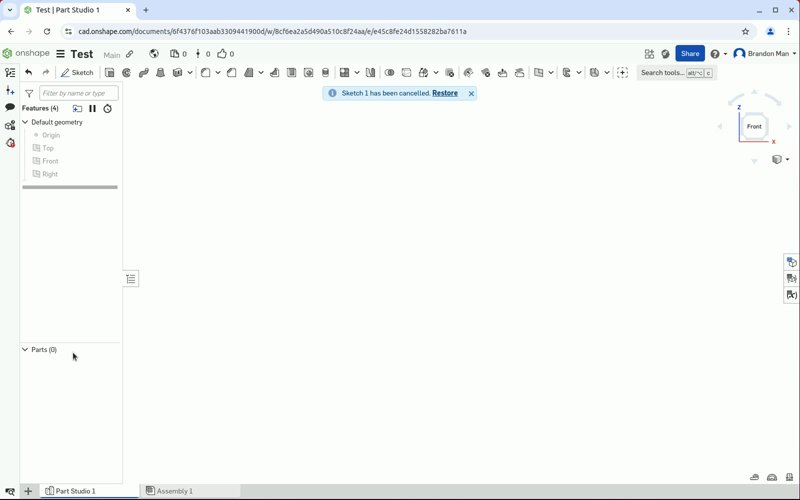
mouse_move(73, 352)
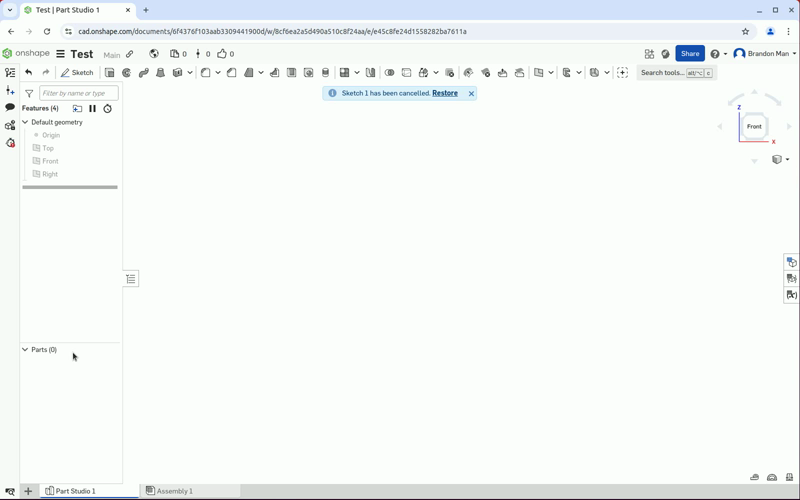
key(shift+y)
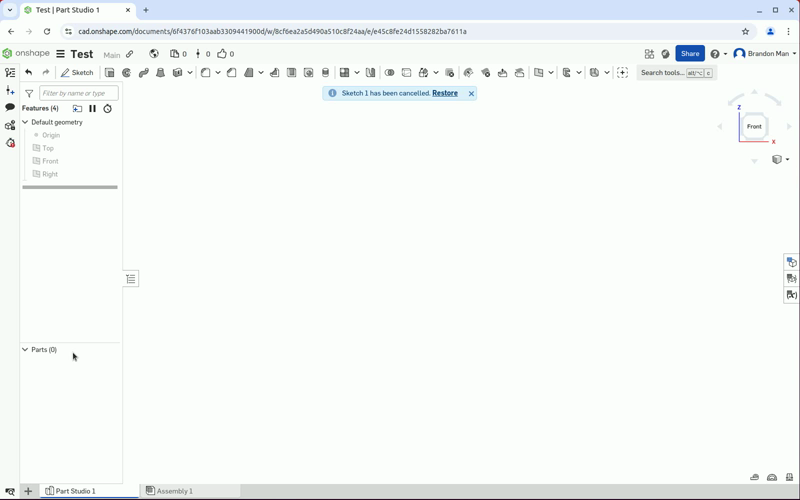
key(shift+s)
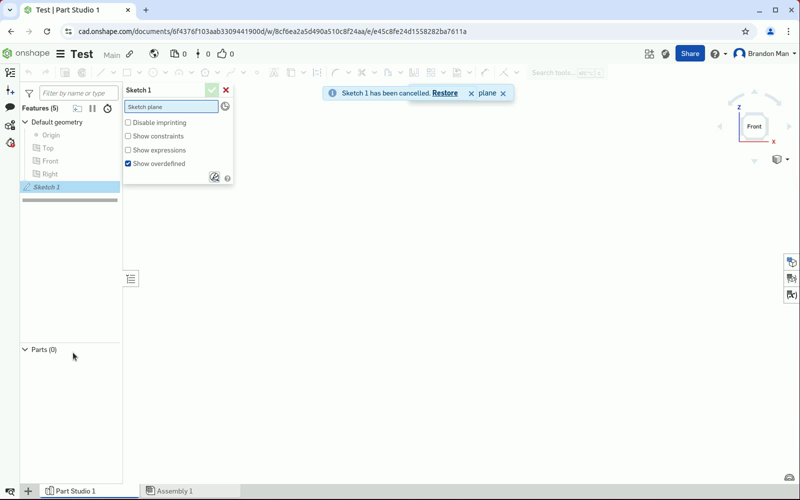
mouse_move(73, 163)
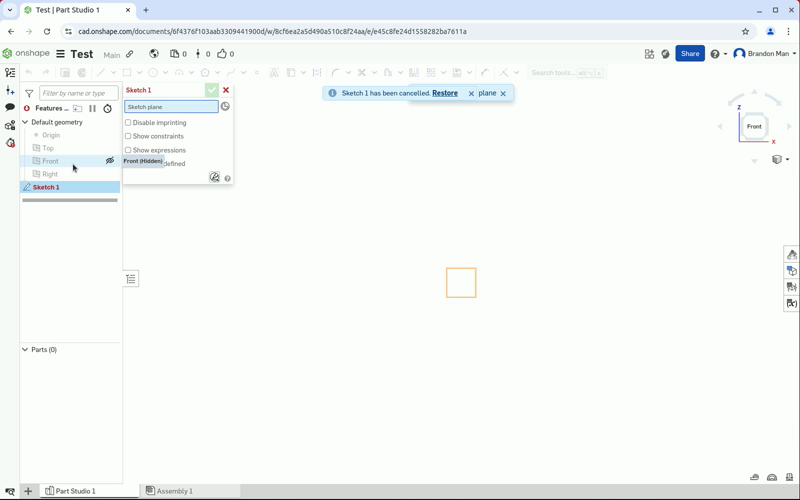
click(73, 163)
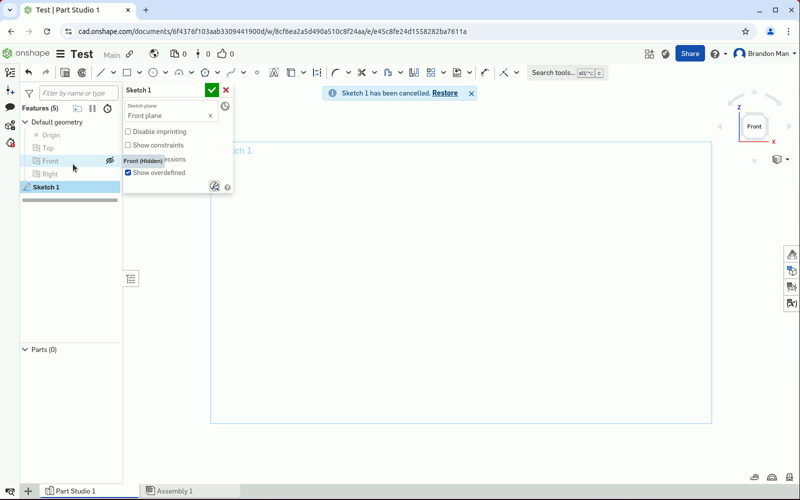
mouse_move(73, 352)
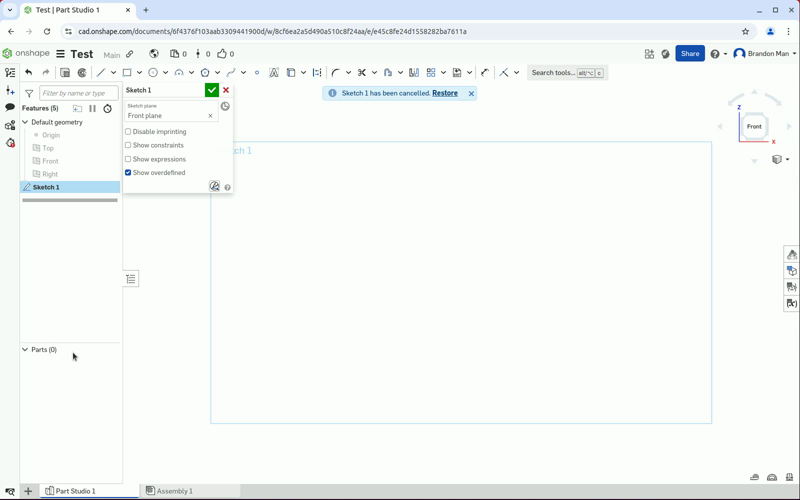
key(y)
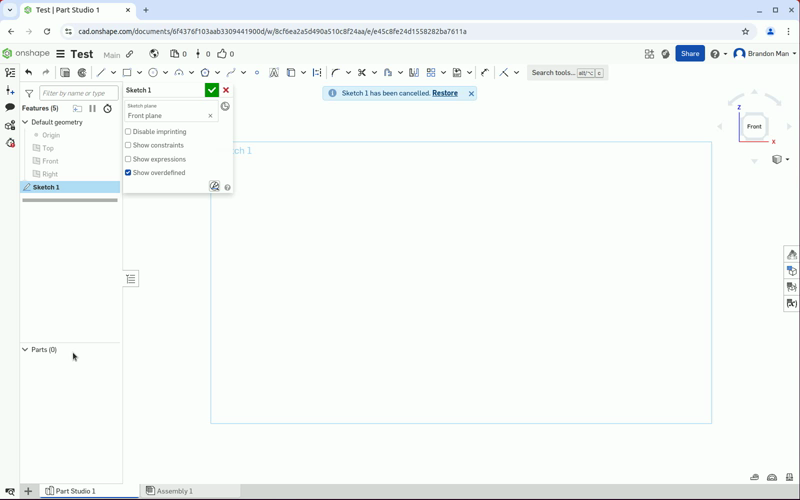
key(l)
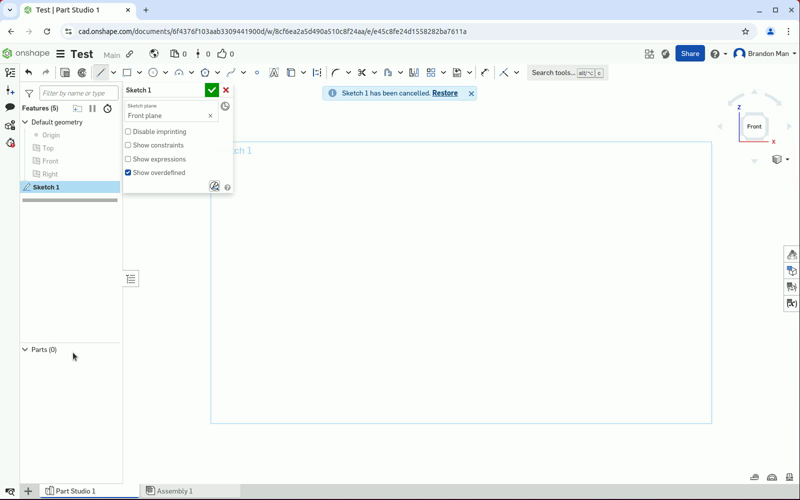
key_down(shift)
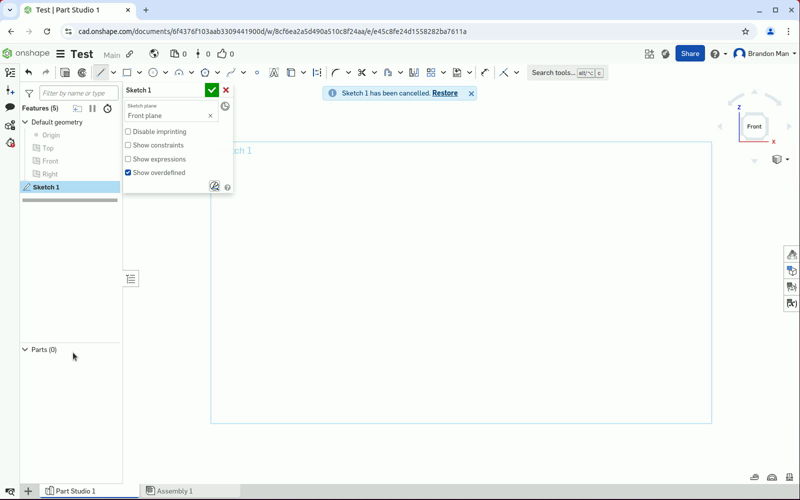
mouse_move(498, 282)
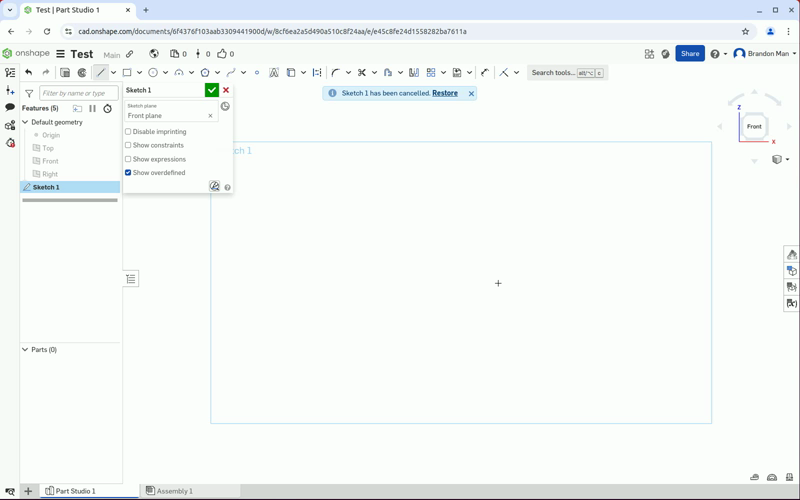
click(498, 282)
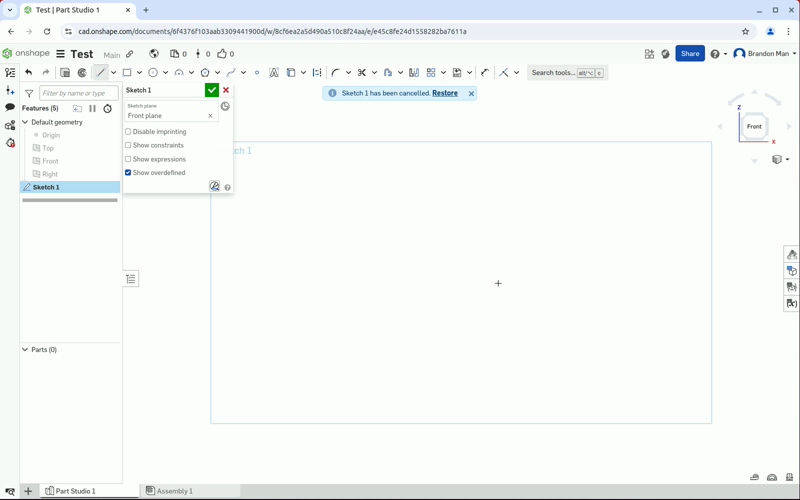
key_up(shift)
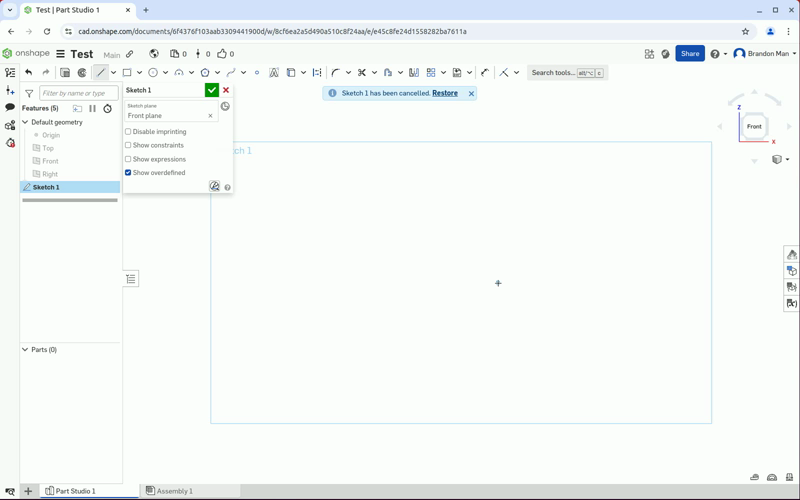
key_down(shift)
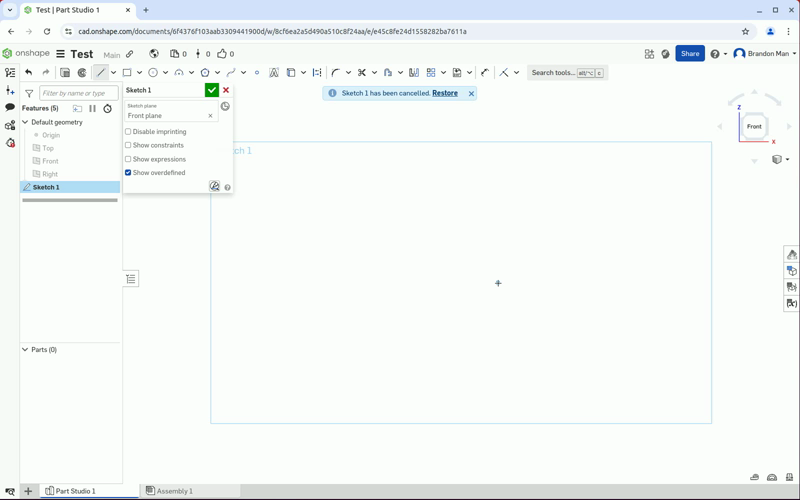
mouse_move(573, 282)
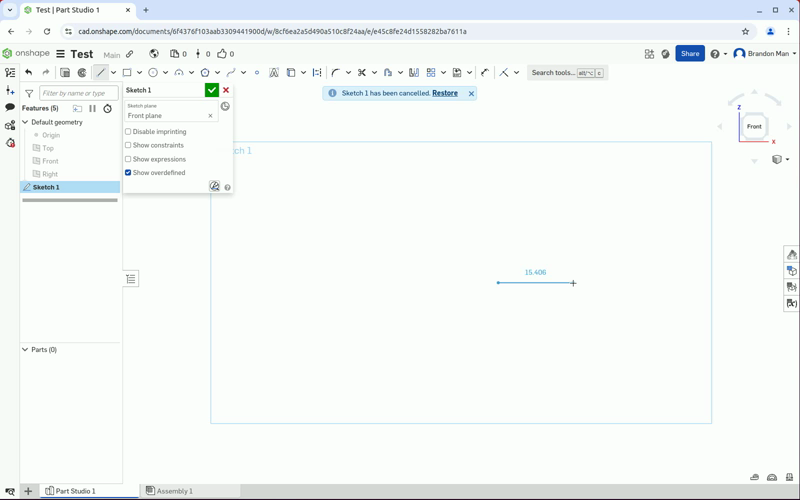
click(573, 282)
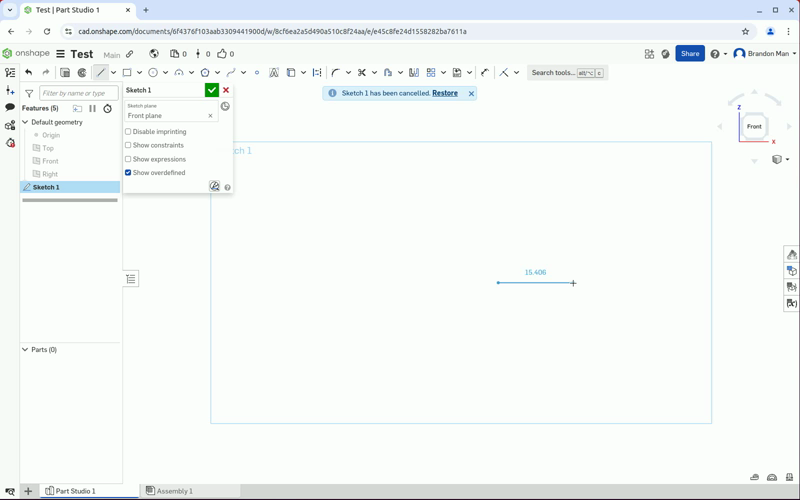
key_up(shift)
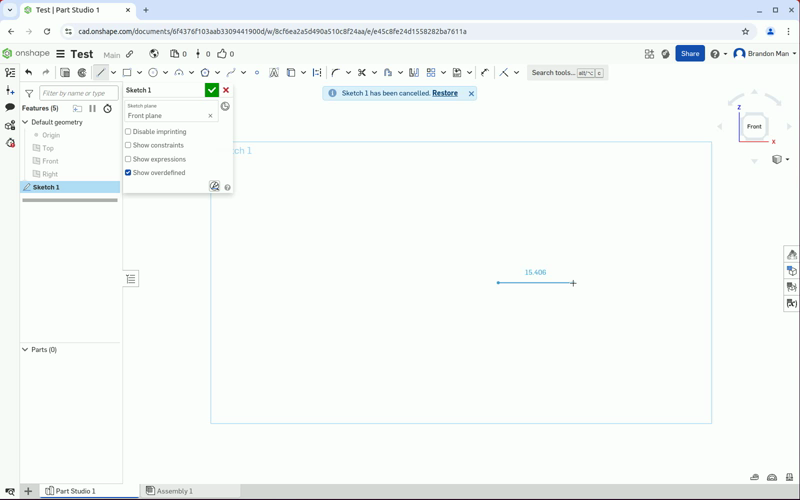
key_down(shift)
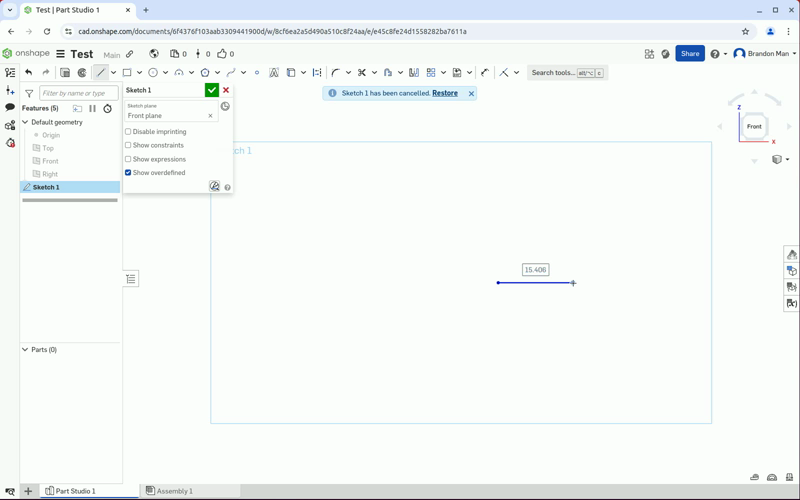
mouse_move(589, 282)
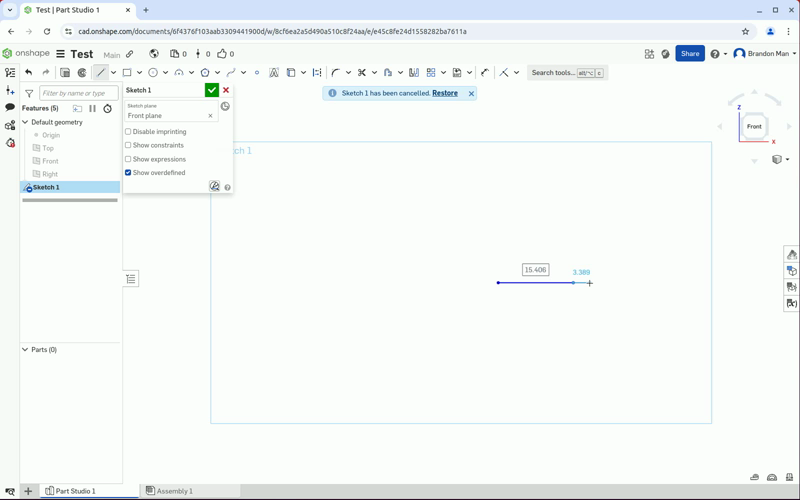
mouse_move(573, 257)
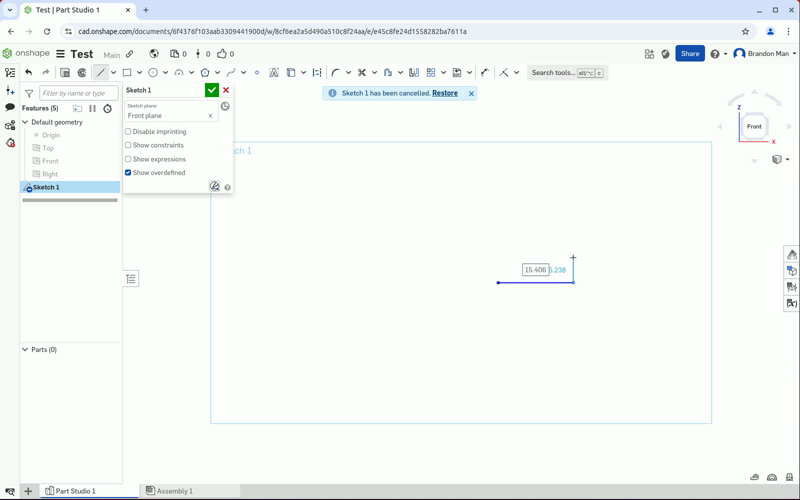
click(573, 257)
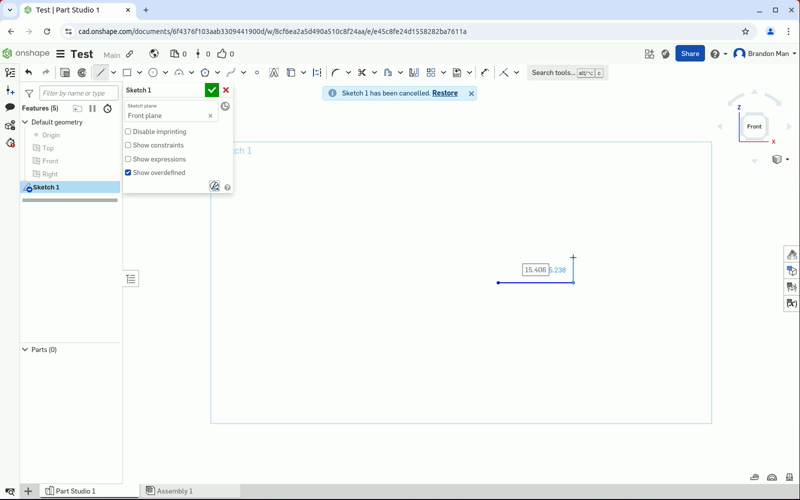
key_up(shift)
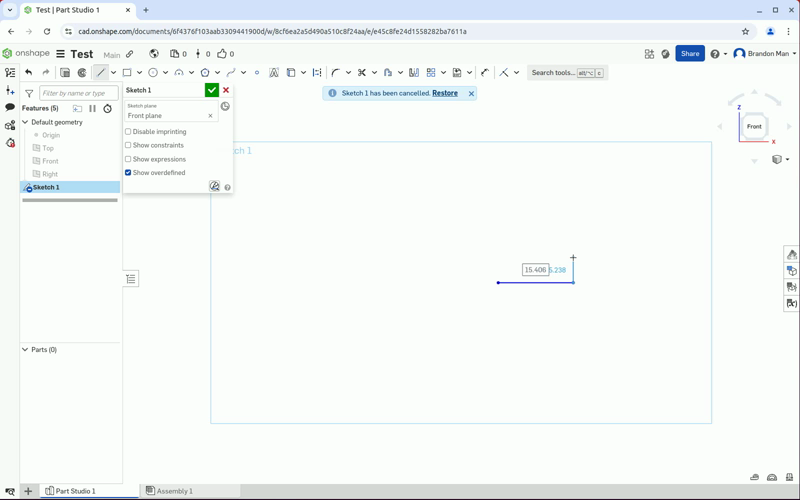
key_down(shift)
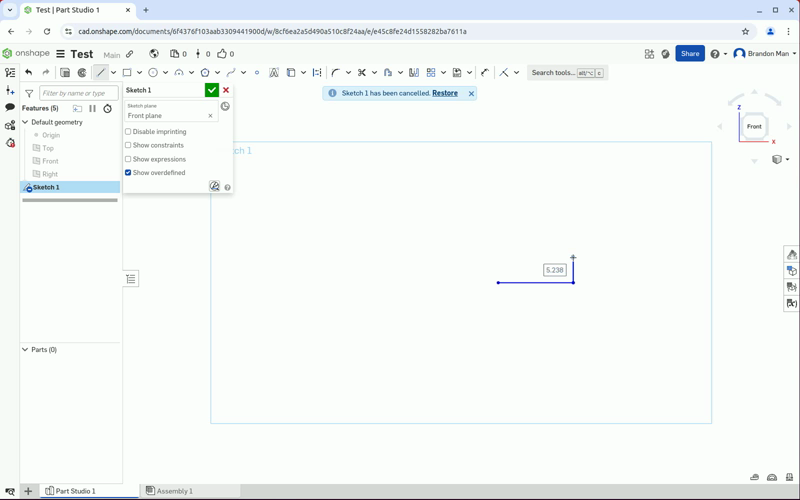
mouse_move(589, 257)
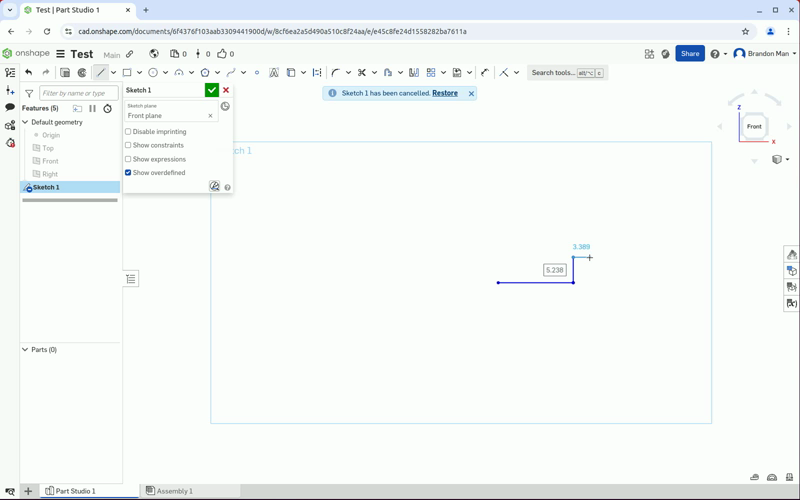
mouse_move(535, 257)
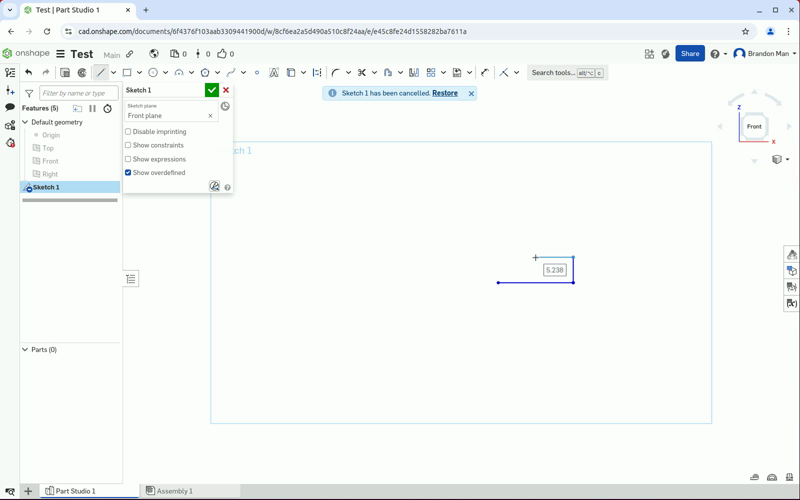
click(535, 257)
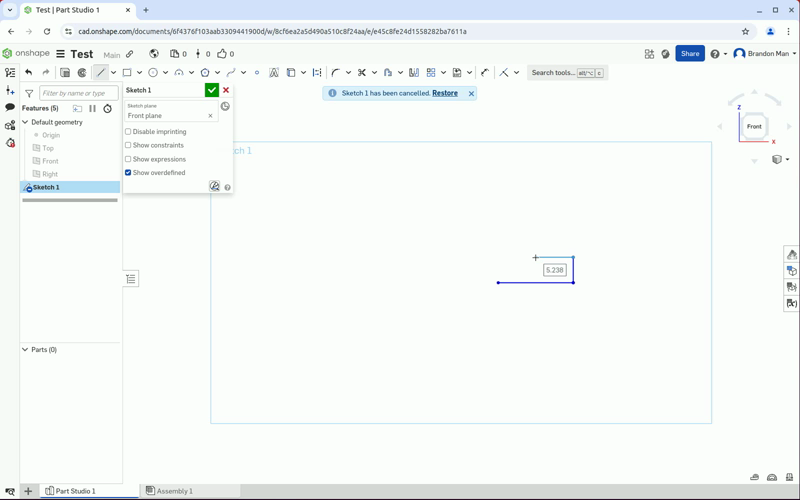
key_up(shift)
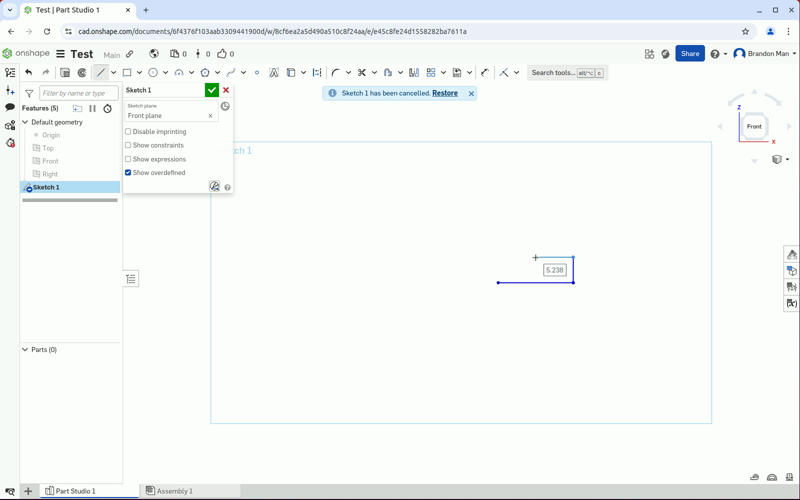
key_down(shift)
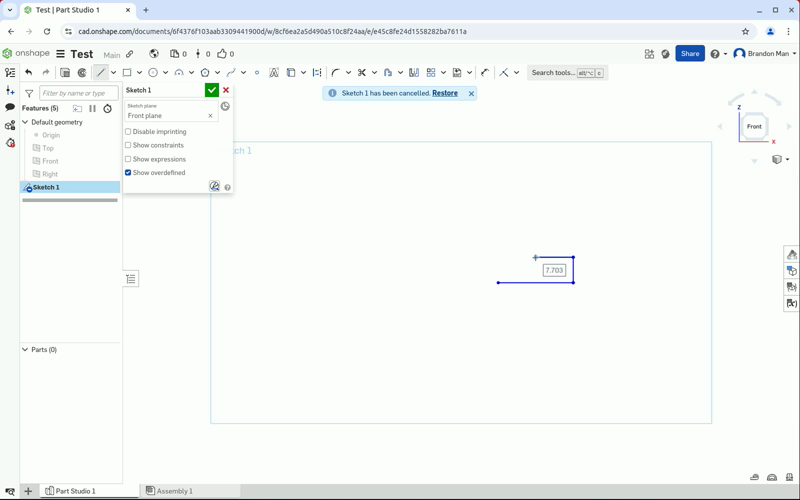
mouse_move(565, 257)
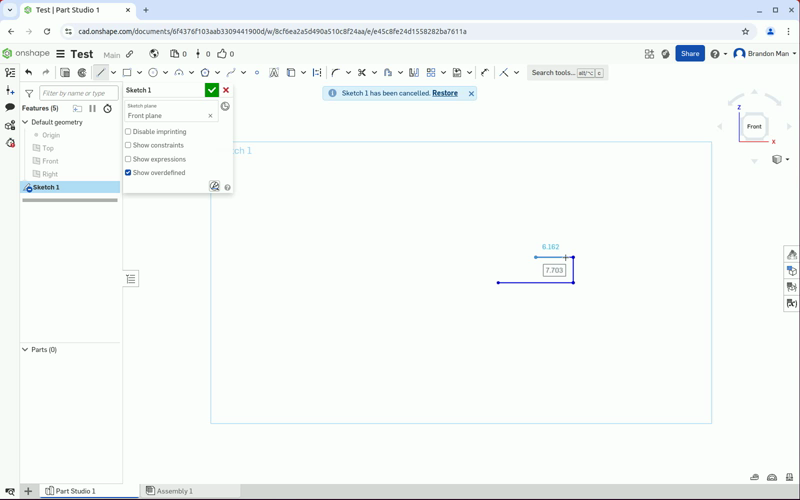
mouse_move(535, 232)
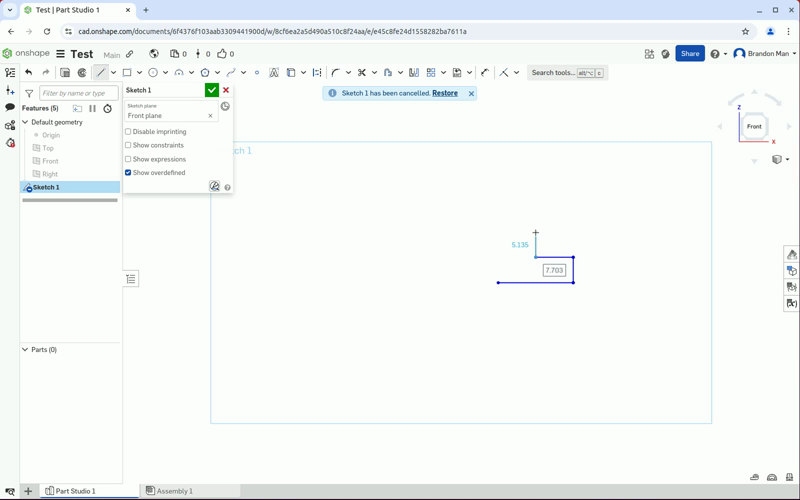
click(535, 232)
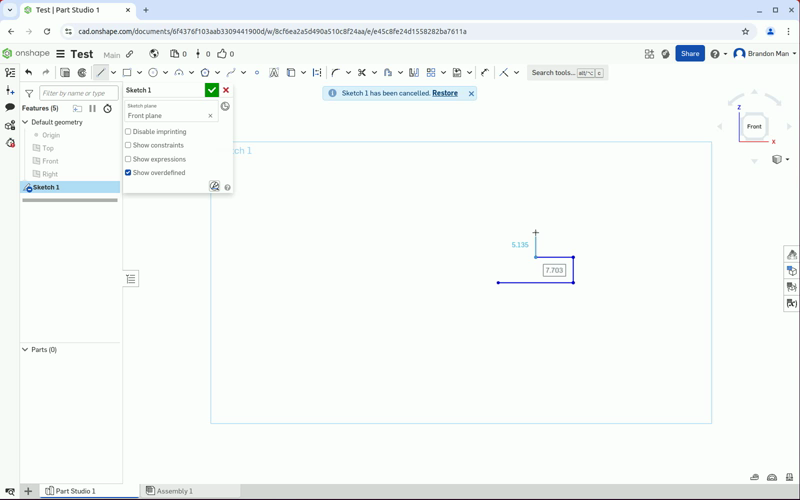
key_up(shift)
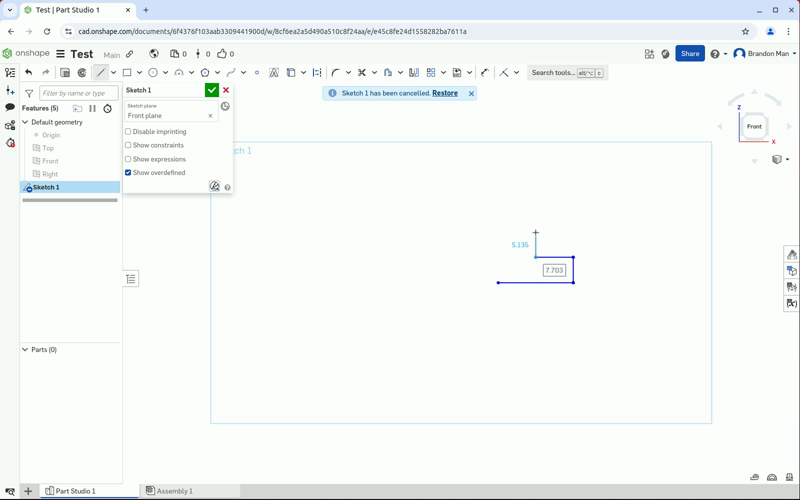
key_down(shift)
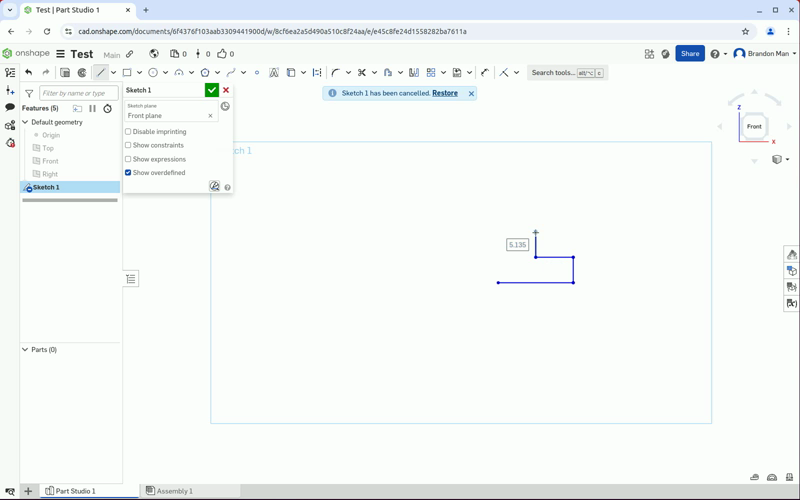
mouse_move(565, 232)
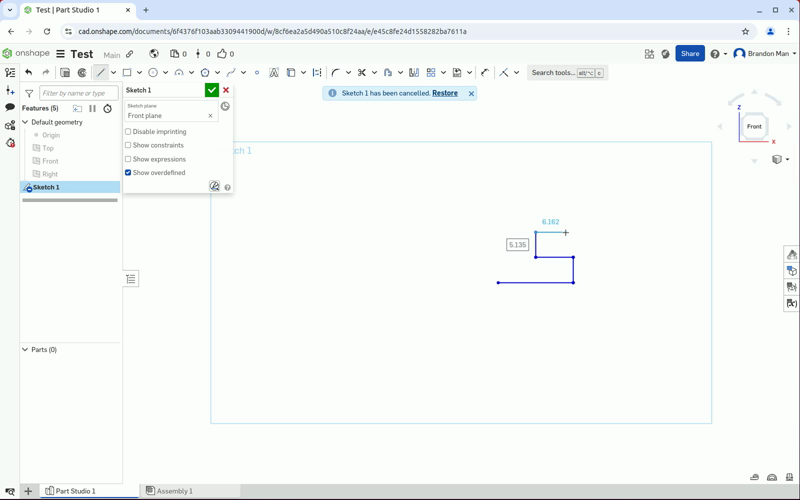
mouse_move(573, 232)
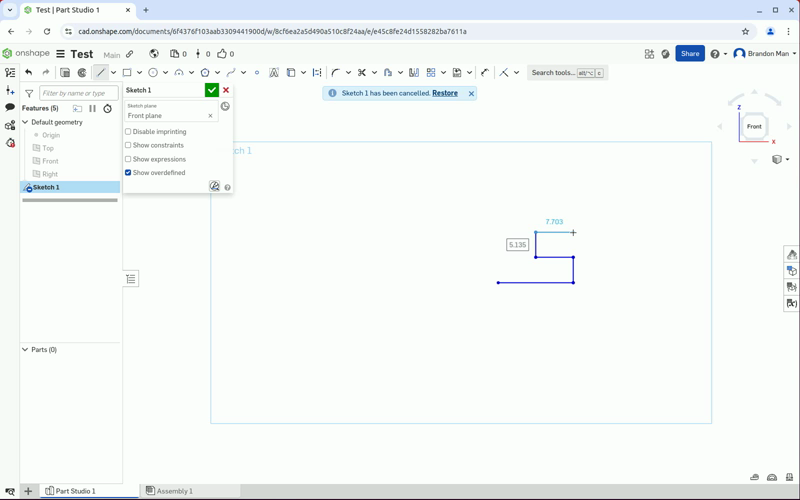
click(573, 232)
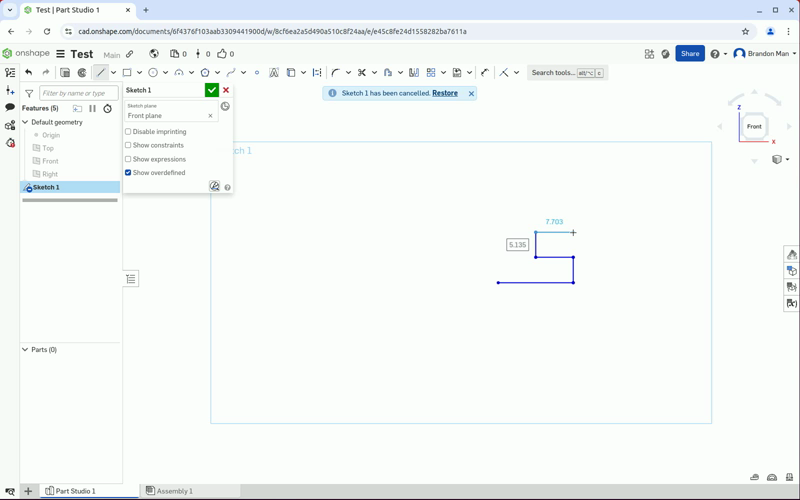
key_up(shift)
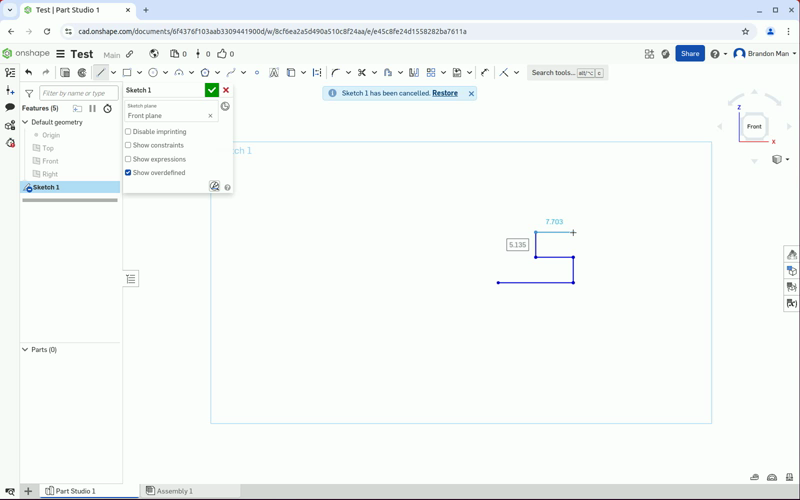
key_down(shift)
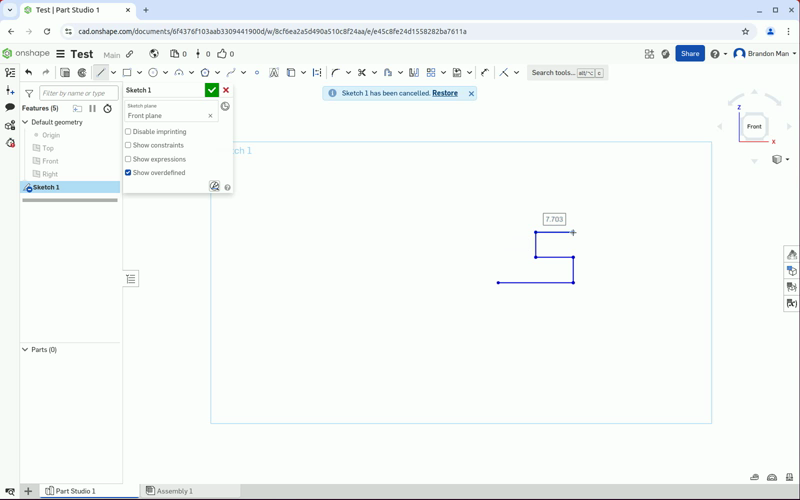
mouse_move(589, 232)
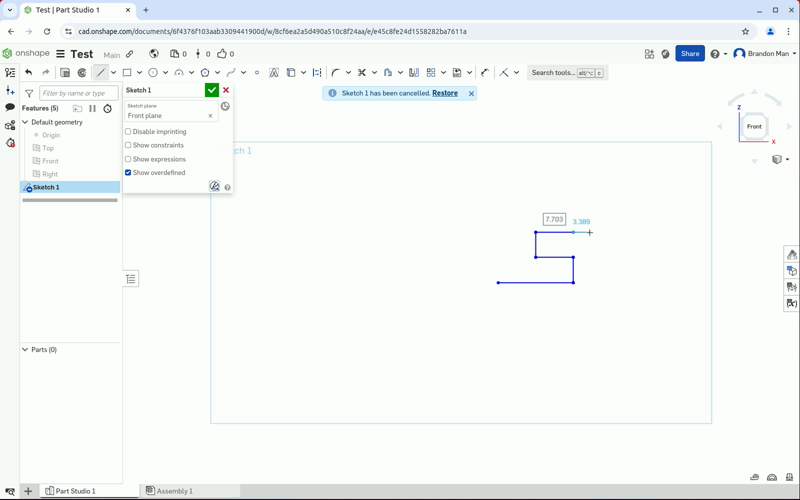
mouse_move(573, 206)
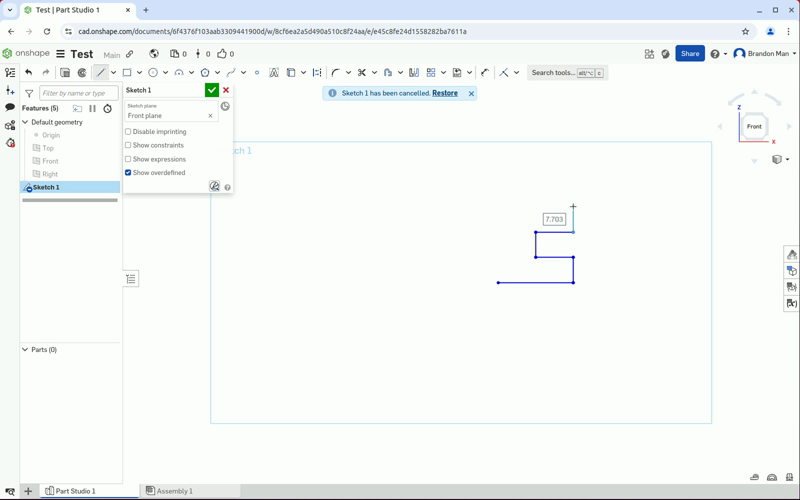
click(573, 206)
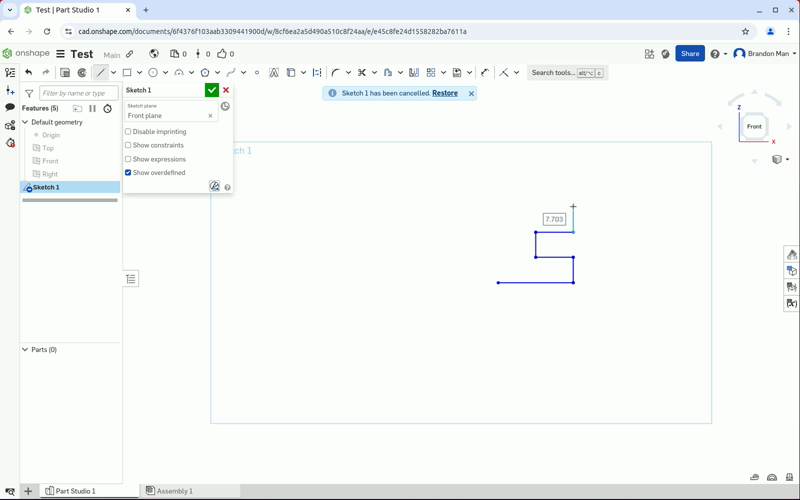
key_up(shift)
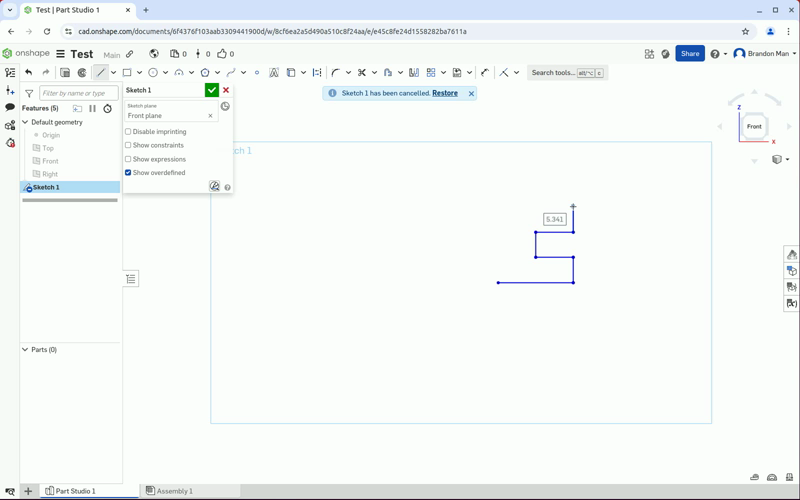
key_down(shift)
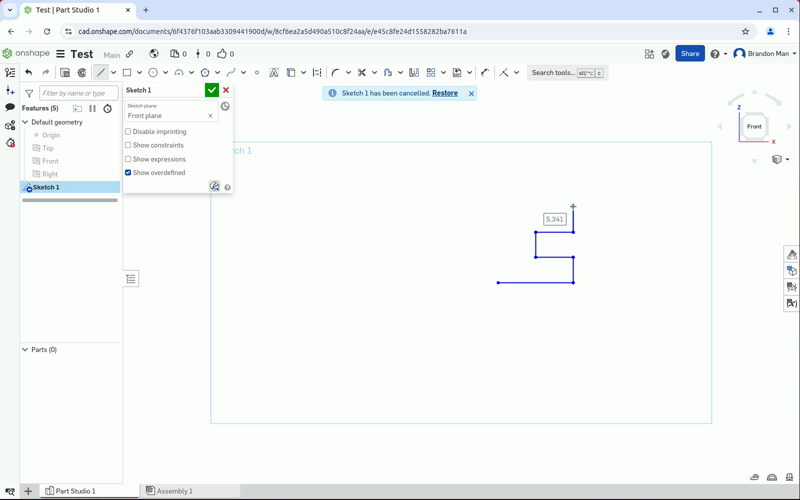
mouse_move(498, 206)
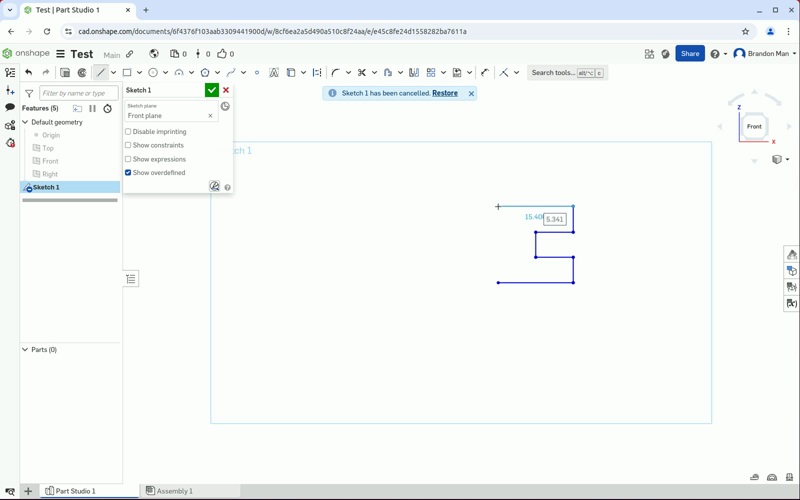
click(498, 206)
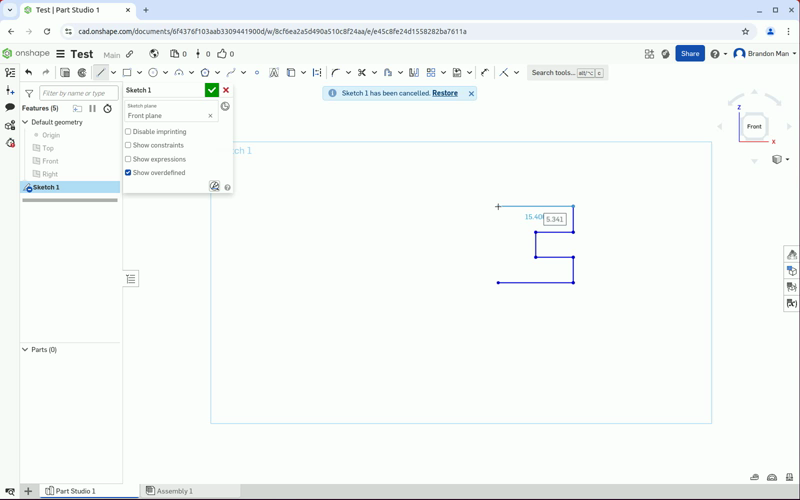
key_up(shift)
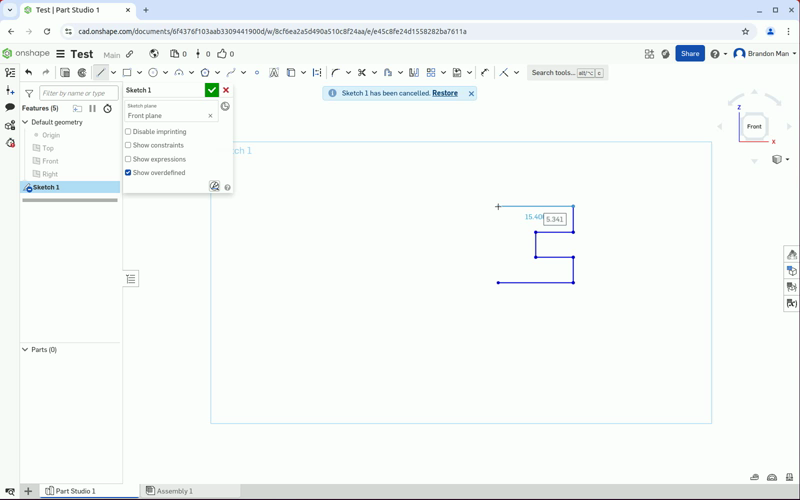
key(esc)
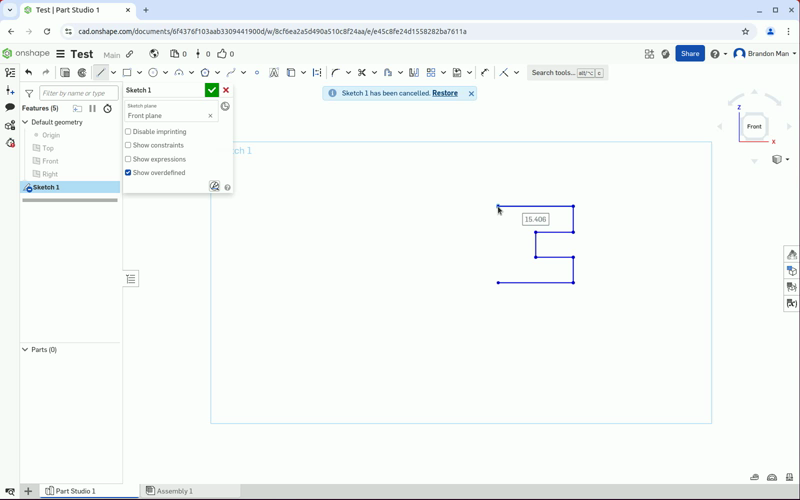
key(a)
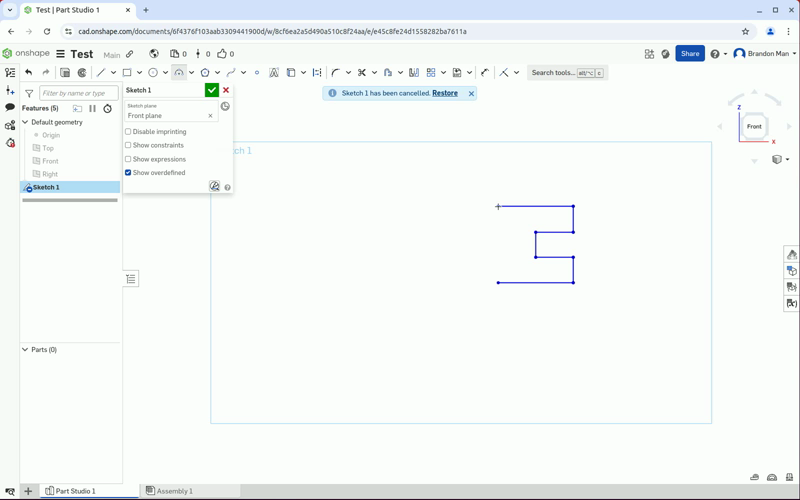
mouse_move(498, 206)
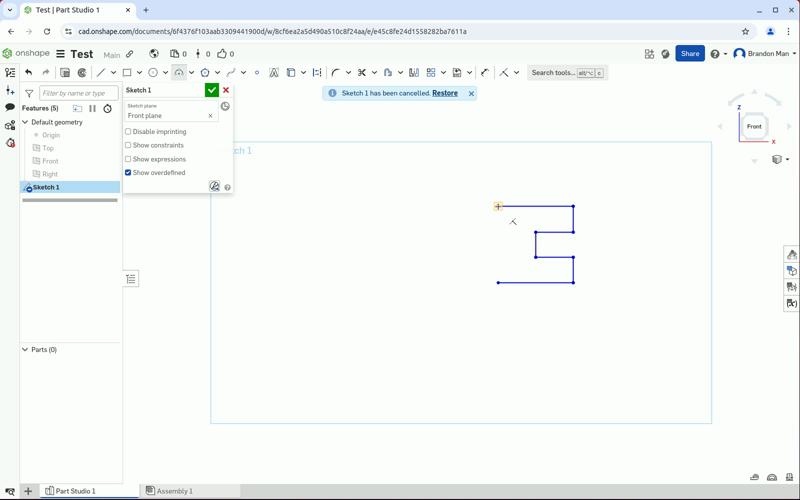
click(498, 206)
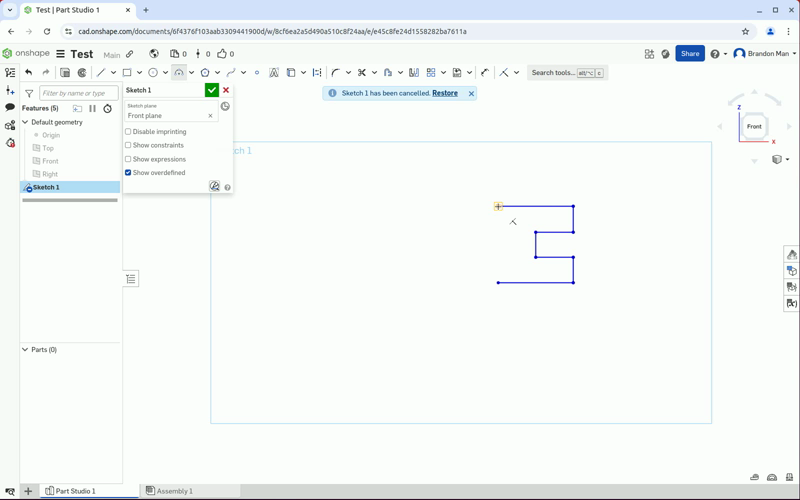
mouse_move(498, 282)
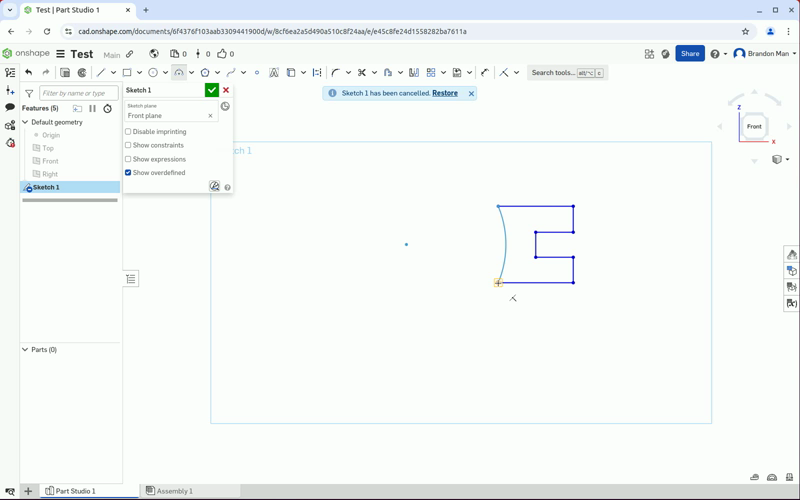
click(498, 282)
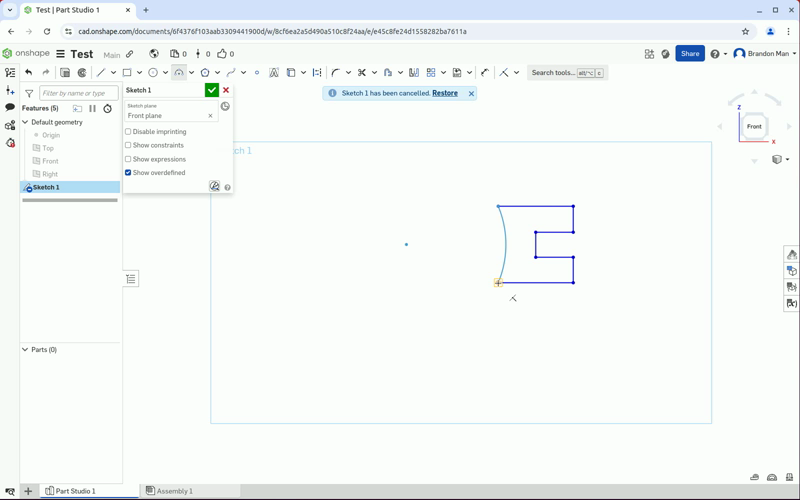
key_down(shift)
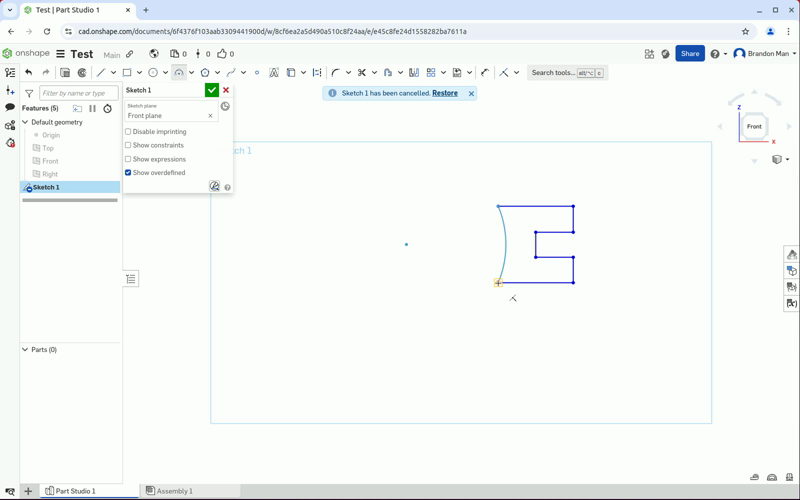
mouse_move(459, 244)
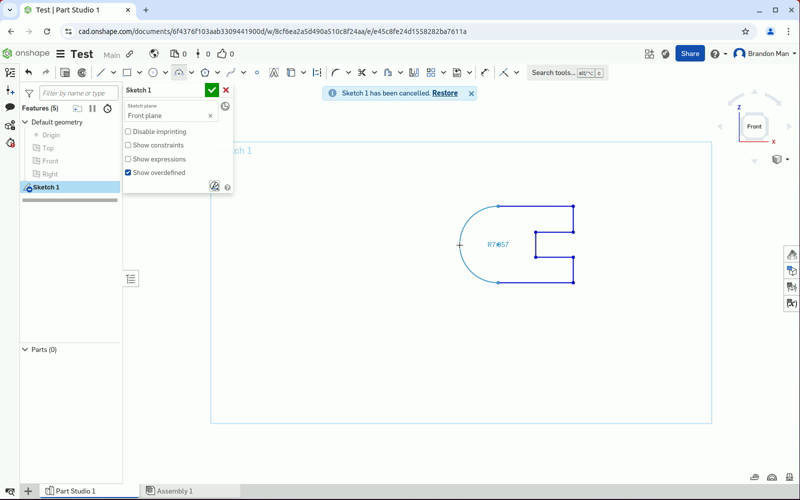
click(459, 244)
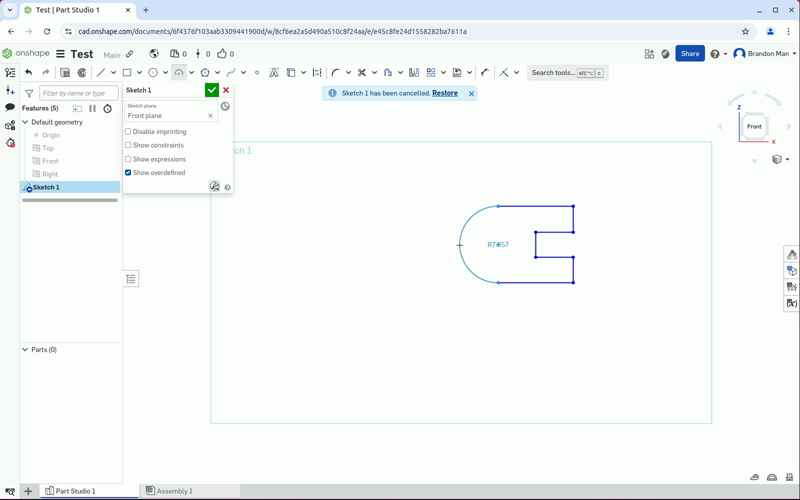
key_up(shift)
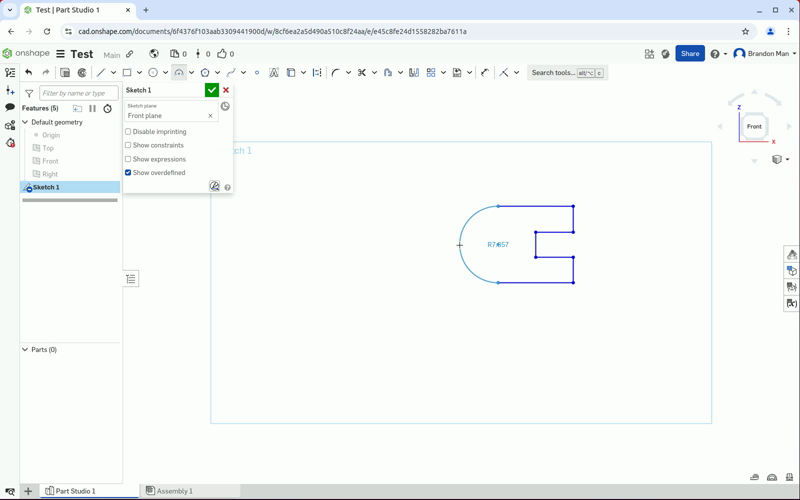
key(esc)
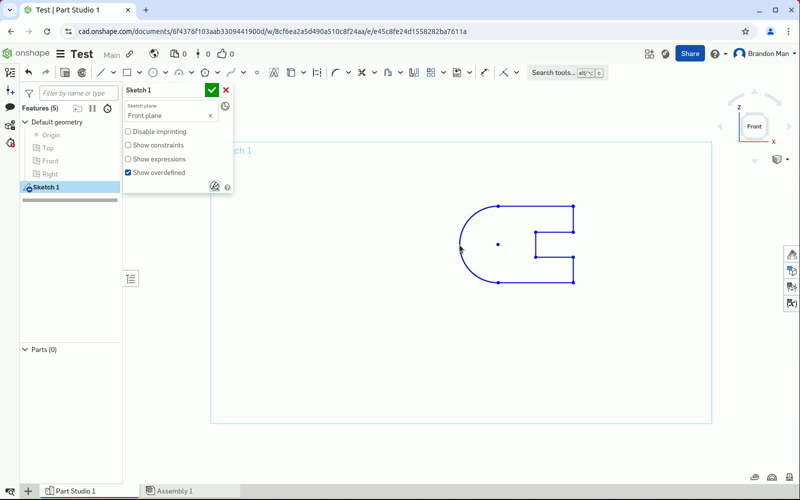
key(c)
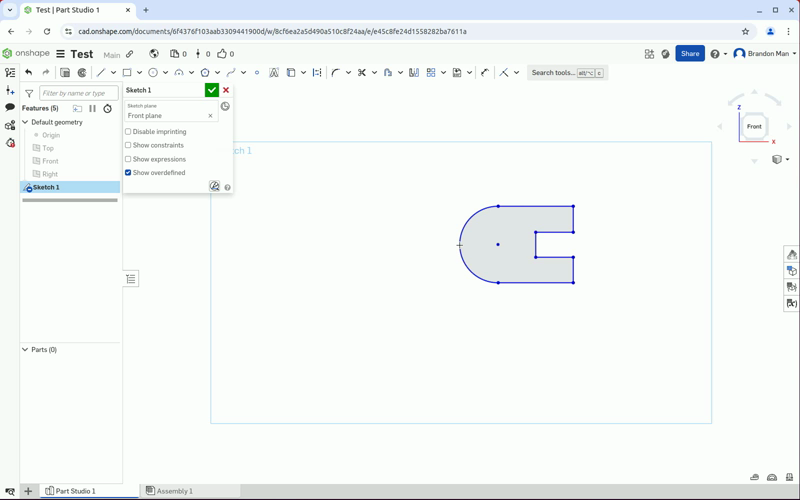
key_down(shift)
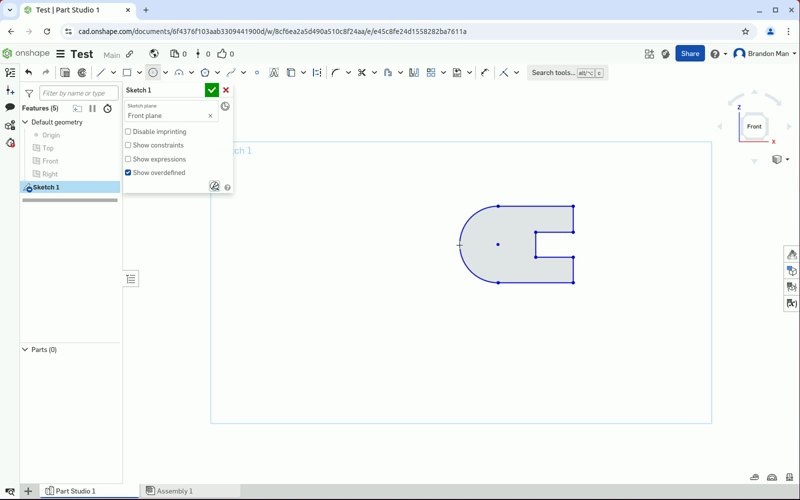
mouse_move(516, 244)
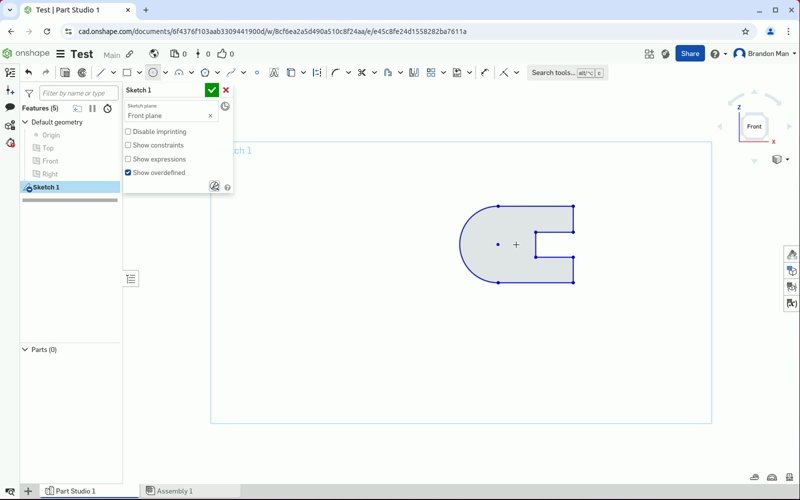
click(516, 244)
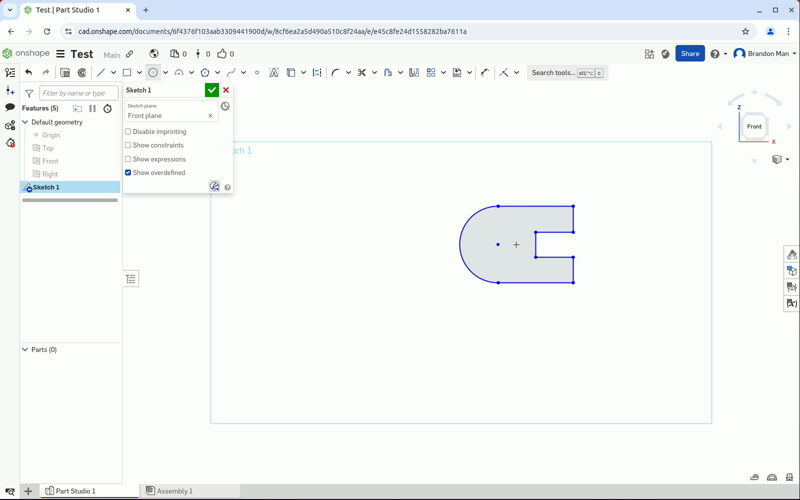
key_up(shift)
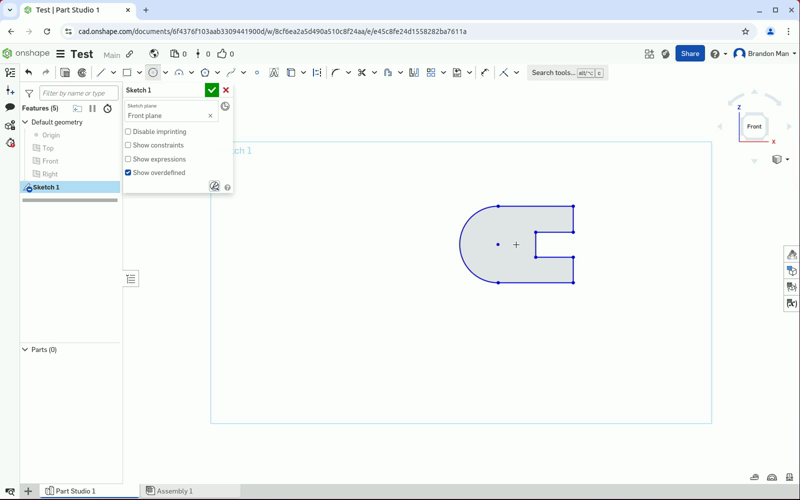
mouse_move(521, 244)
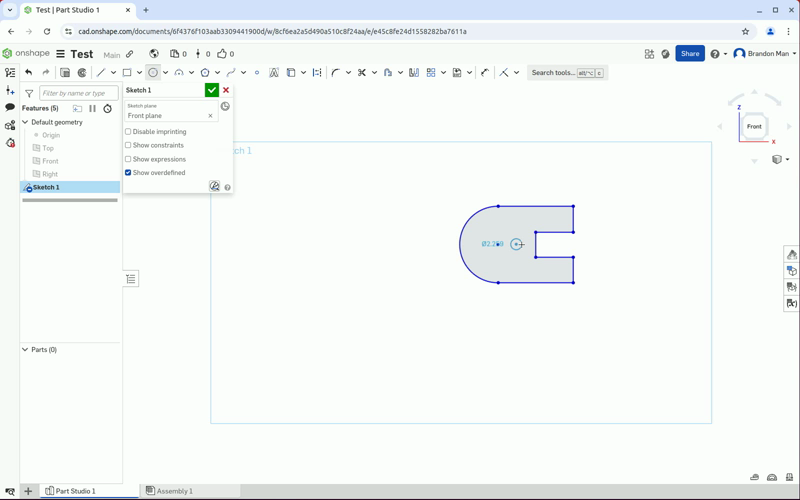
click(521, 244)
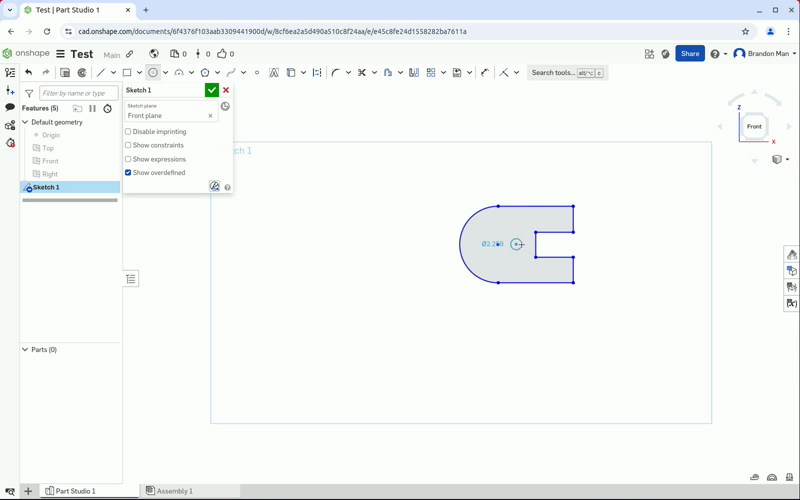
key(esc)
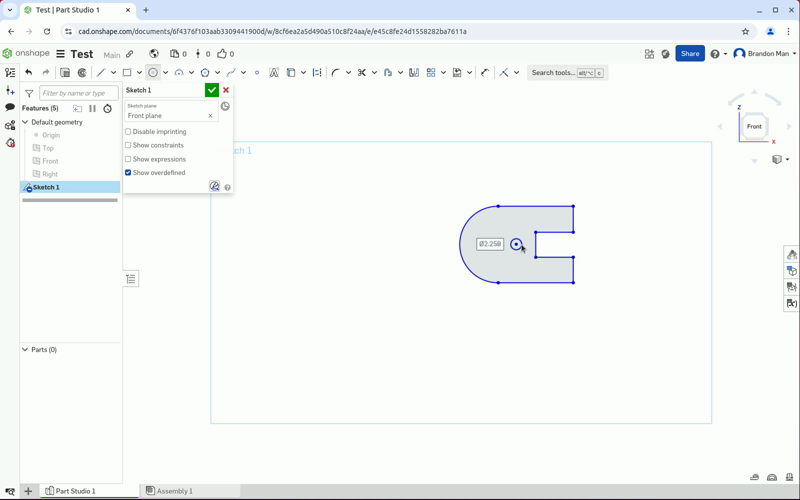
mouse_move(508, 212)
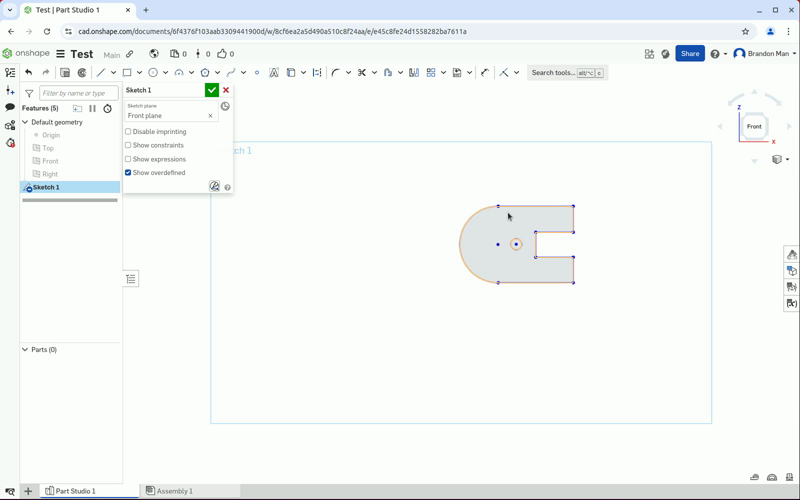
click(508, 212)
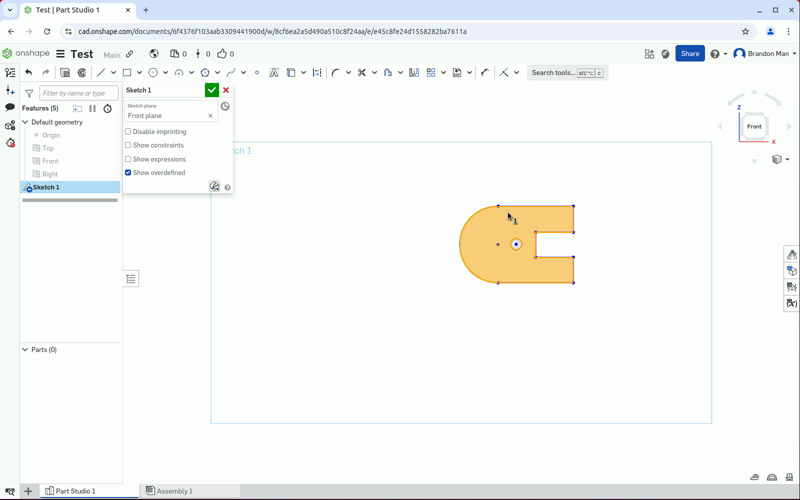
mouse_move(73, 352)
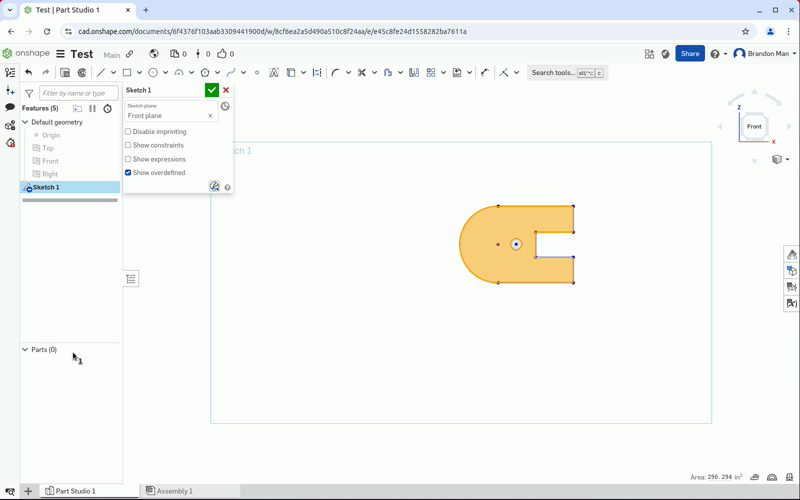
key(shift+y)
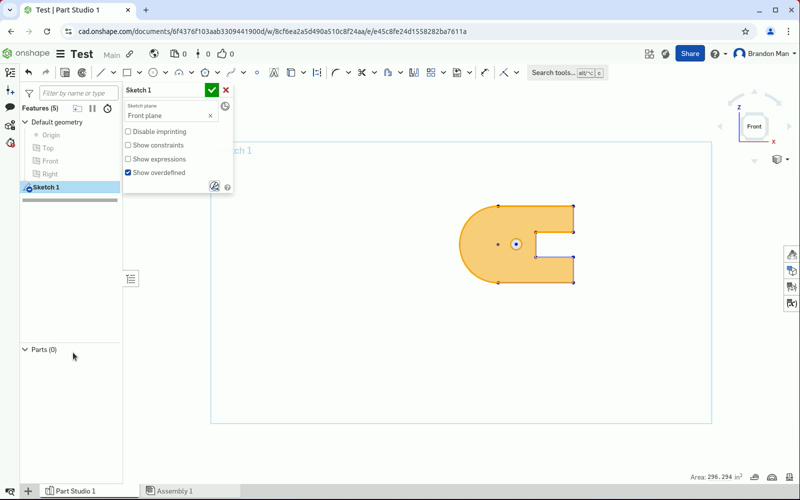
key(shift+e)
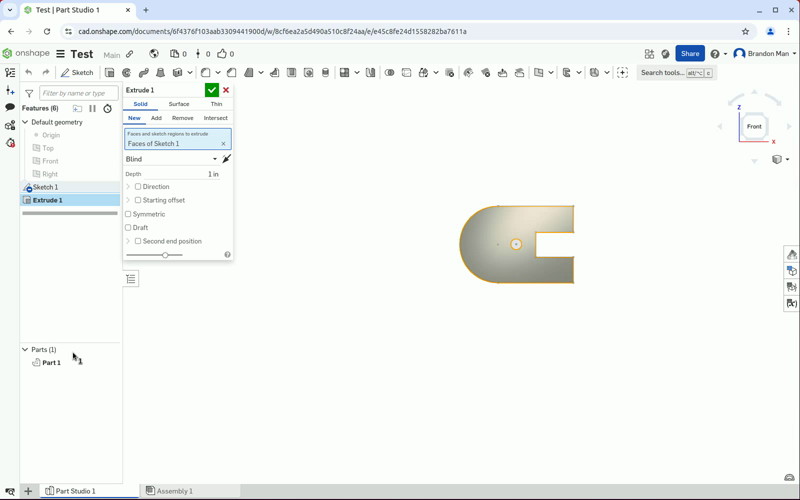
mouse_move(143, 106)
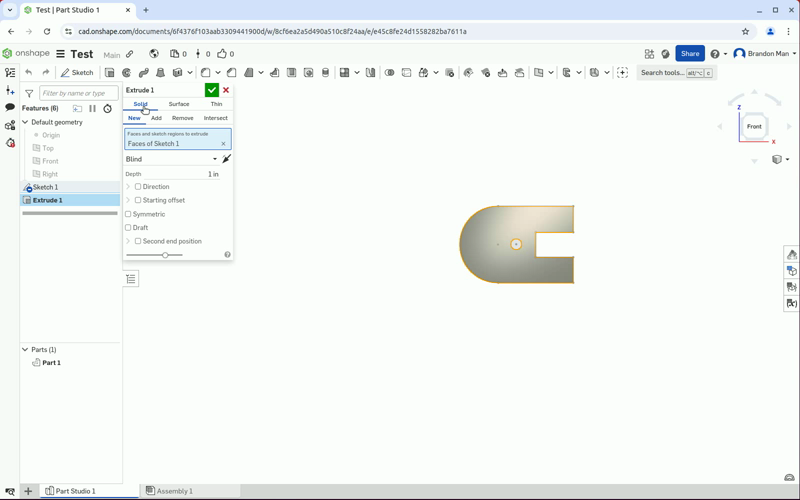
click(143, 106)
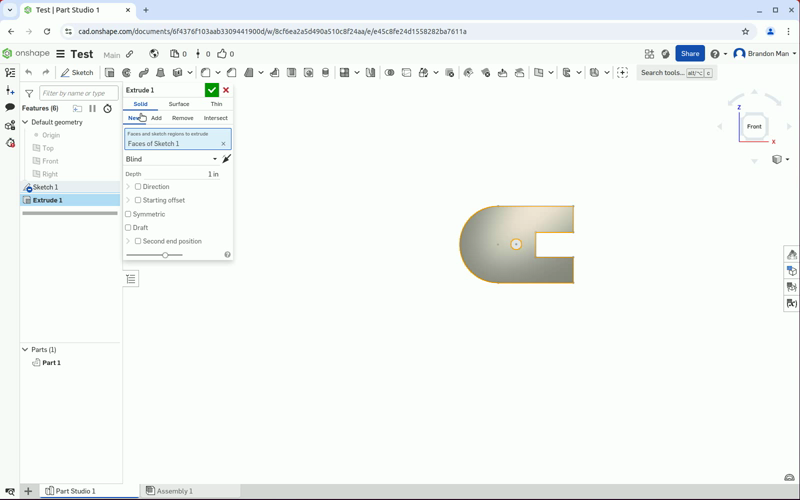
mouse_move(137, 120)
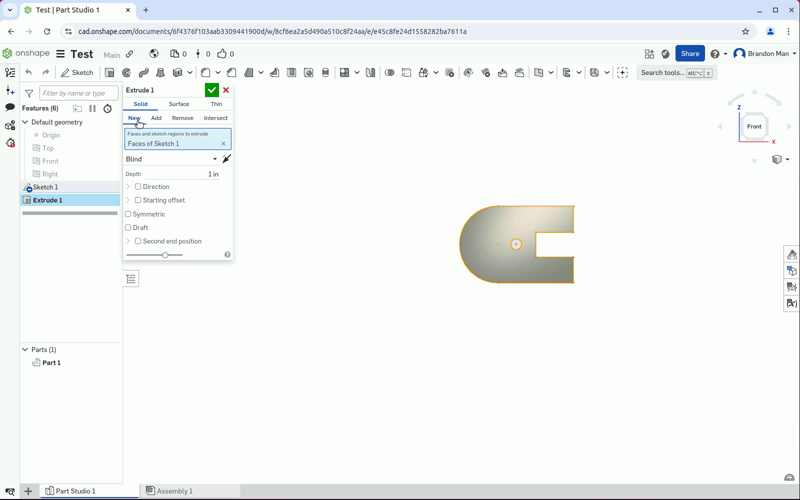
click(137, 120)
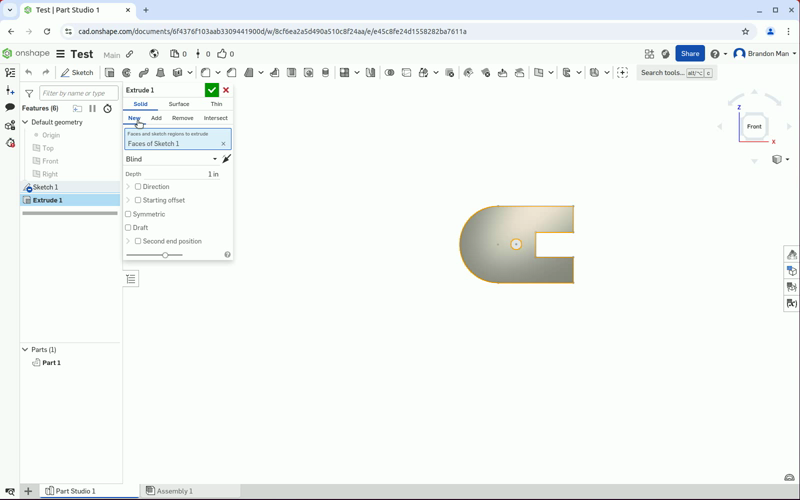
key(tab, 4)
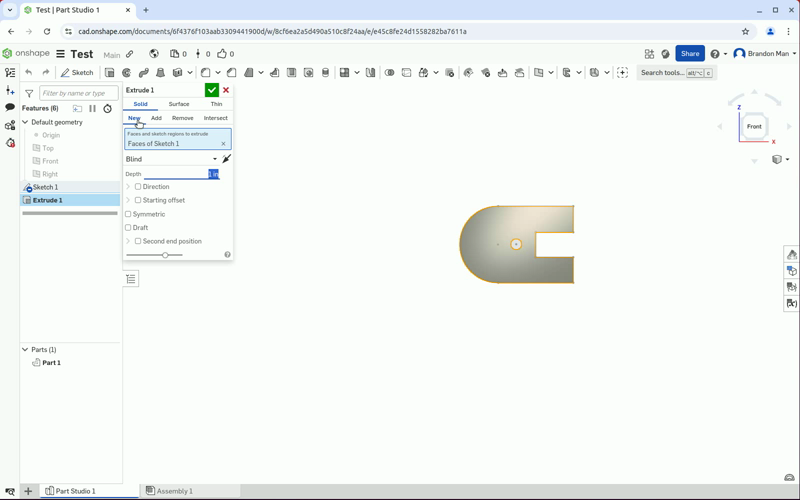
text(7.703)
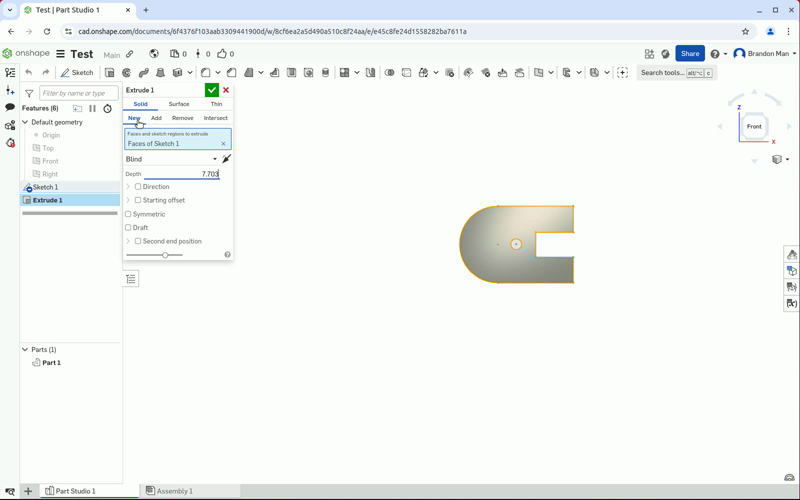
key(enter)
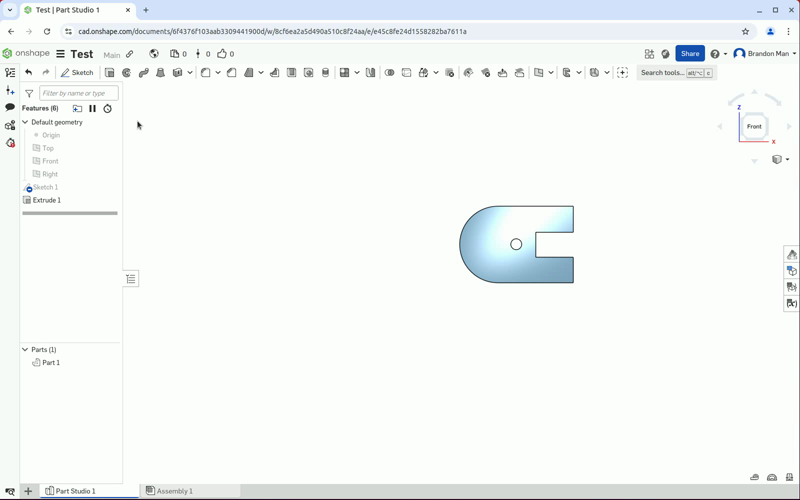
key(shift+h)
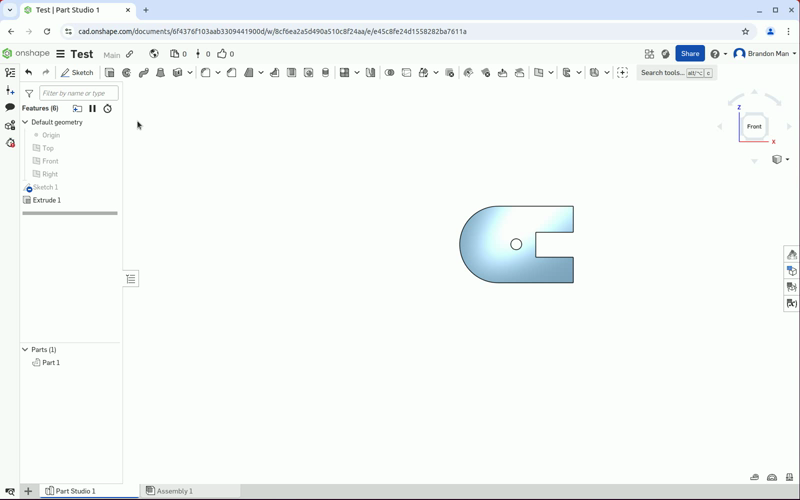
key(shift+h)
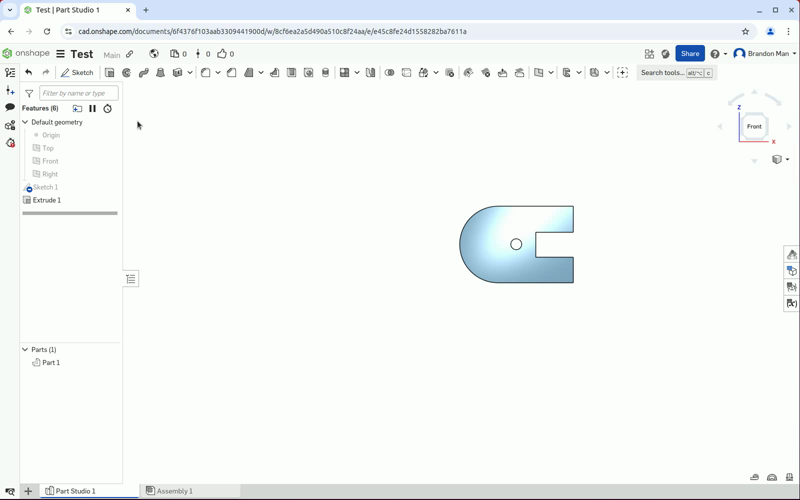
mouse_move(73, 189)
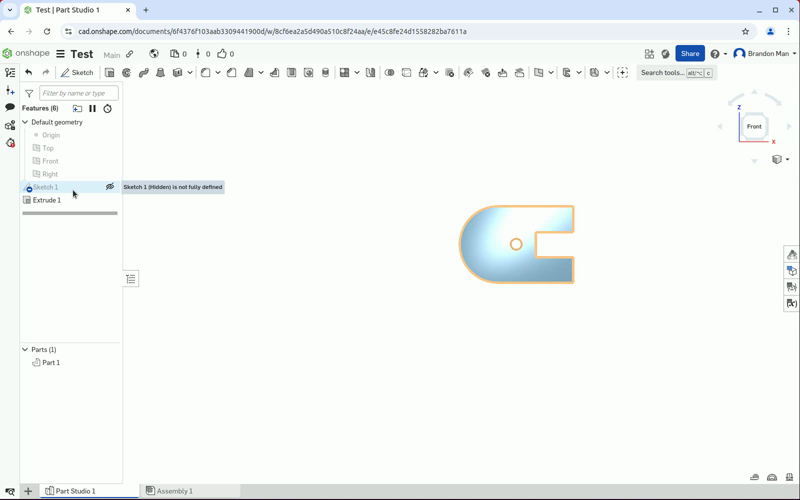
click(73, 189)
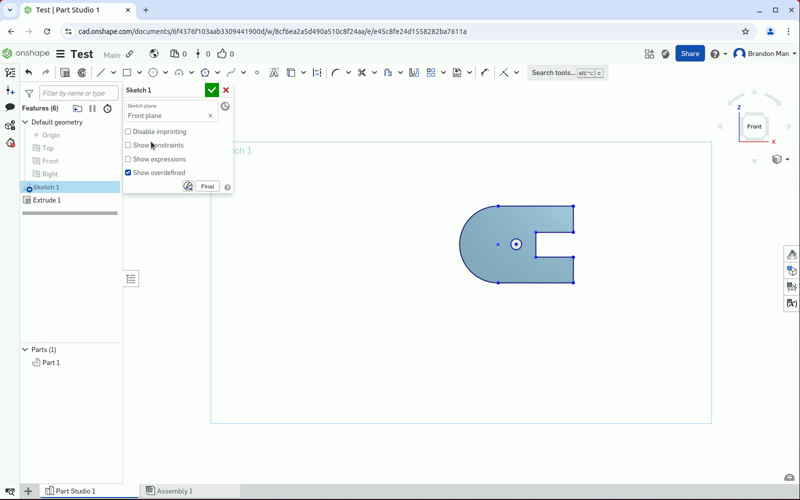
mouse_move(229, 92)
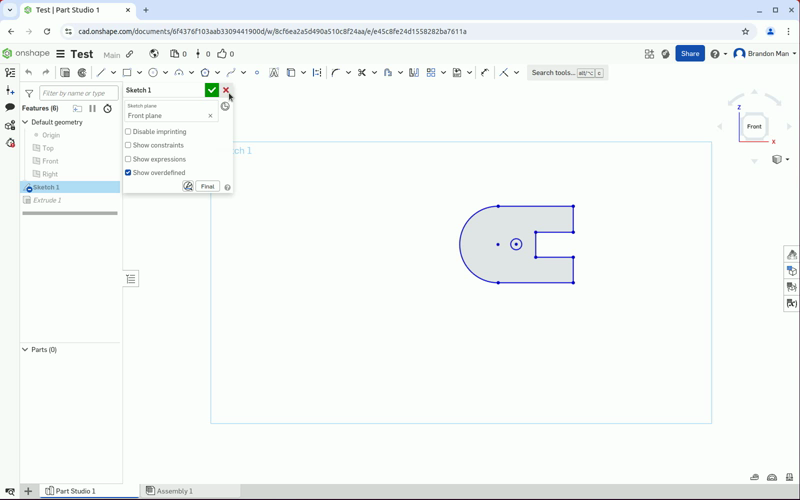
click(229, 92)
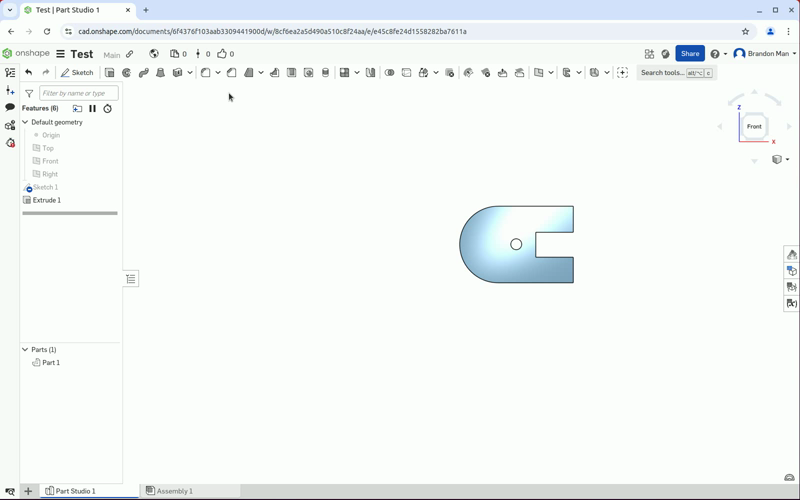
mouse_move(73, 352)
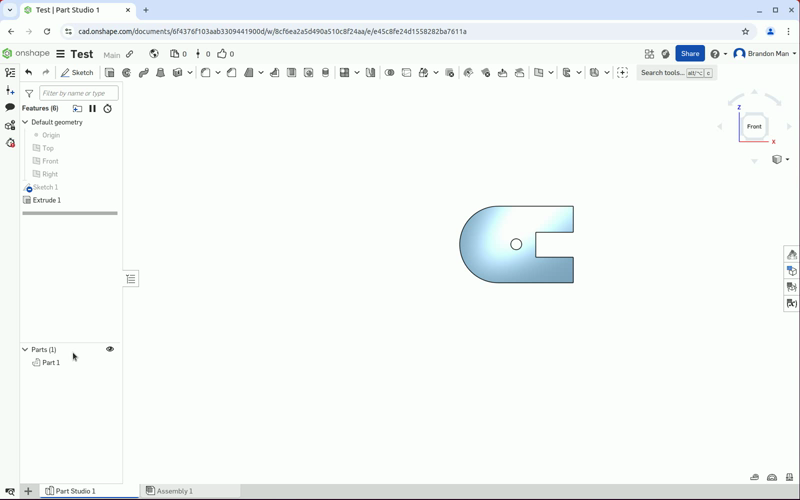
key(y)
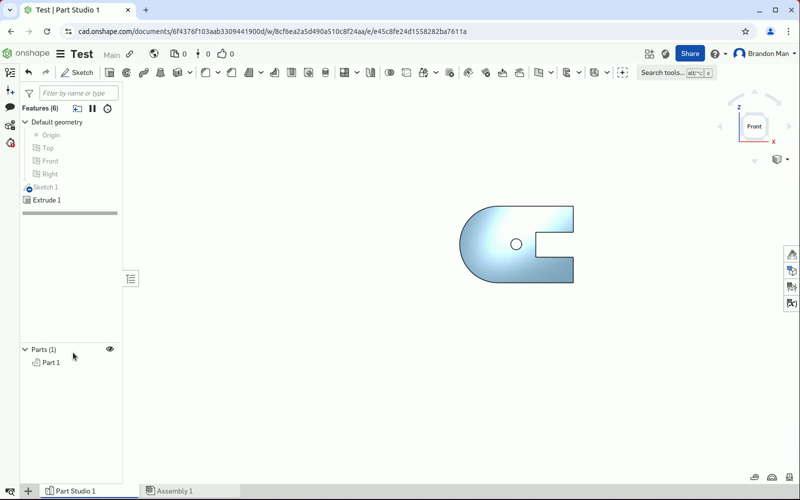
key(shift+p)
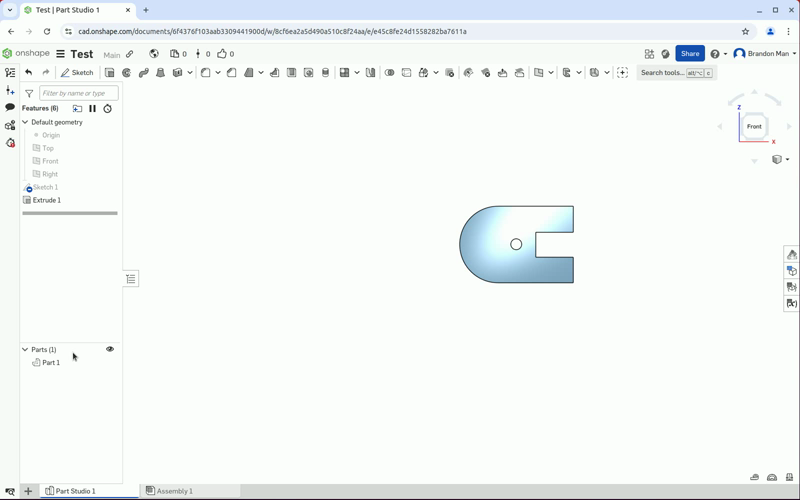
key(space)
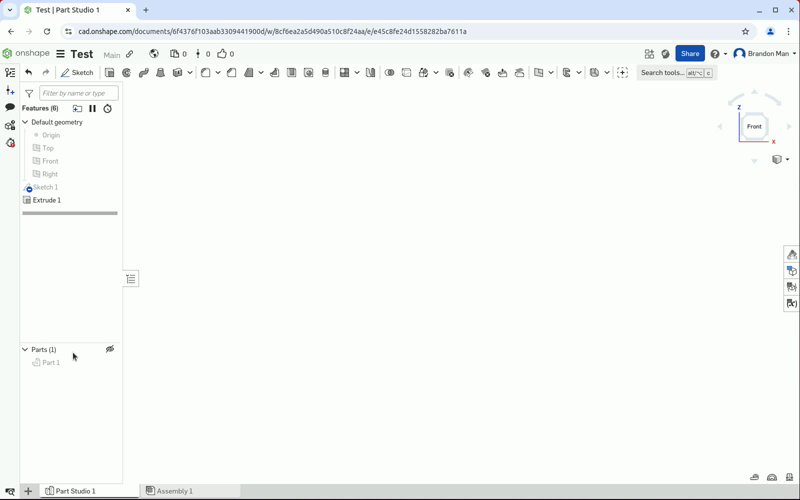
key_down(shift)
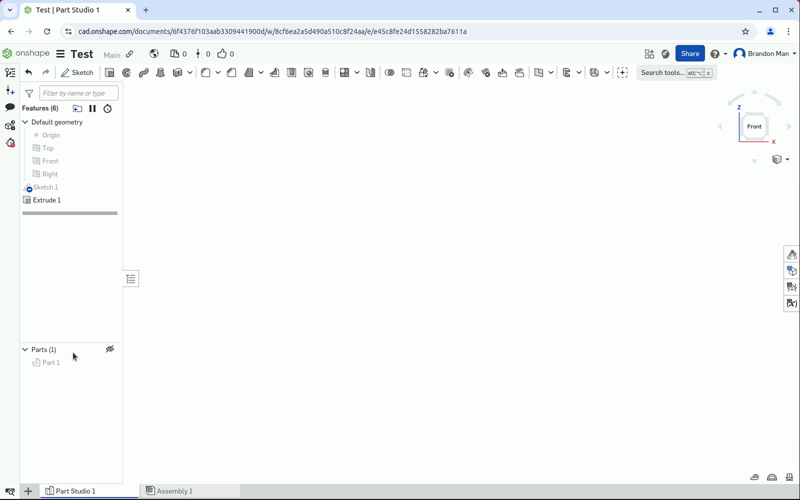
key(down)
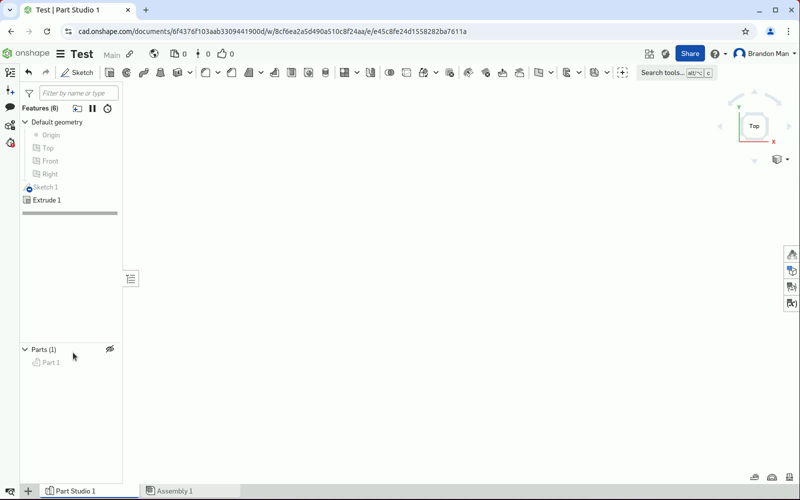
key_up(shift)
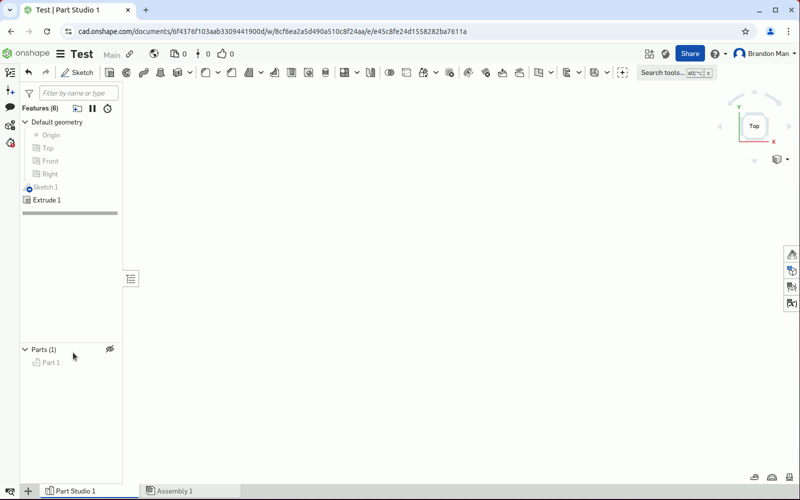
mouse_move(73, 352)
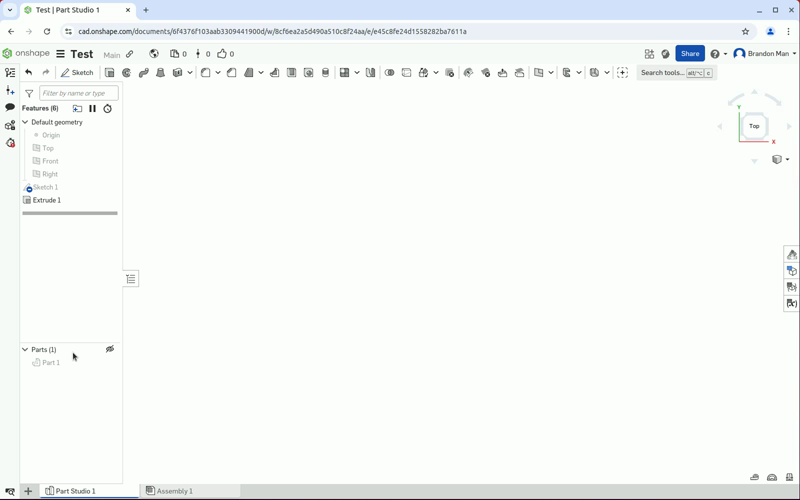
key(shift+y)
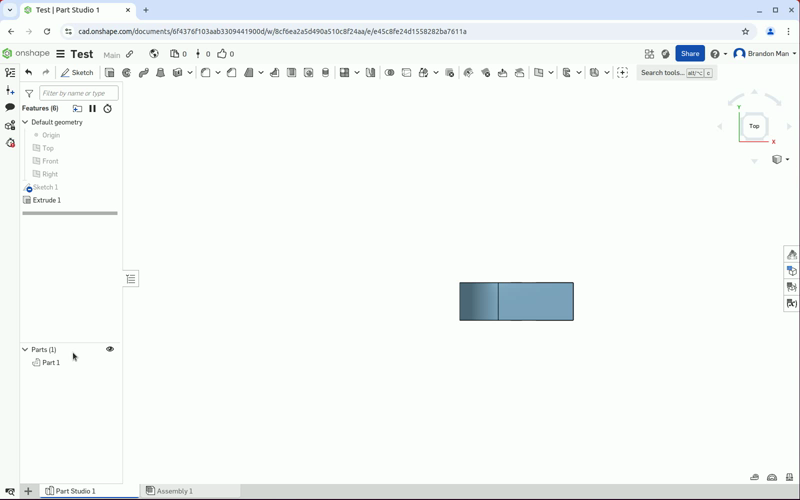
mouse_move(541, 75)
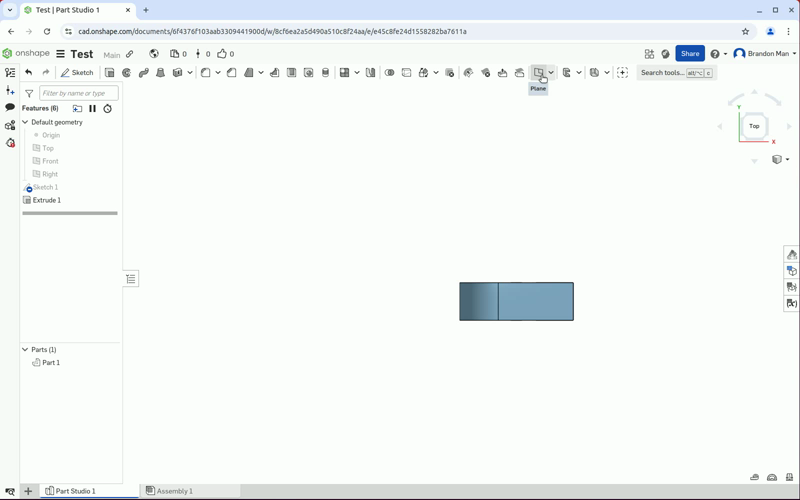
click(541, 75)
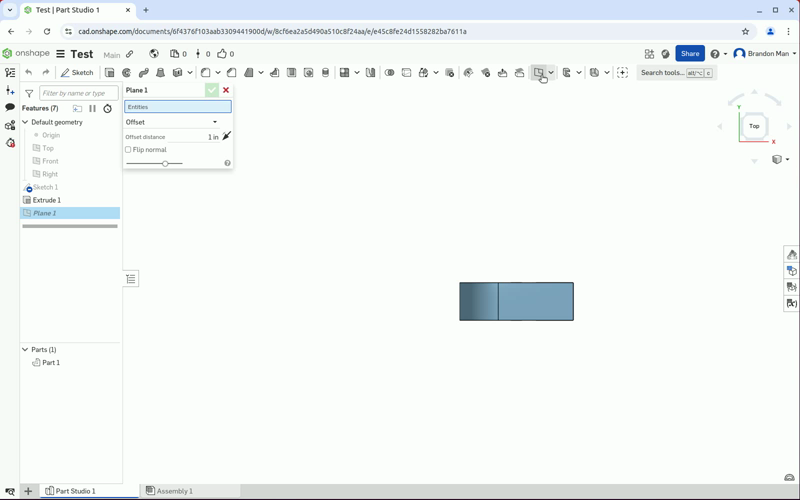
mouse_move(73, 150)
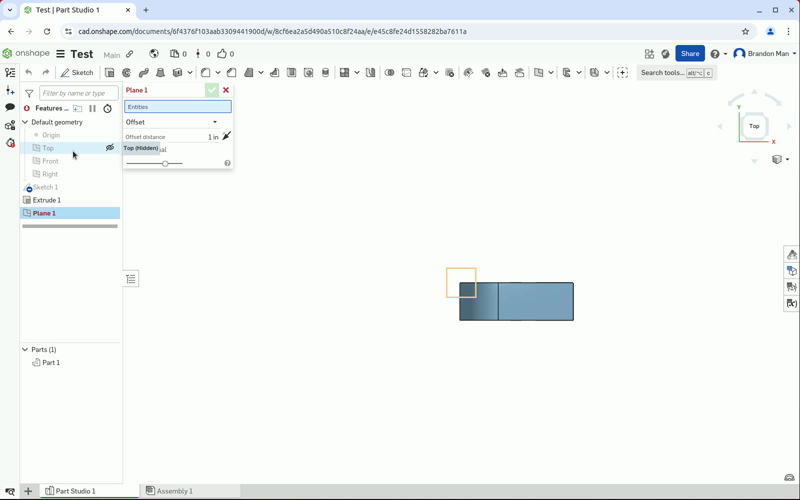
click(73, 150)
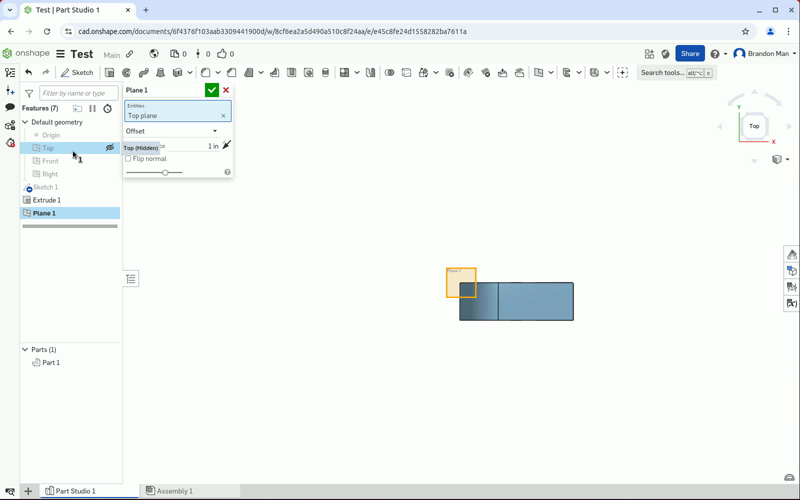
key(tab, 2)
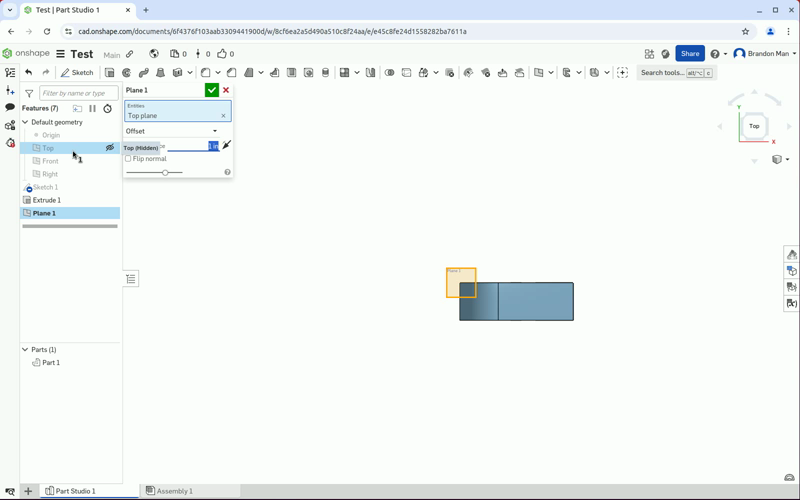
text(15.652)
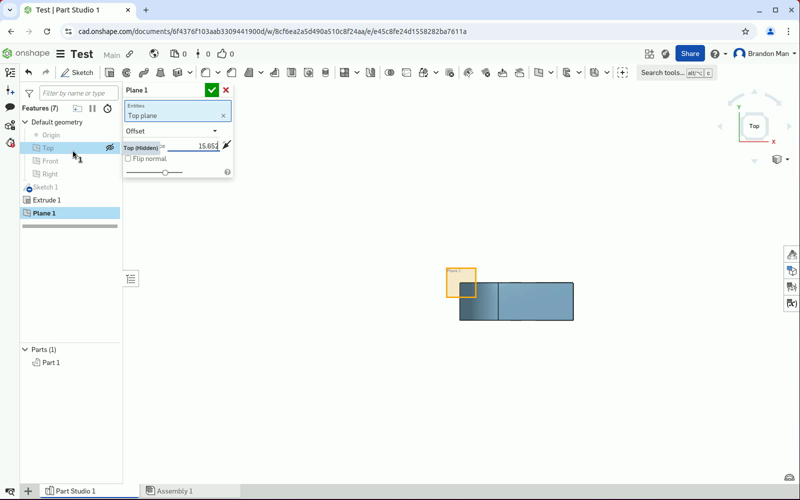
key(enter, 2)
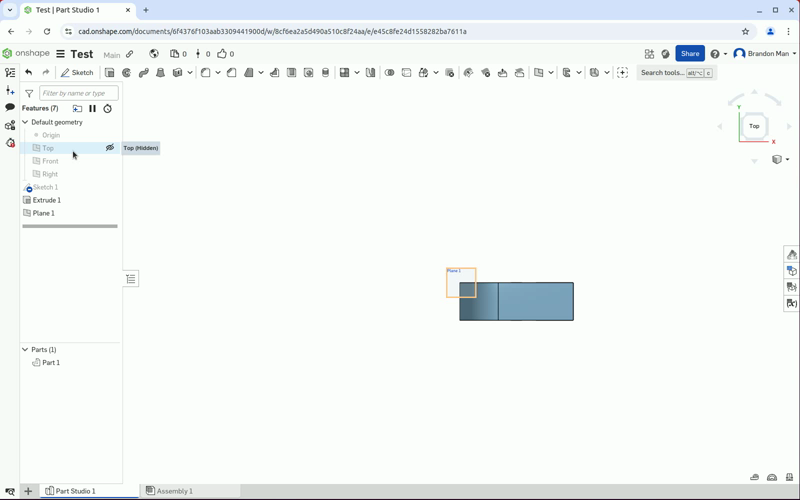
key(shift+s)
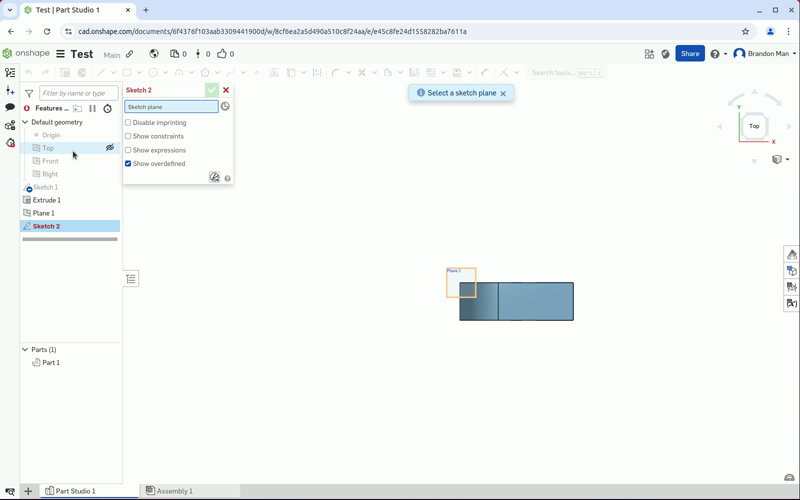
mouse_move(73, 215)
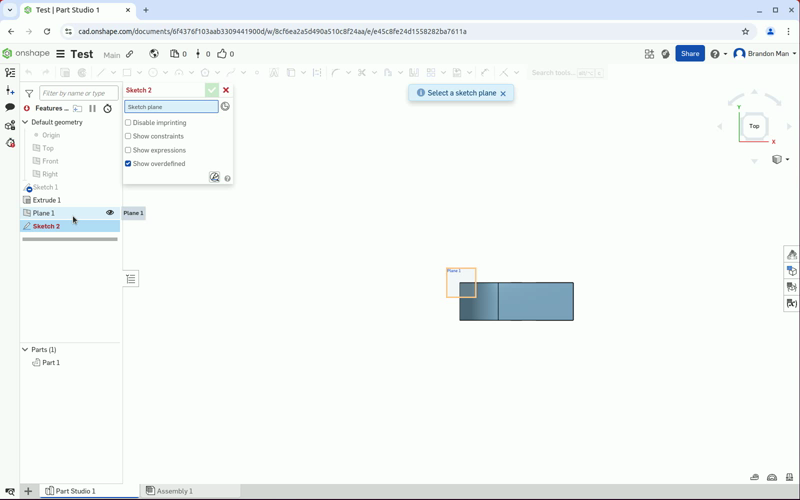
click(73, 215)
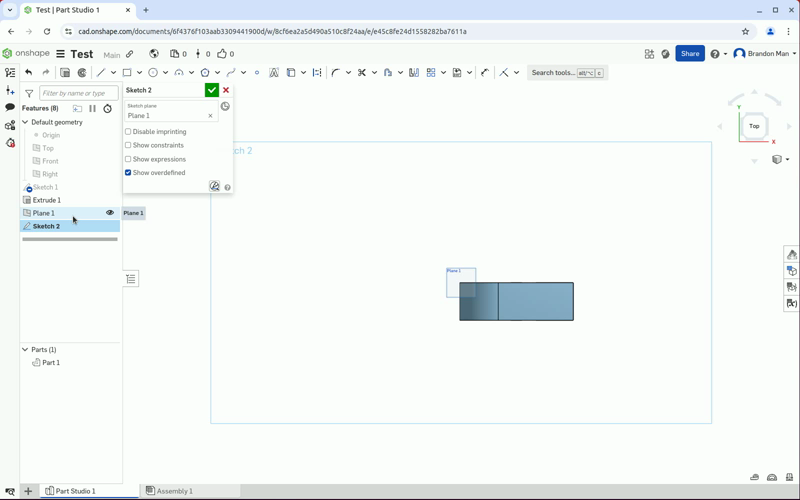
mouse_move(73, 352)
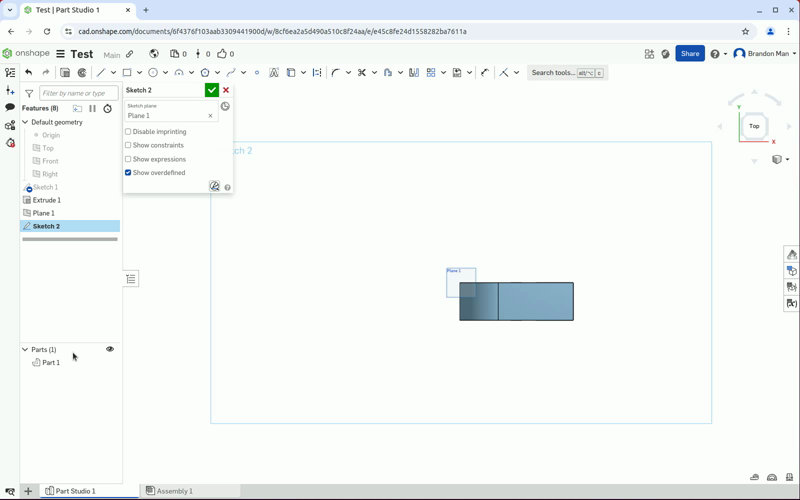
key(y)
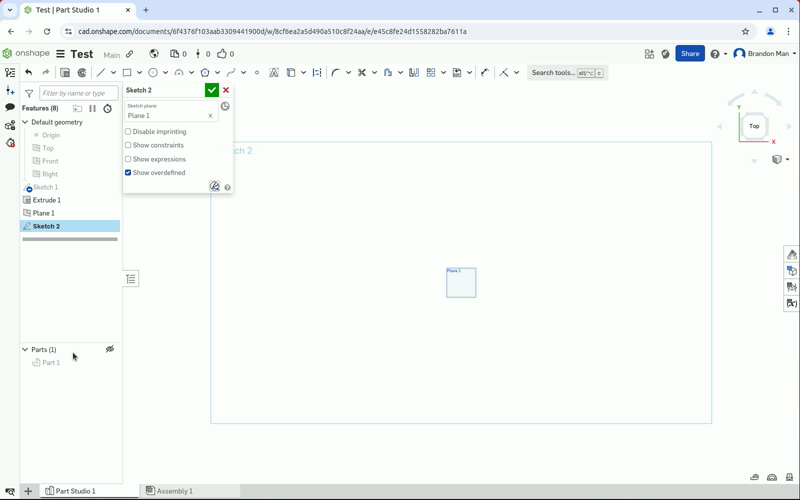
key(c)
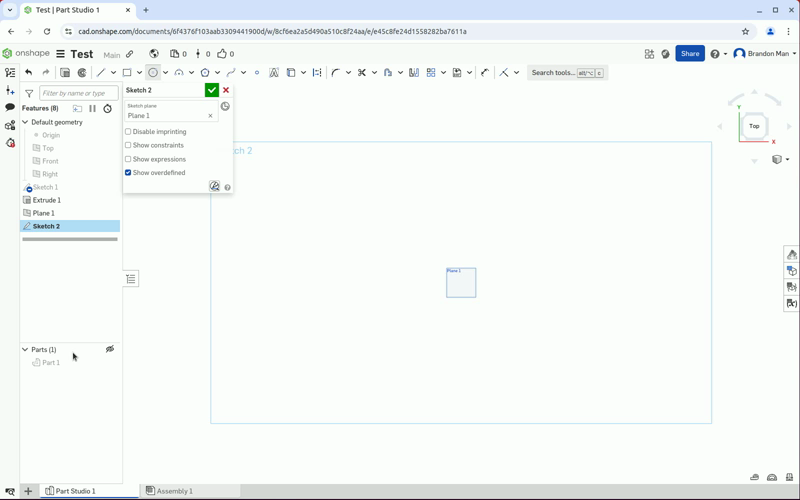
key_down(shift)
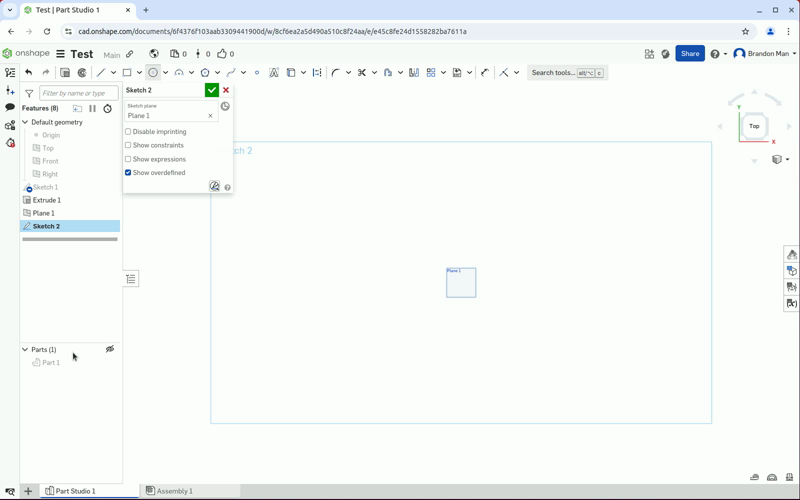
mouse_move(554, 301)
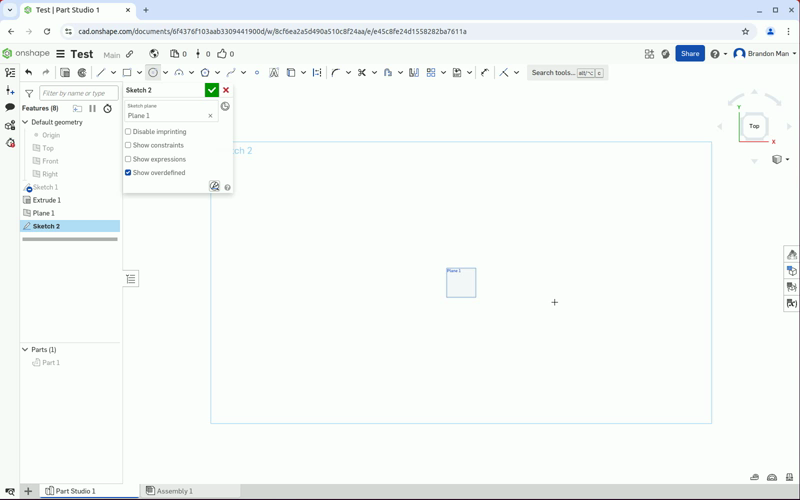
click(554, 301)
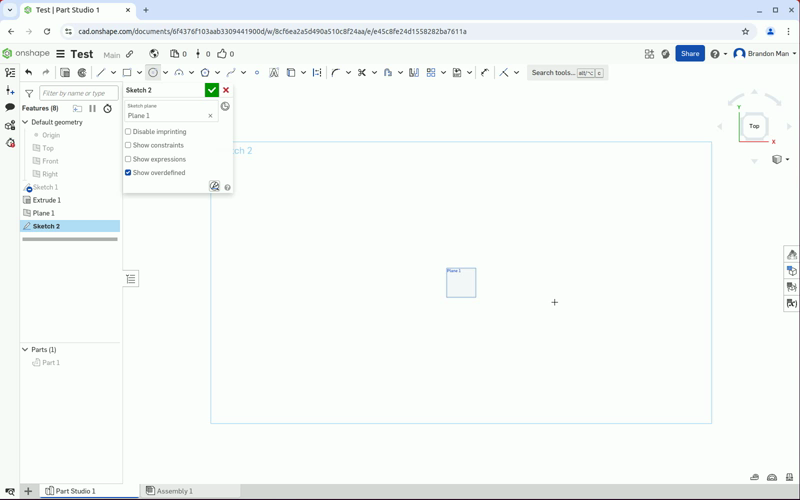
key_up(shift)
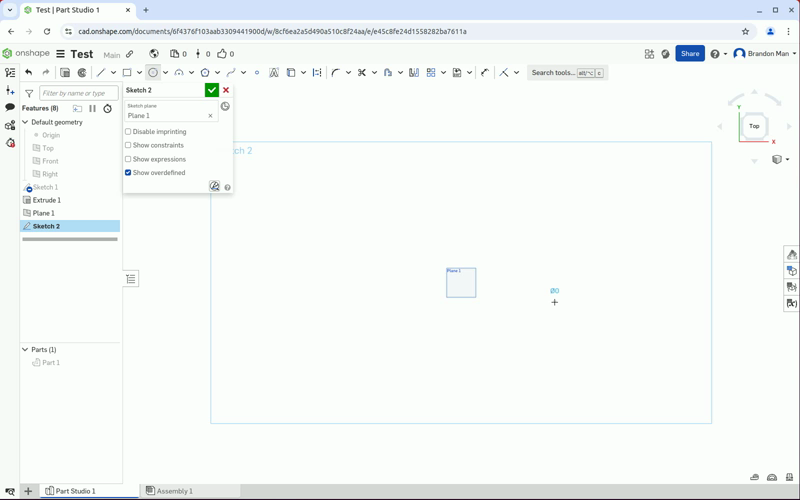
mouse_move(558, 301)
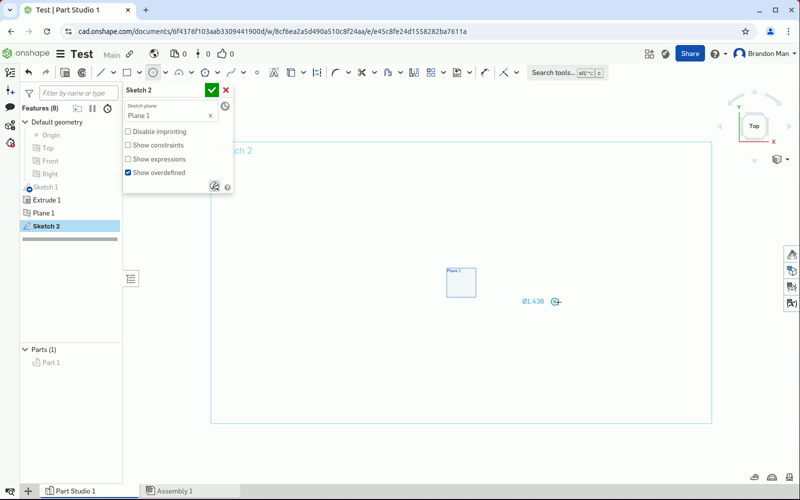
click(558, 301)
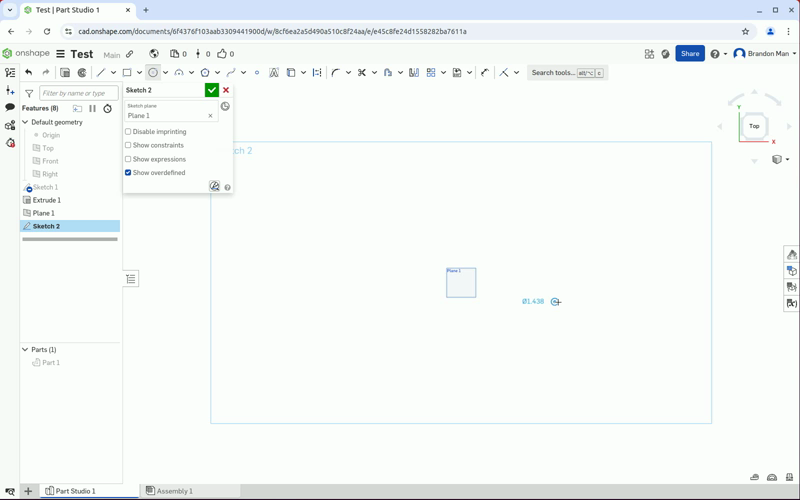
key(esc)
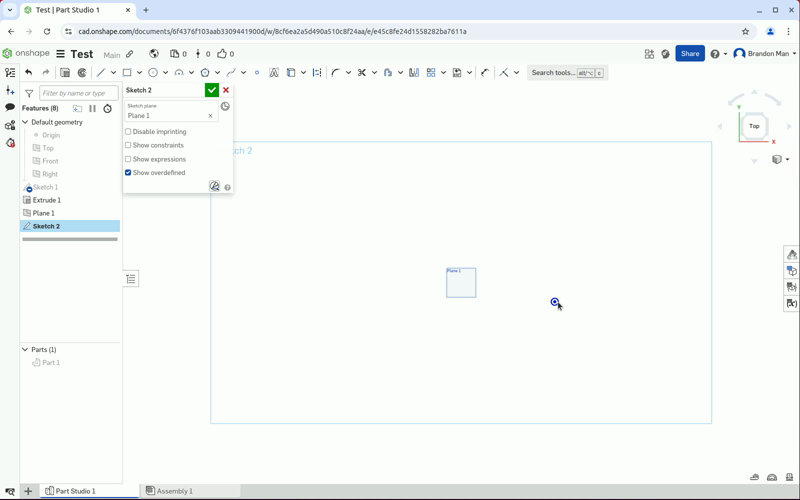
mouse_move(554, 300)
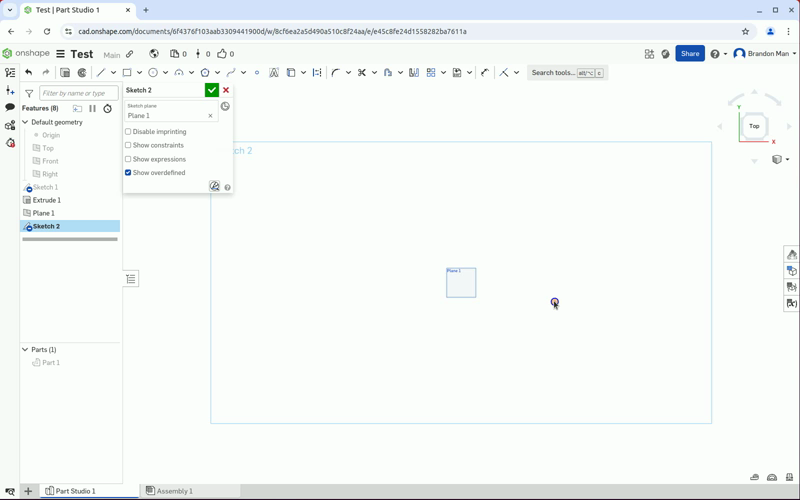
scroll(6)
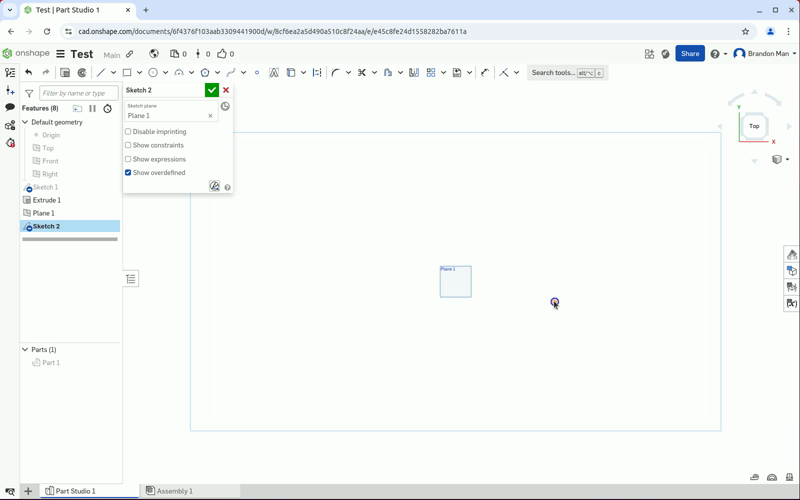
scroll(6)
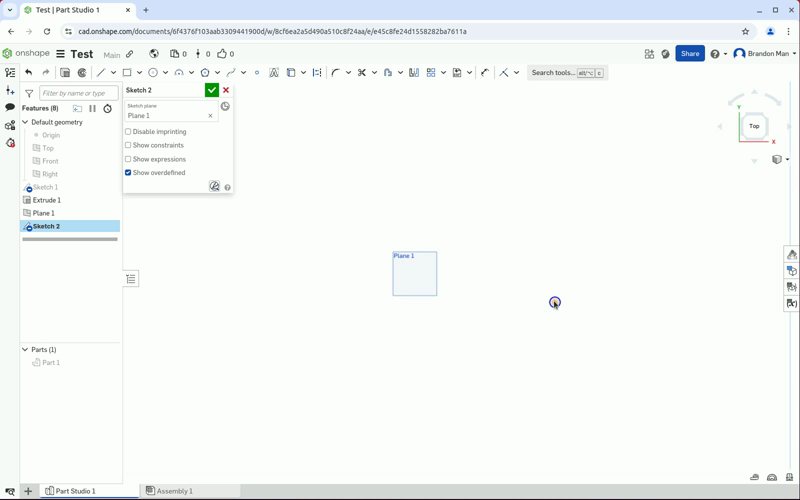
scroll(6)
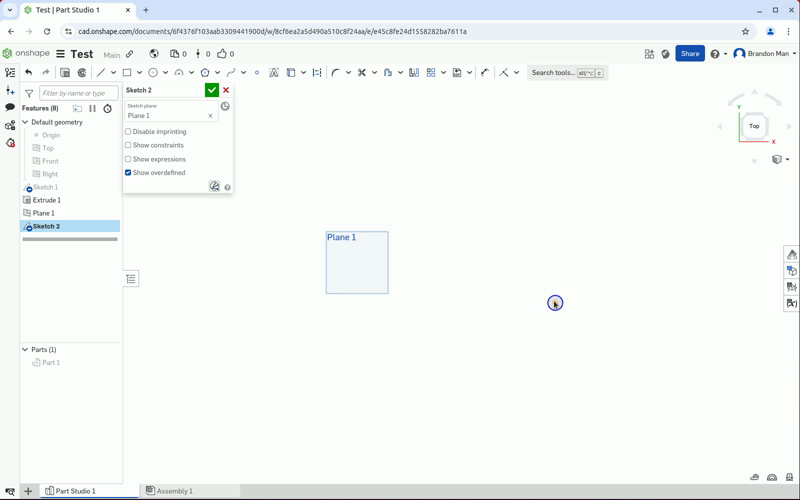
scroll(6)
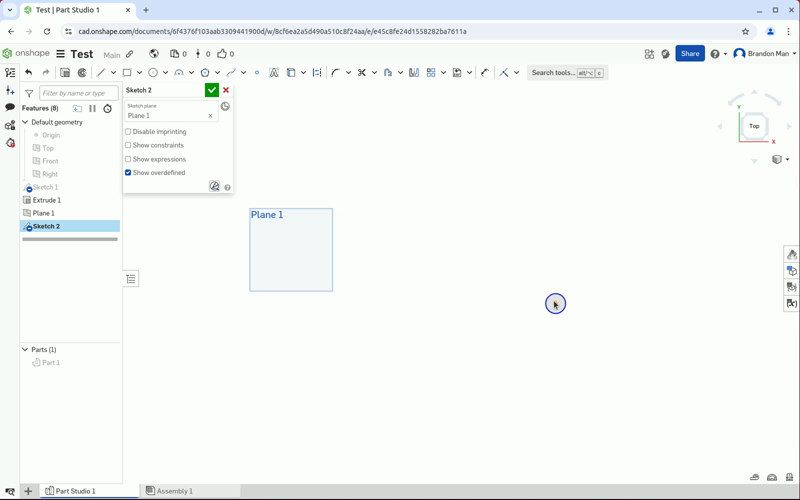
scroll(6)
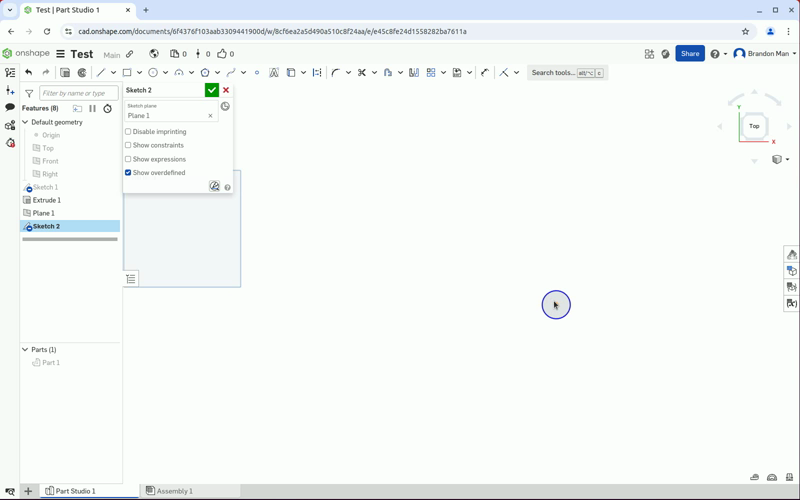
scroll(6)
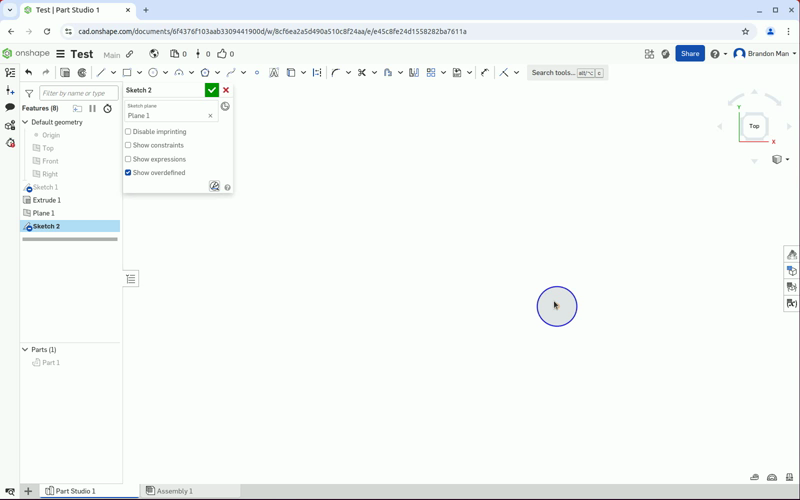
scroll(6)
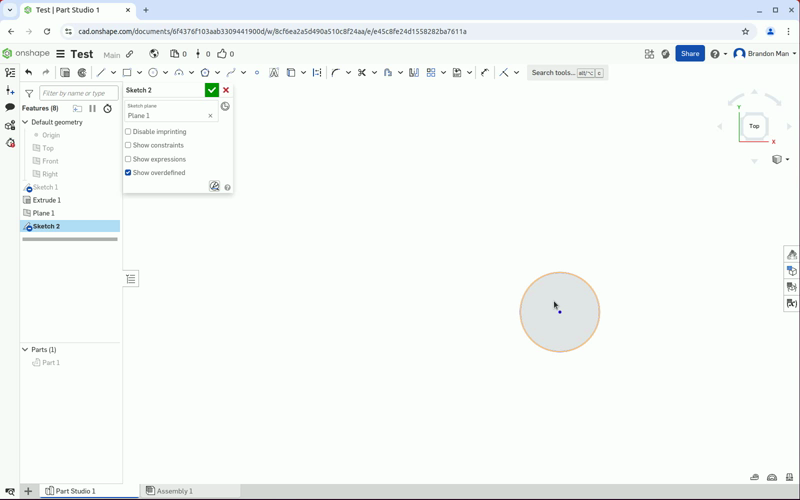
click(554, 300)
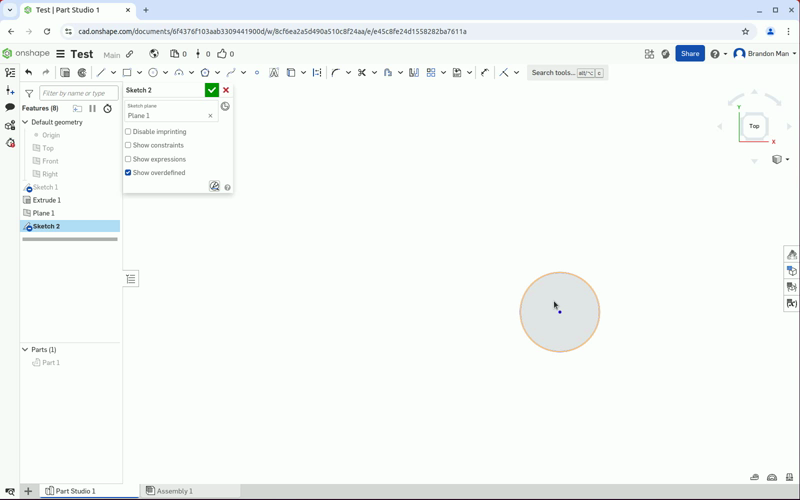
scroll(-6)
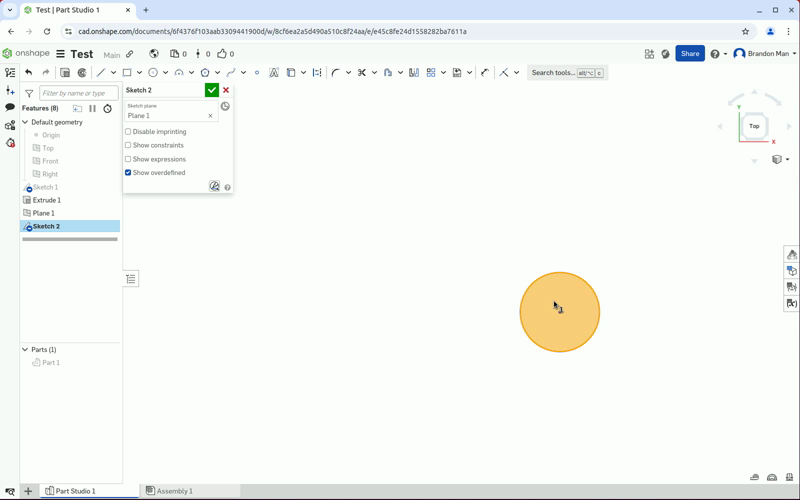
scroll(-6)
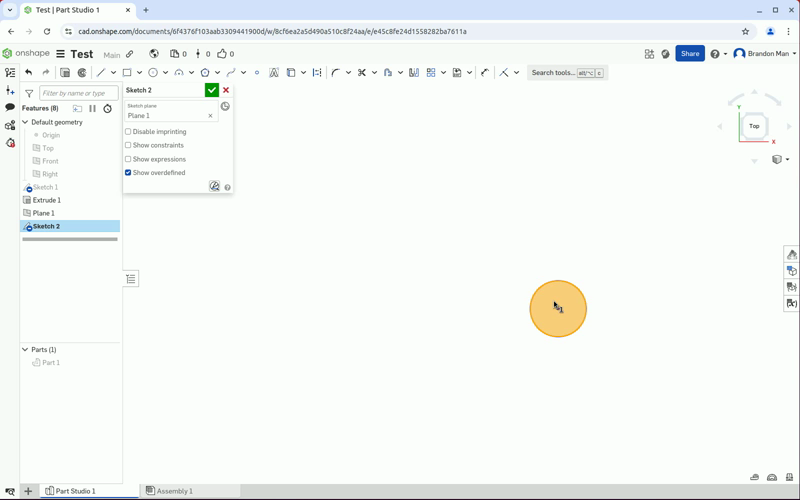
scroll(-6)
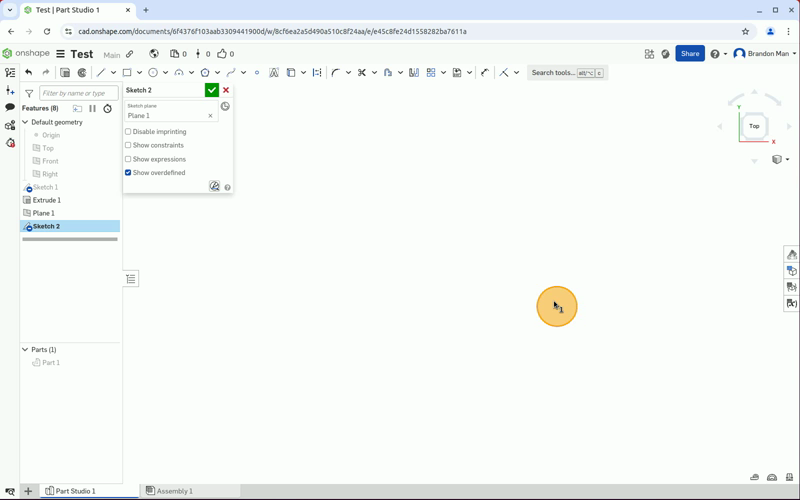
scroll(-6)
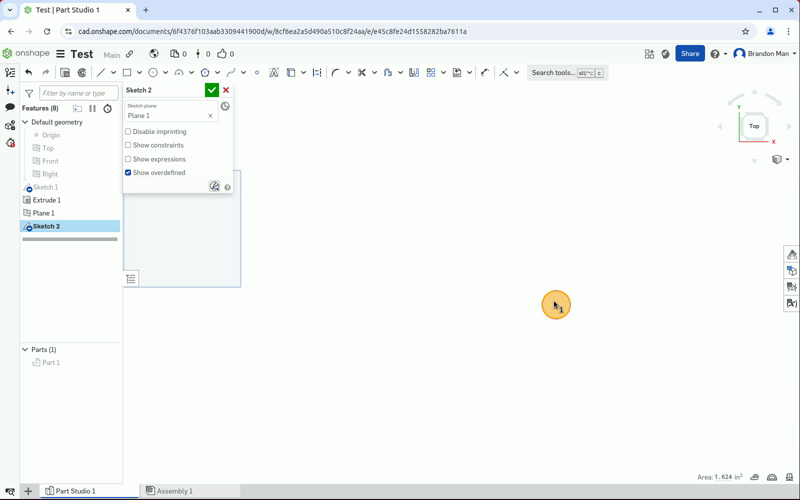
scroll(-6)
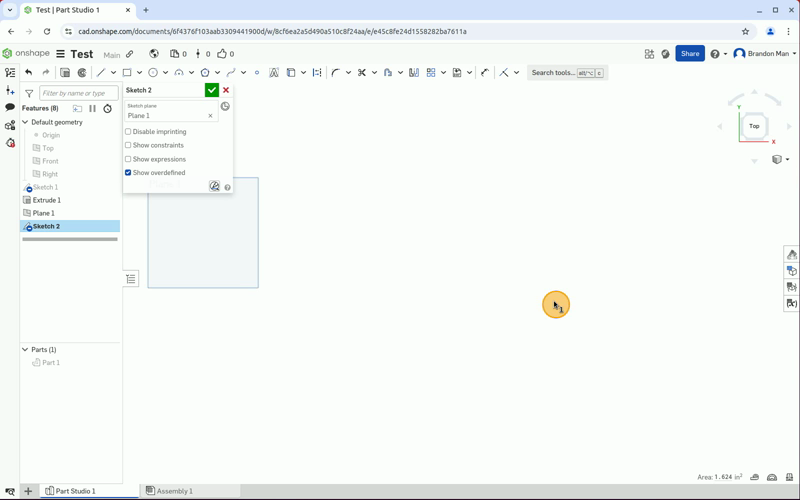
scroll(-6)
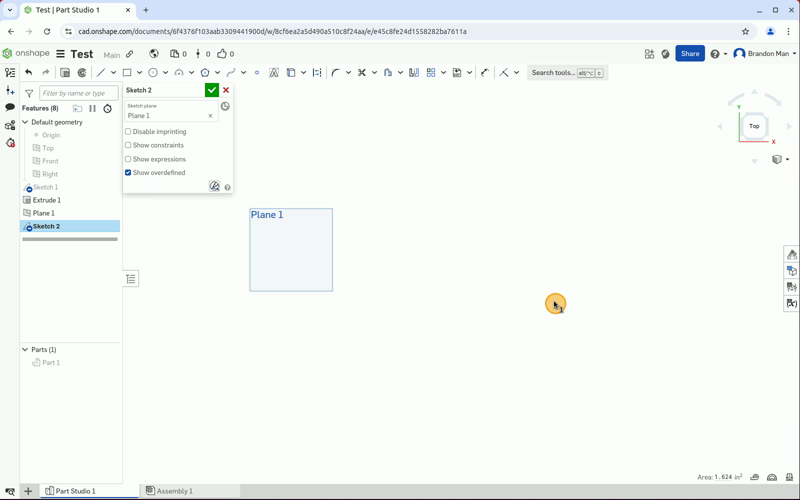
scroll(-6)
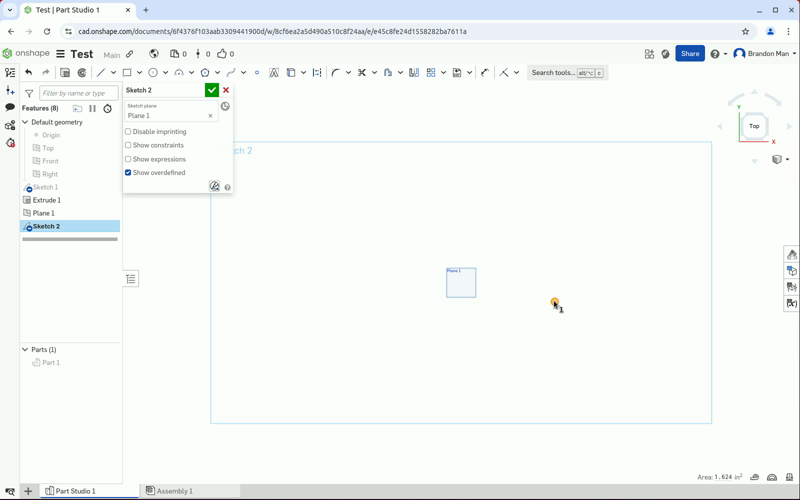
mouse_move(73, 352)
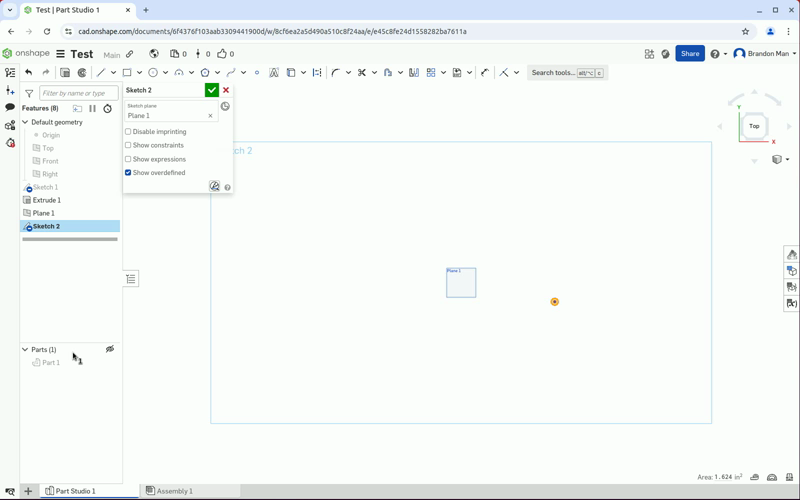
key(shift+y)
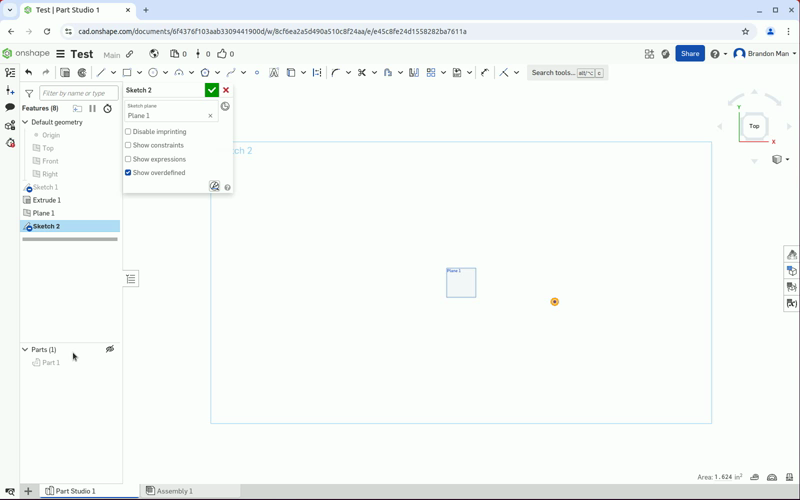
key(shift+e)
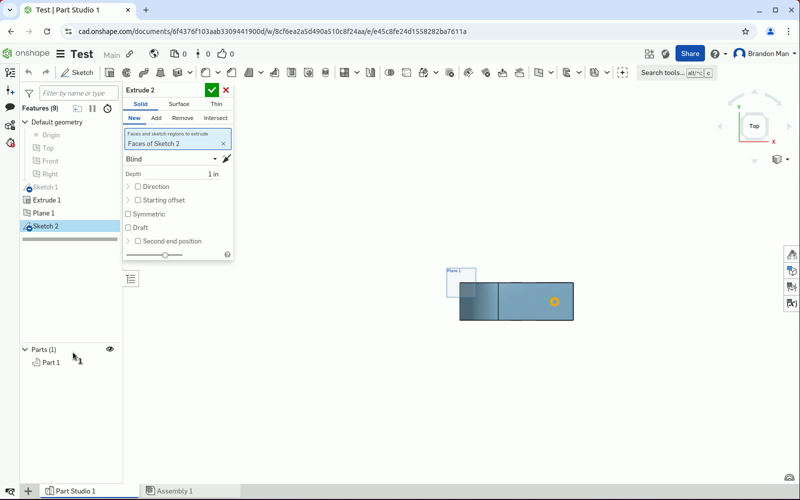
mouse_move(143, 106)
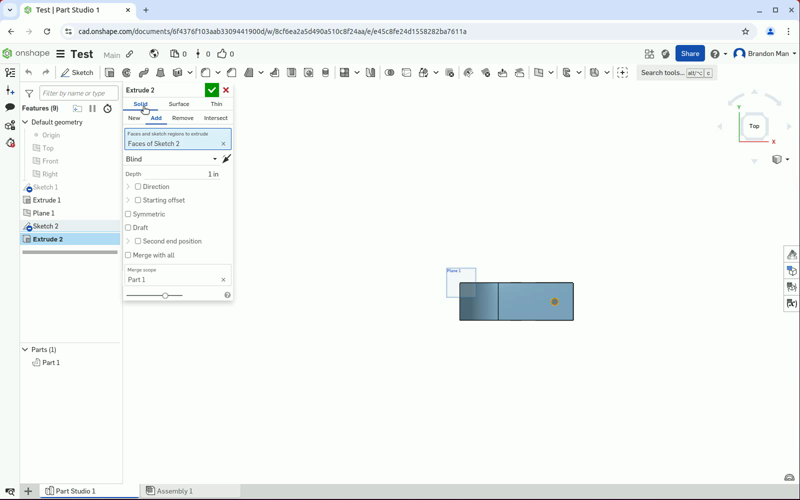
click(143, 106)
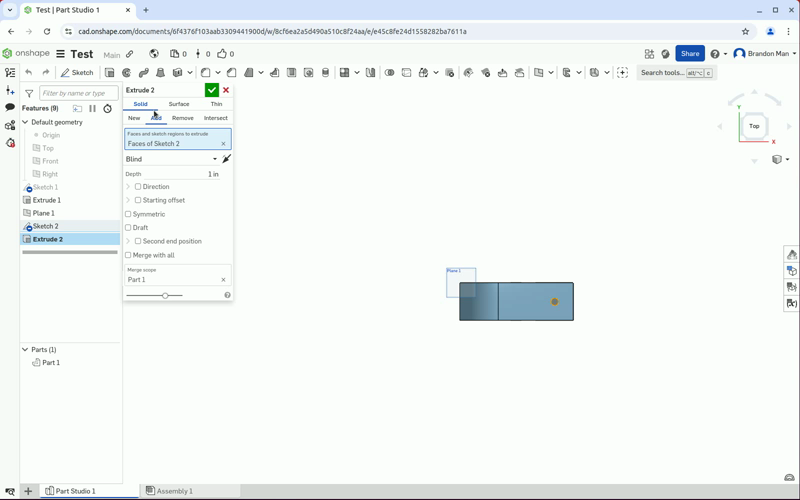
mouse_move(186, 120)
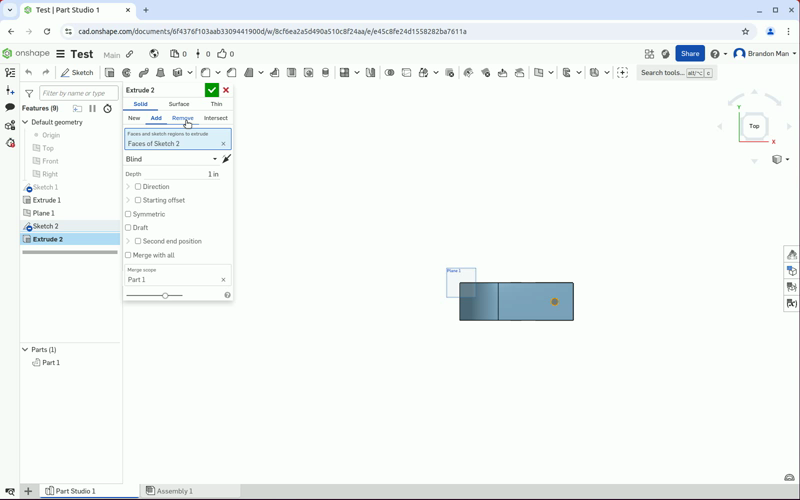
click(186, 120)
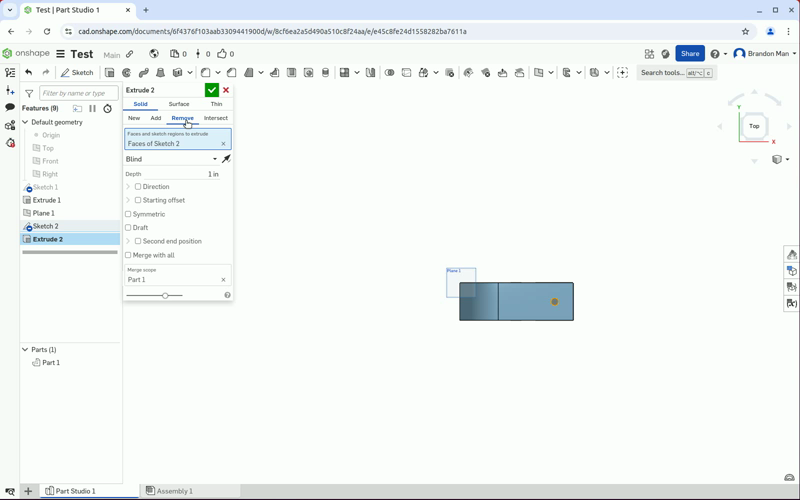
key(tab, 4)
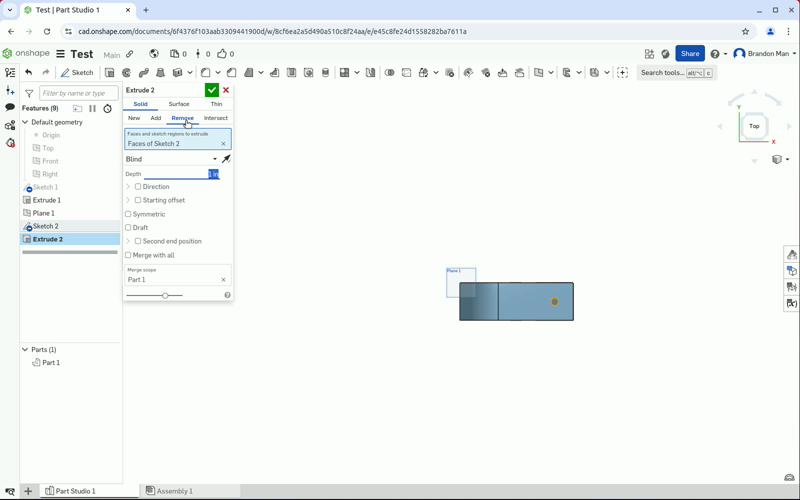
text(8.425)
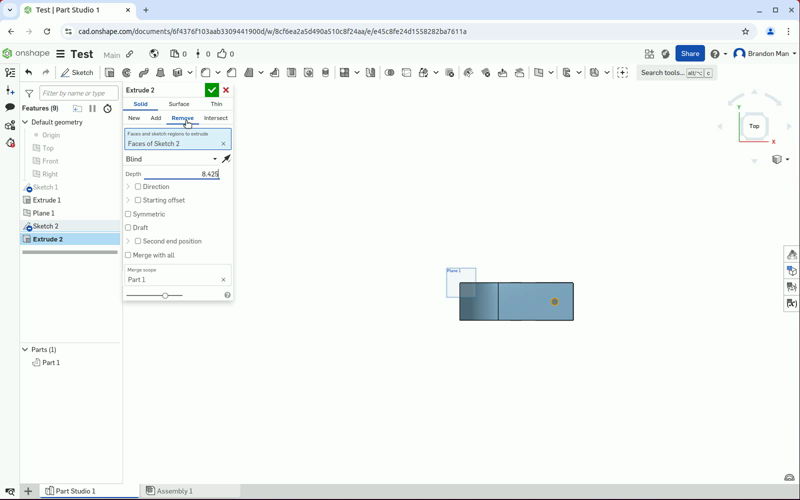
key(tab, 6)
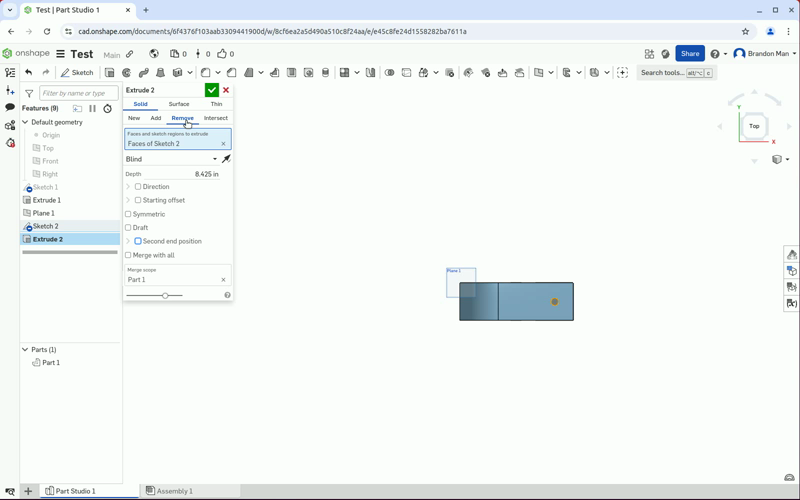
key(space)
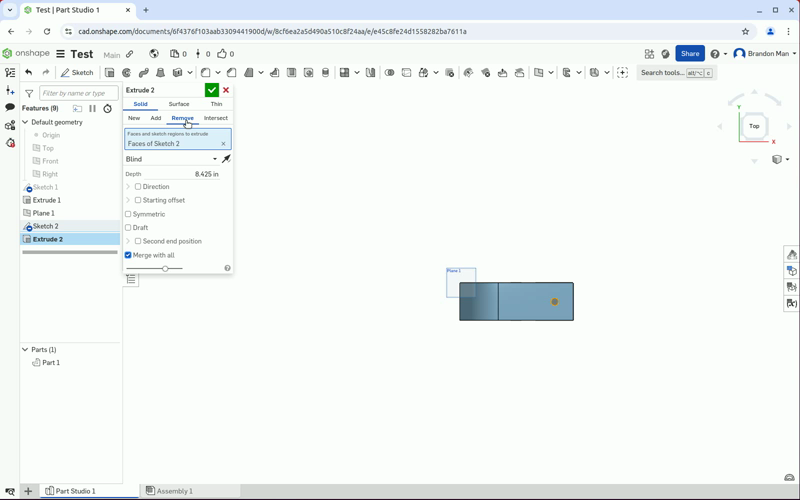
key(enter)
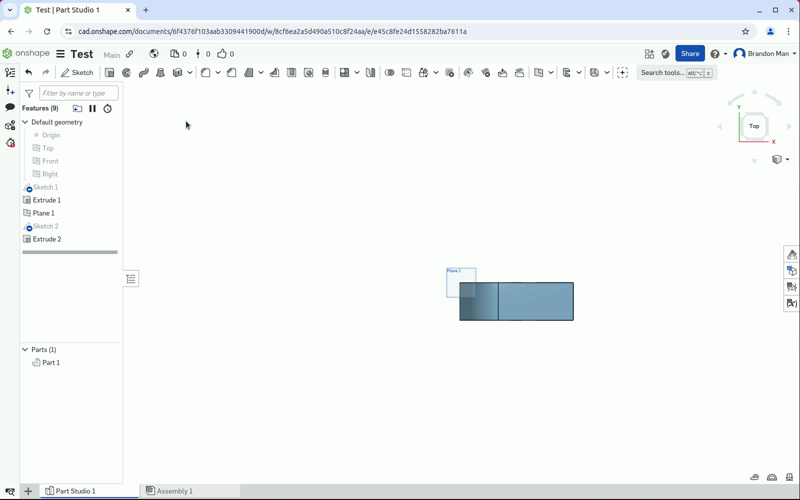
key(shift+h)
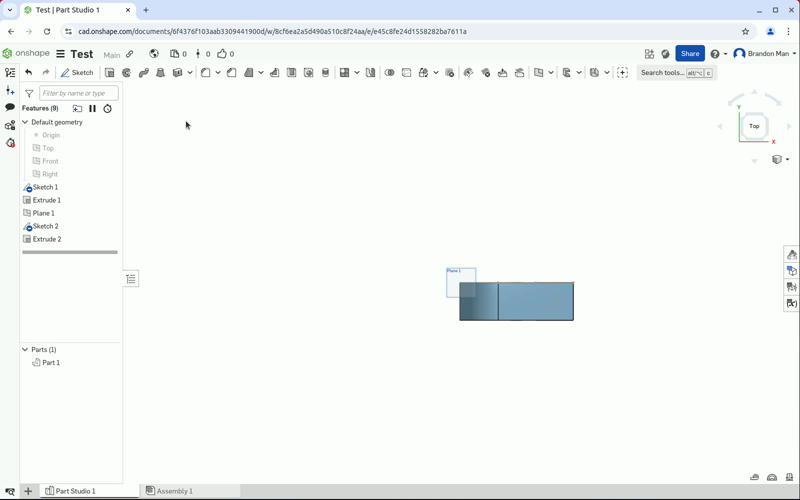
key(shift+h)
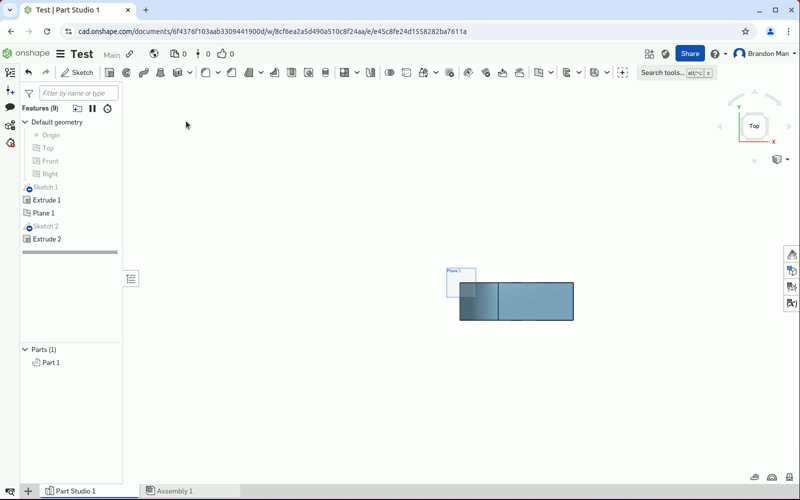
mouse_move(73, 189)
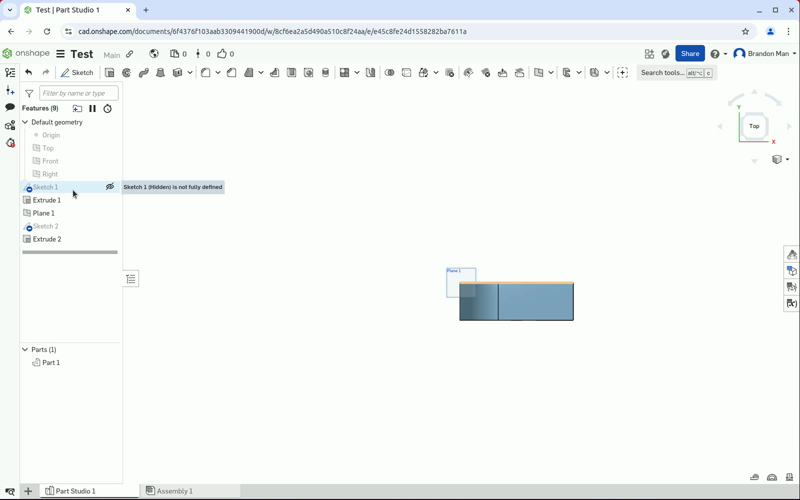
click(73, 189)
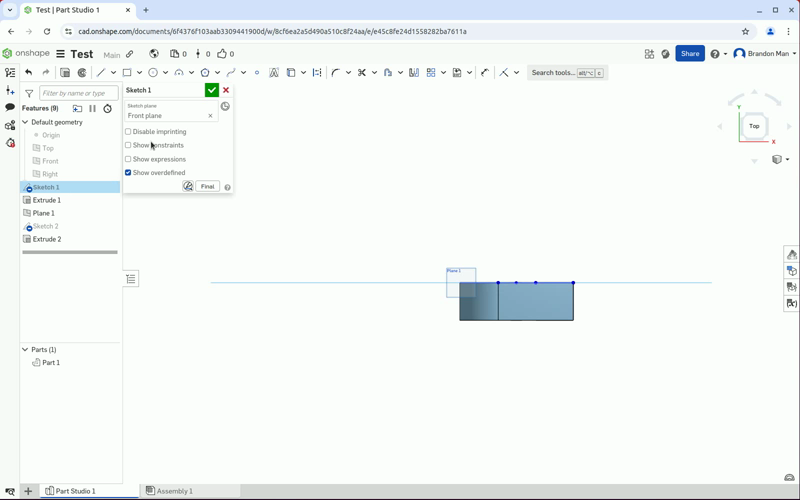
mouse_move(229, 92)
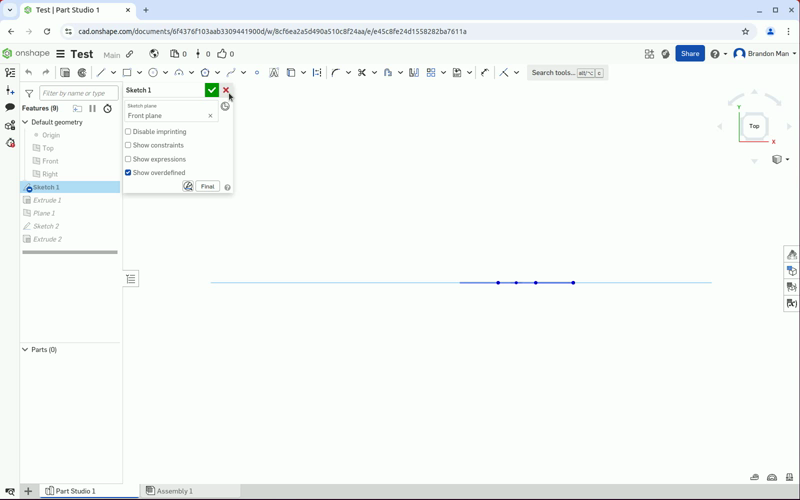
click(229, 92)
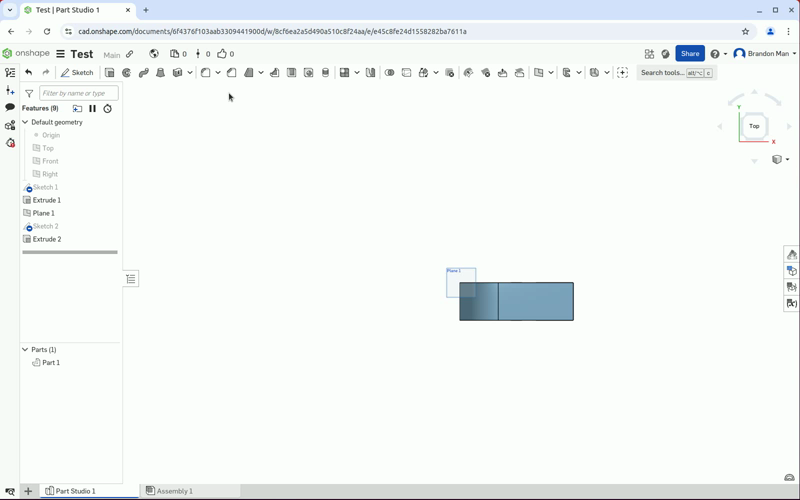
mouse_move(541, 75)
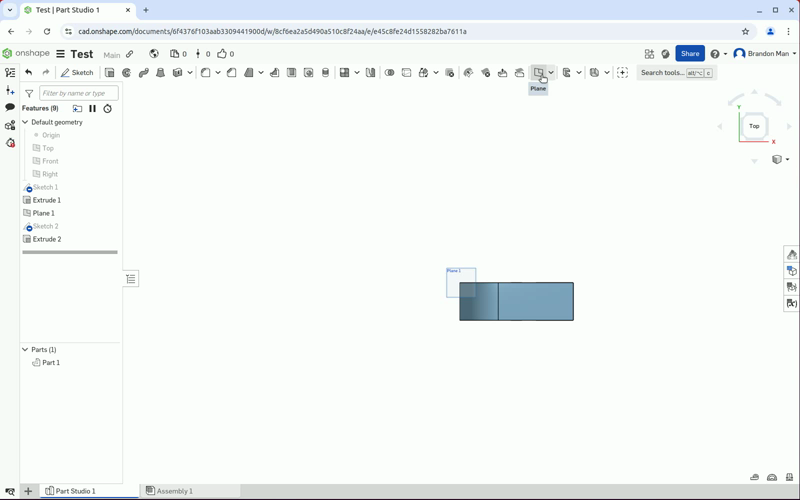
click(541, 75)
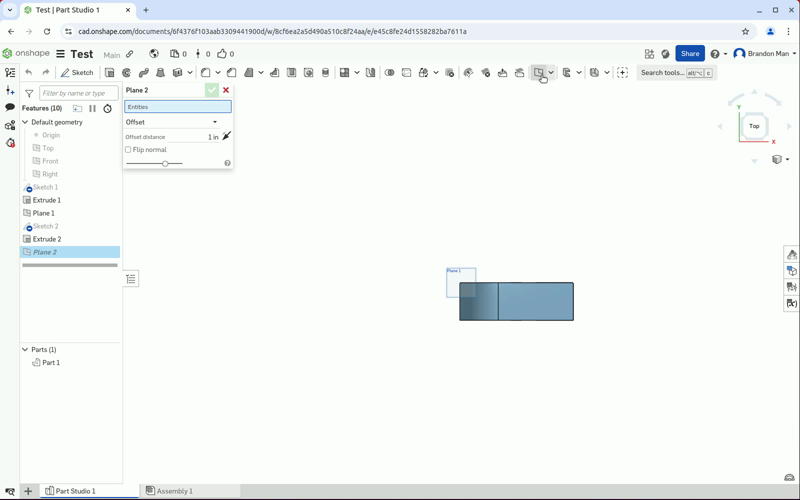
mouse_move(73, 150)
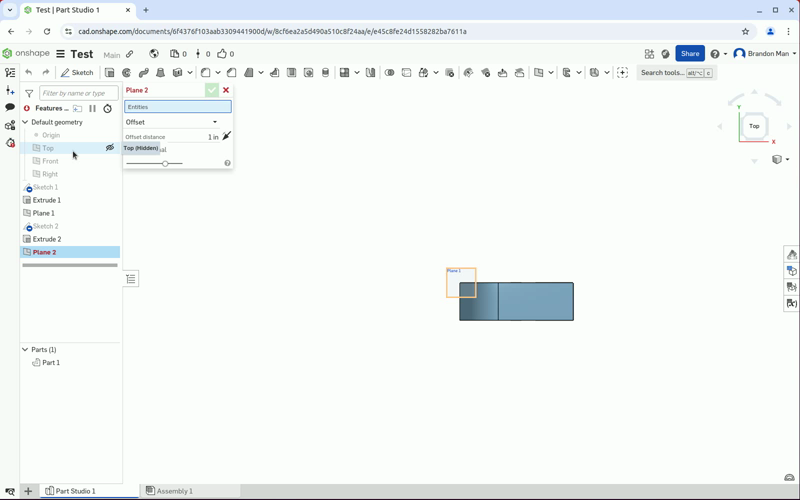
click(73, 150)
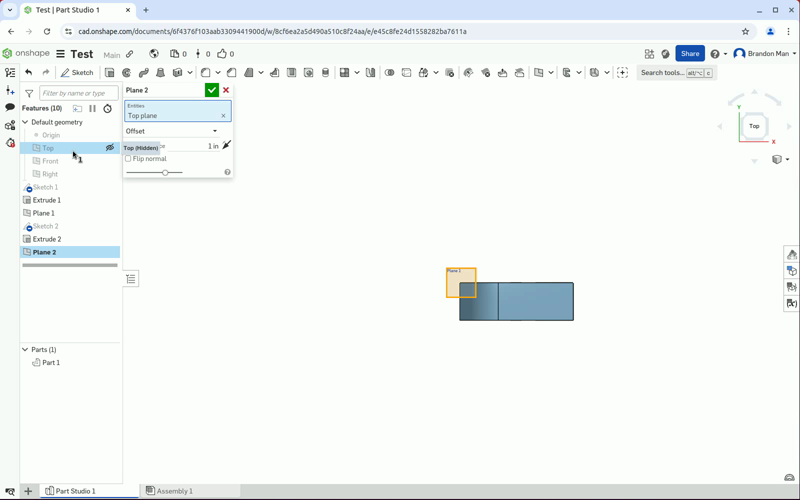
key(tab, 2)
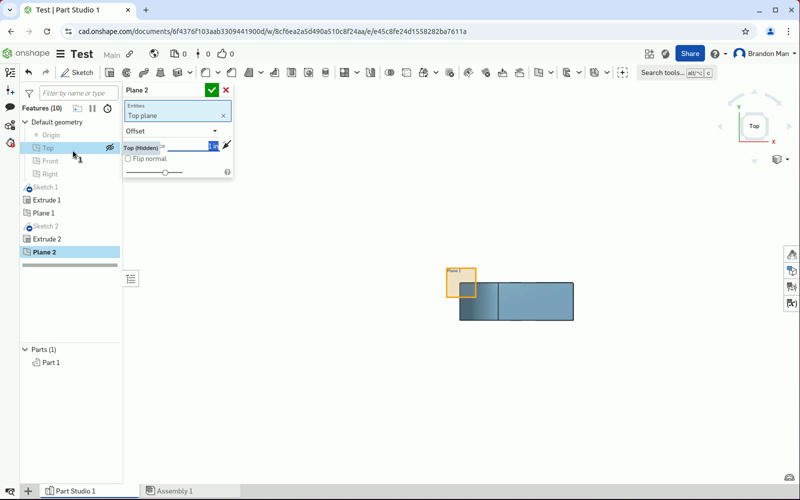
text(5.299)
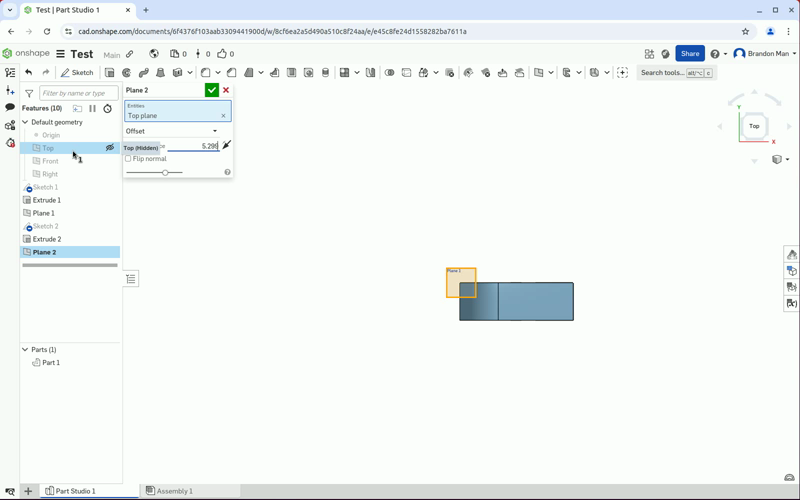
key(enter, 2)
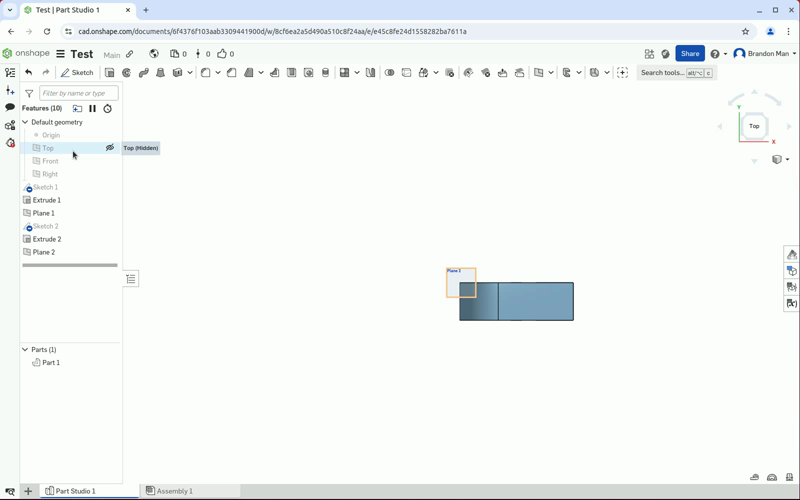
key(shift+s)
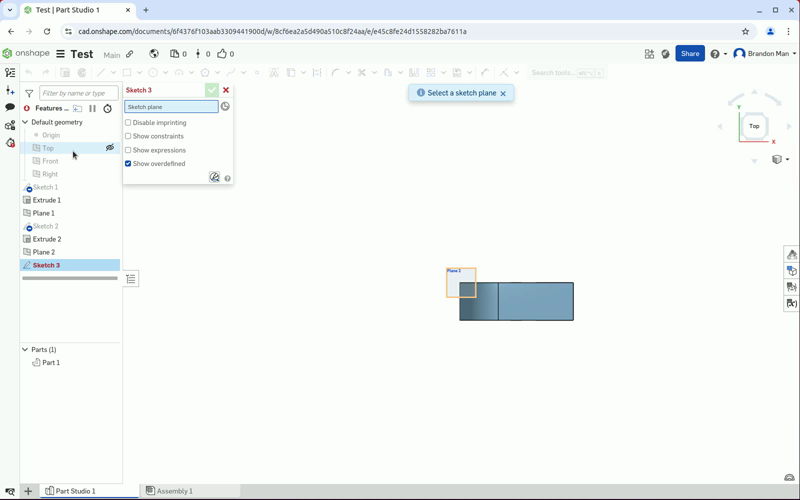
mouse_move(73, 254)
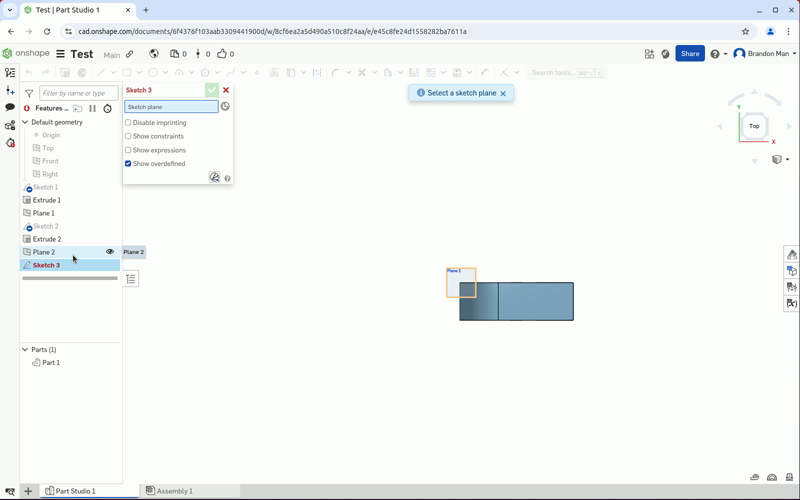
click(73, 254)
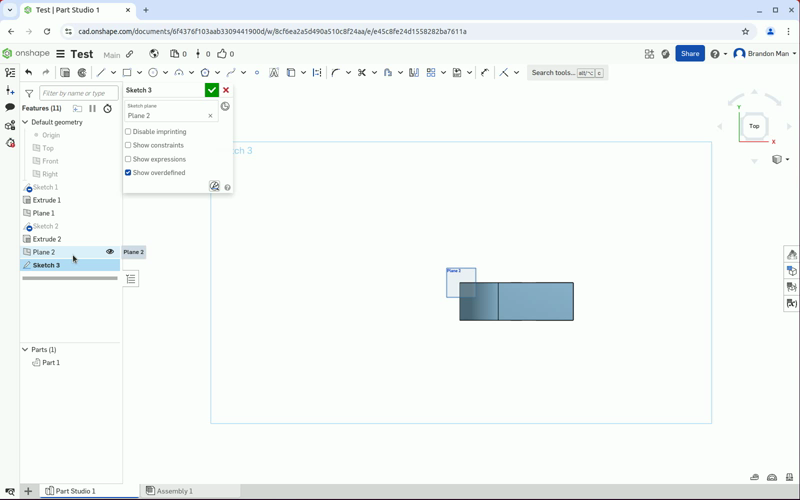
mouse_move(73, 352)
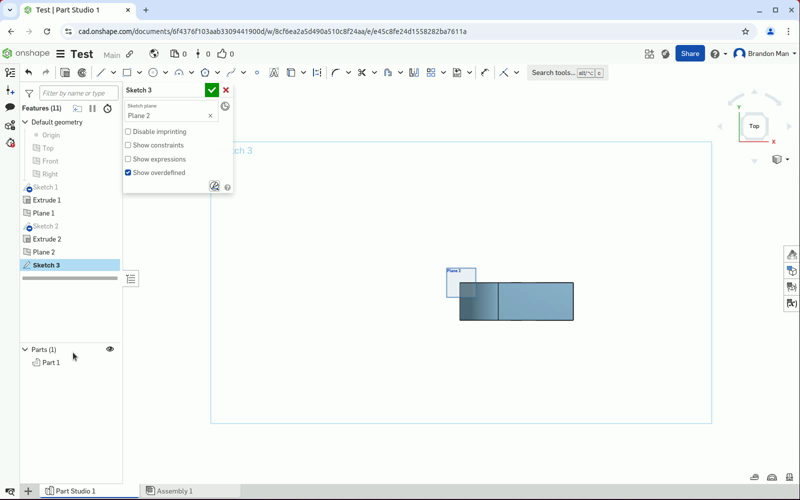
key(y)
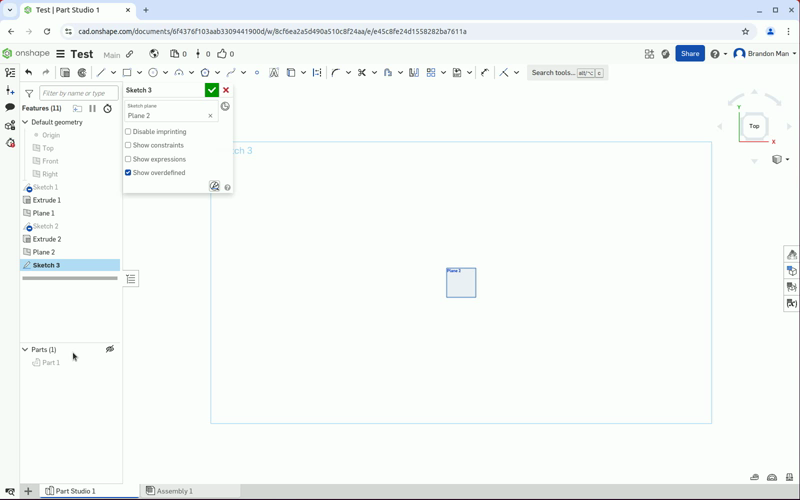
key(c)
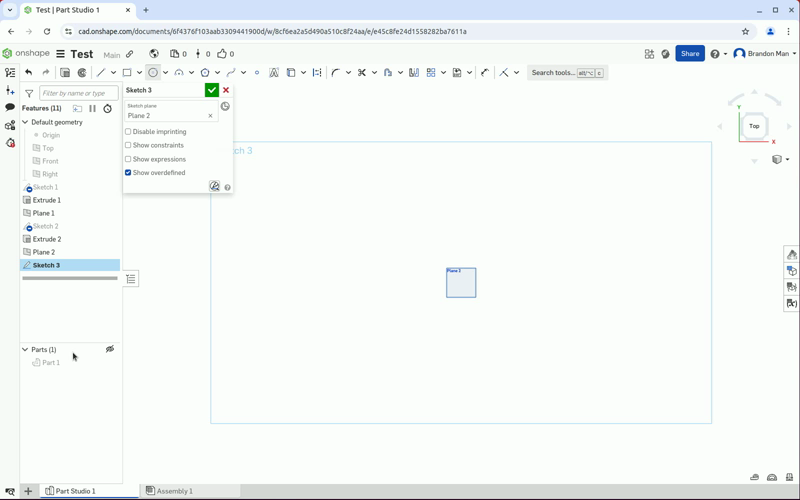
key_down(shift)
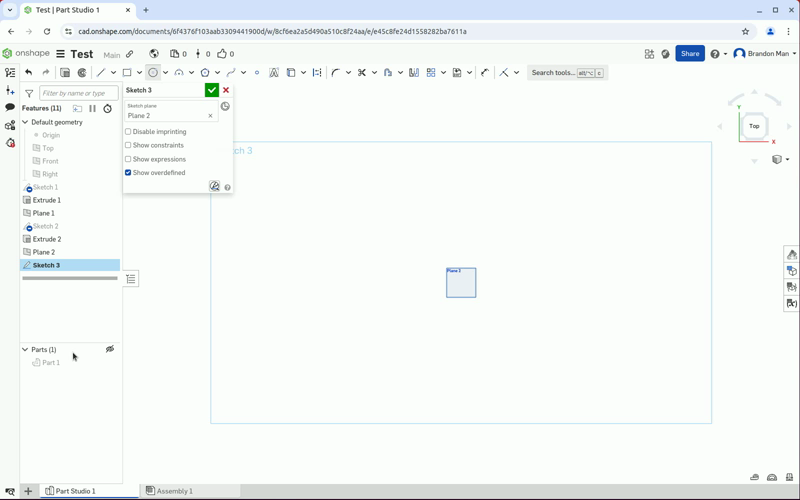
mouse_move(554, 301)
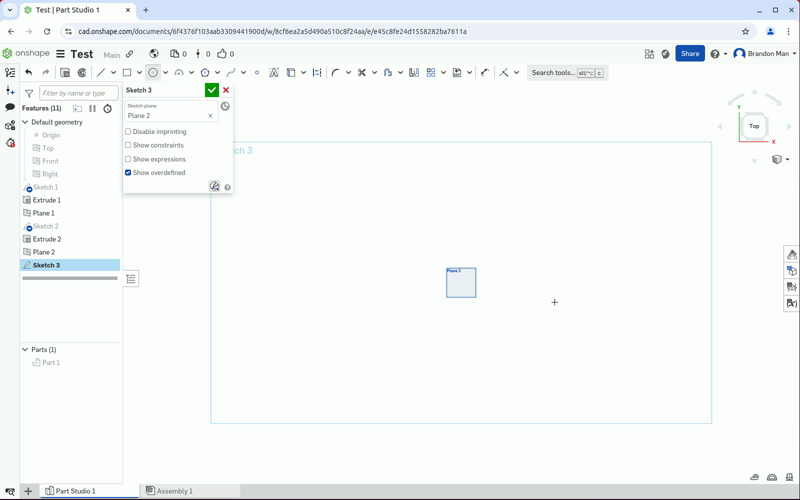
click(554, 301)
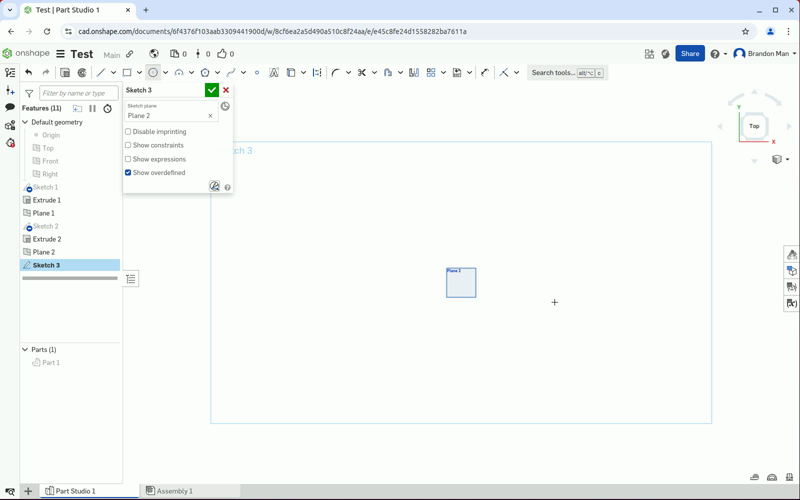
key_up(shift)
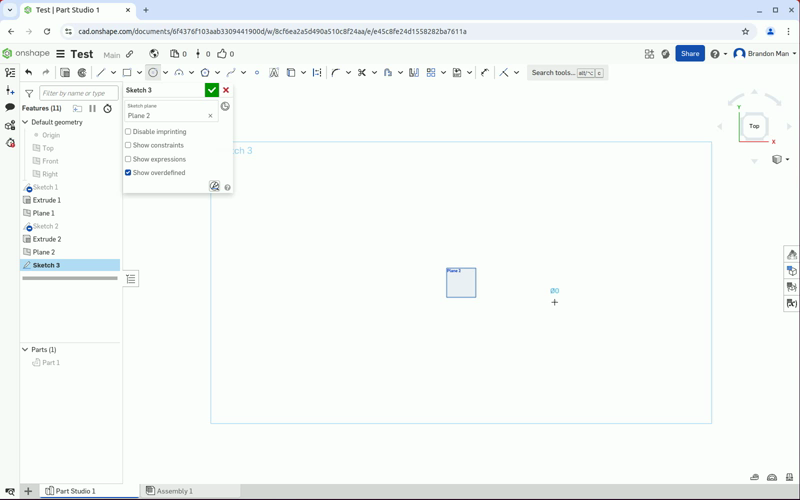
mouse_move(559, 301)
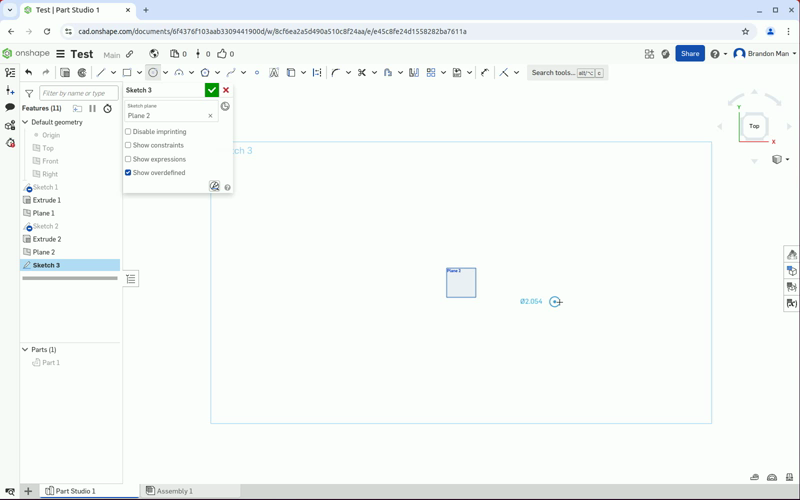
click(559, 301)
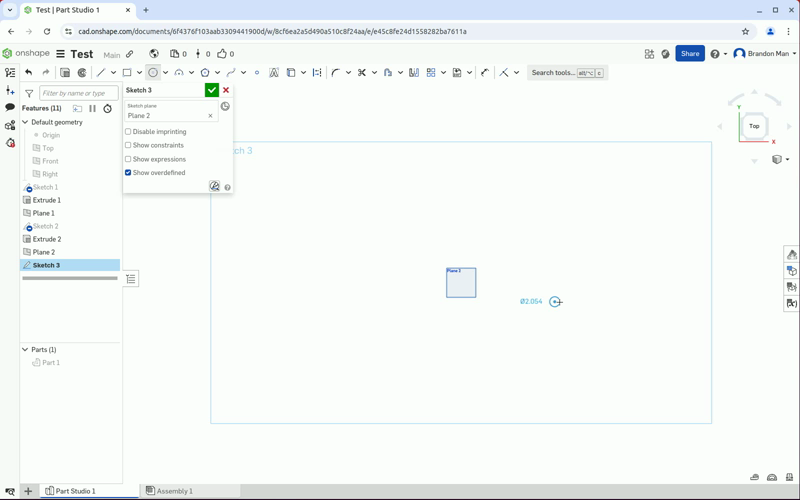
key(esc)
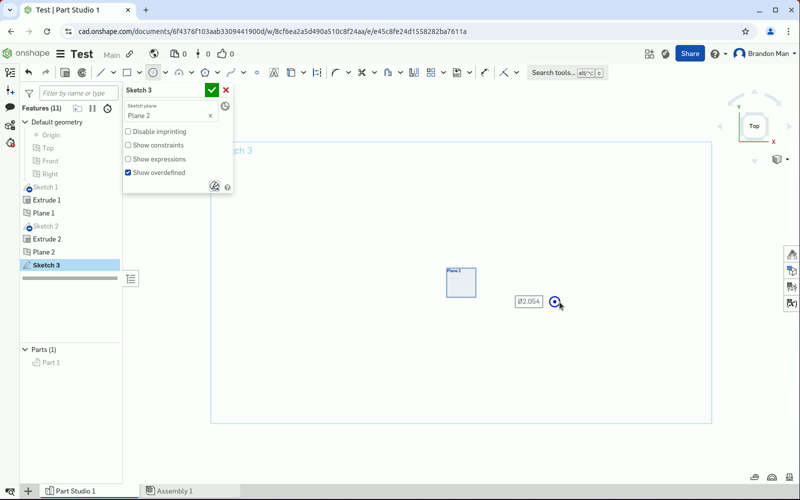
mouse_move(555, 298)
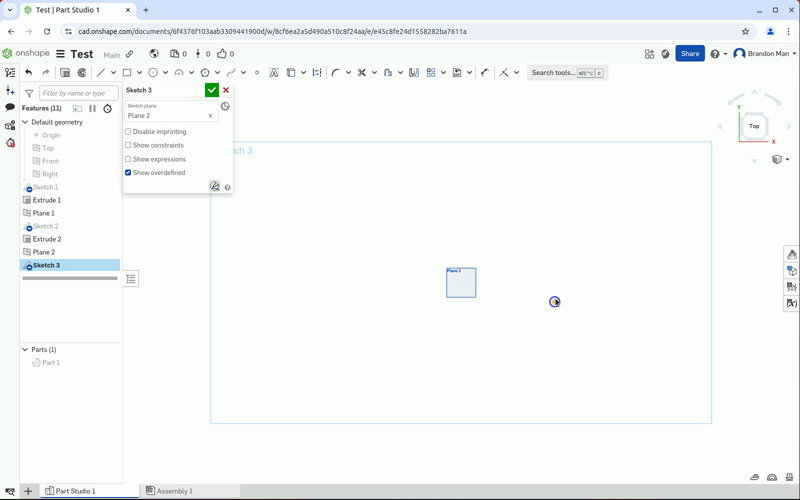
scroll(6)
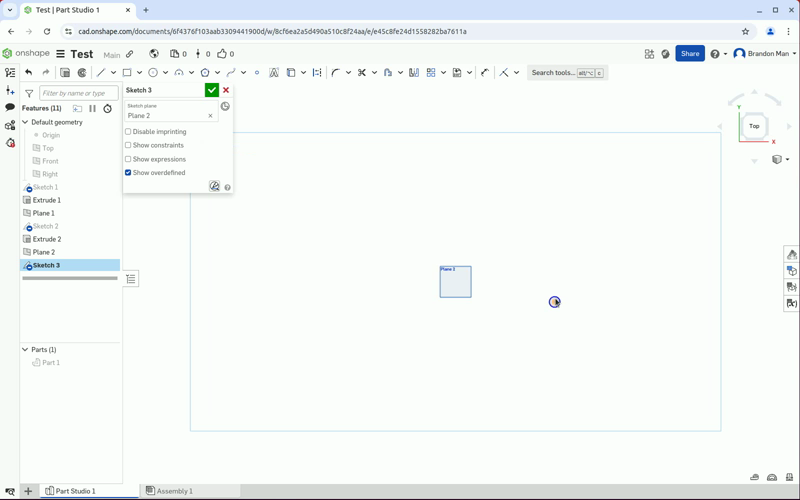
scroll(6)
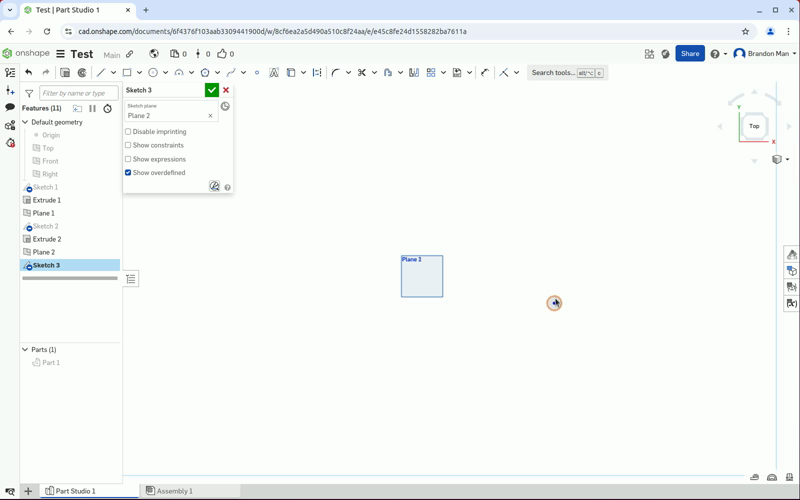
scroll(6)
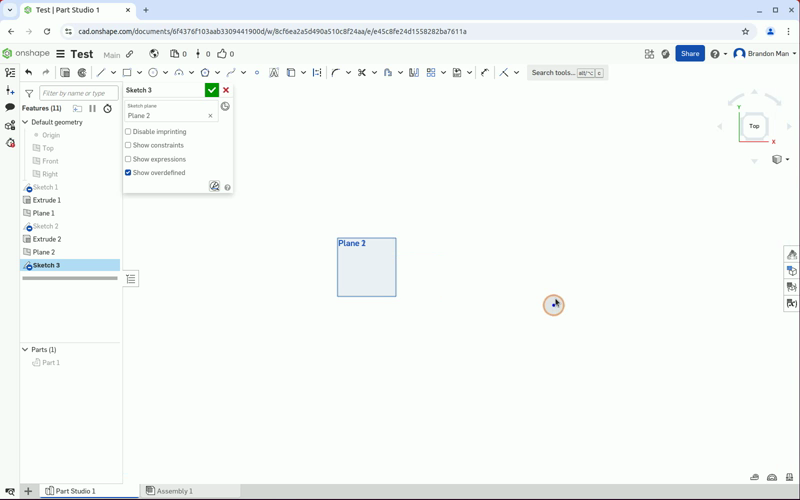
scroll(6)
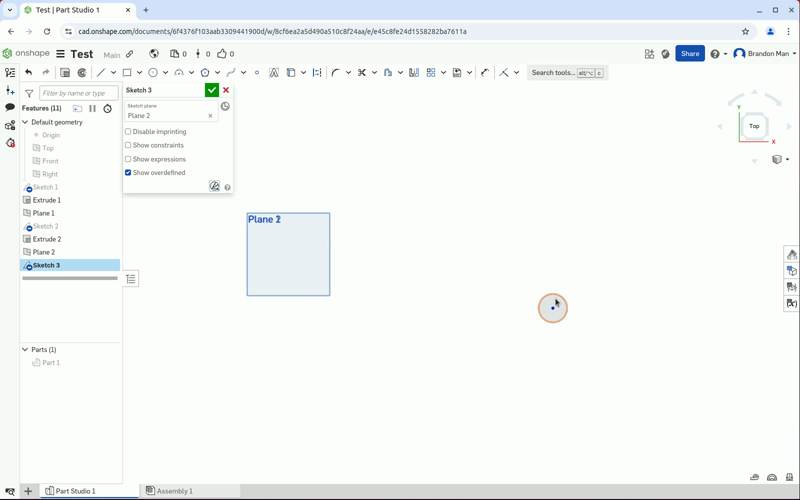
scroll(6)
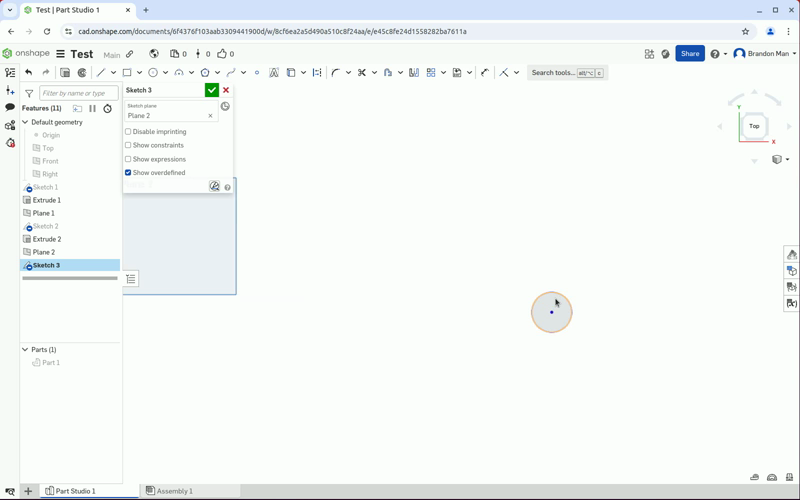
scroll(6)
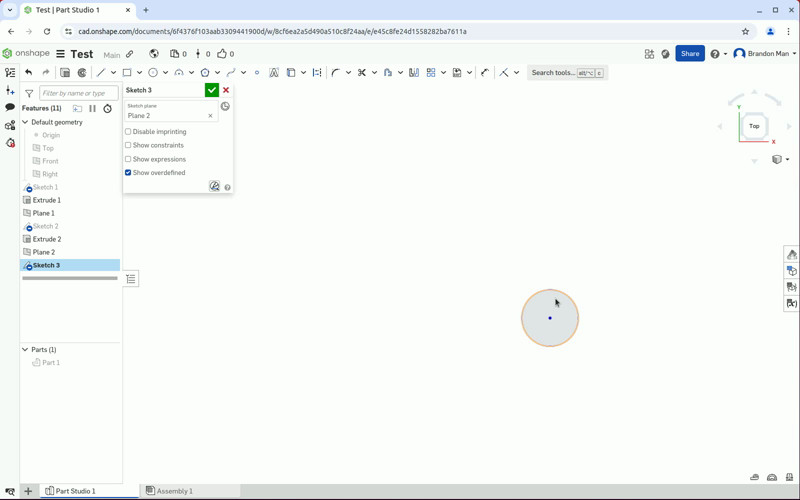
scroll(6)
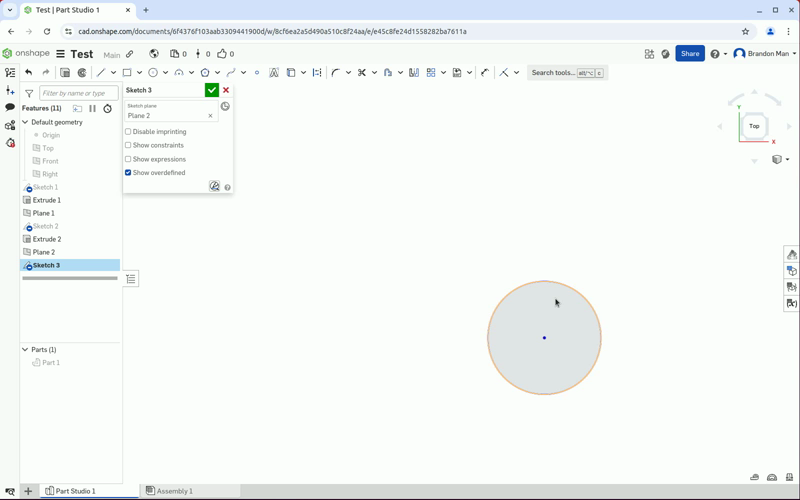
click(555, 298)
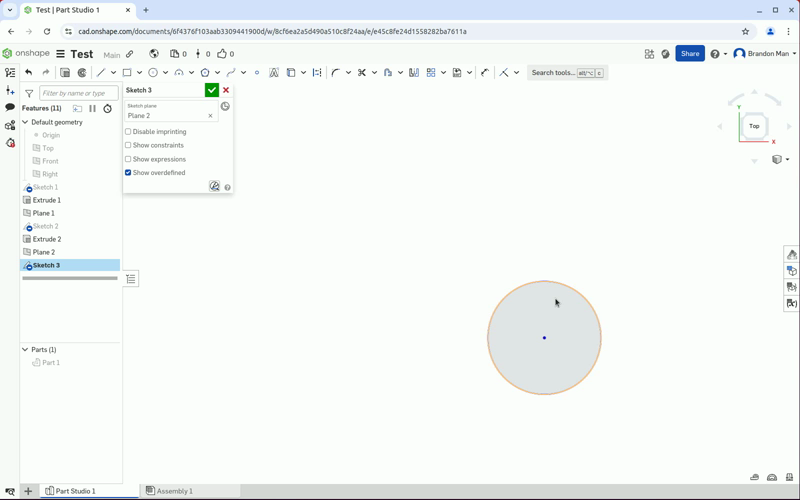
scroll(-6)
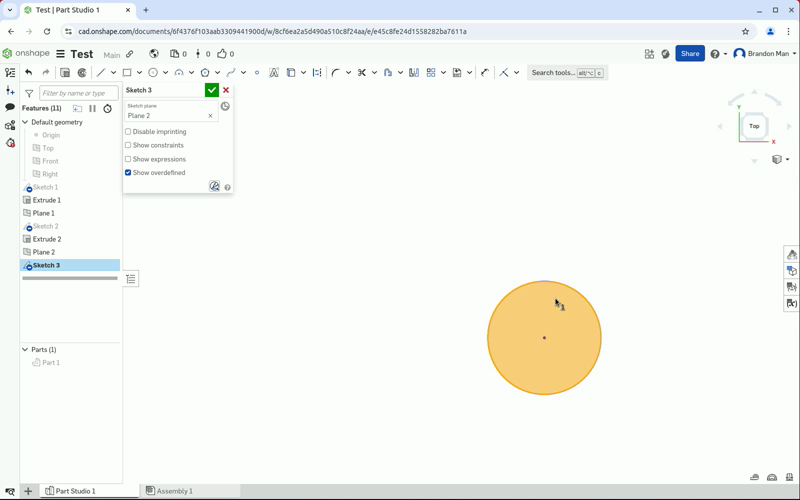
scroll(-6)
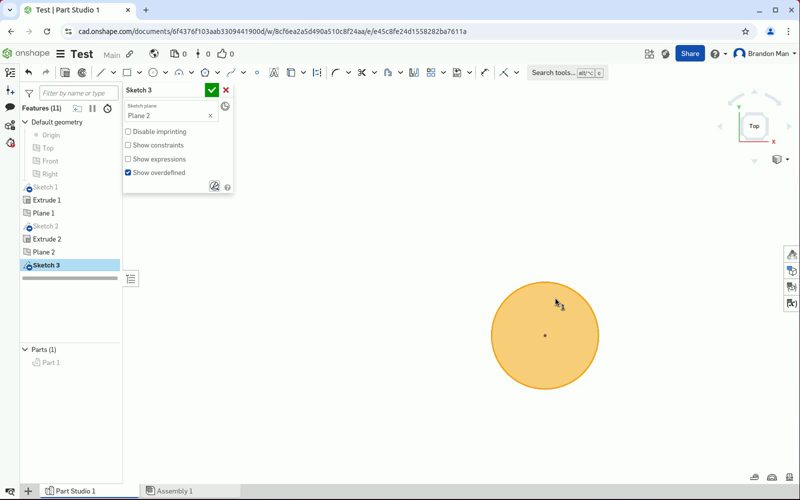
scroll(-6)
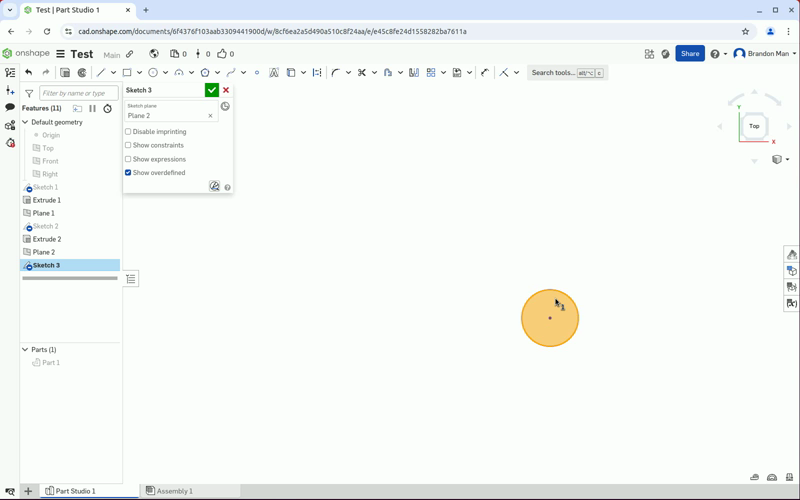
scroll(-6)
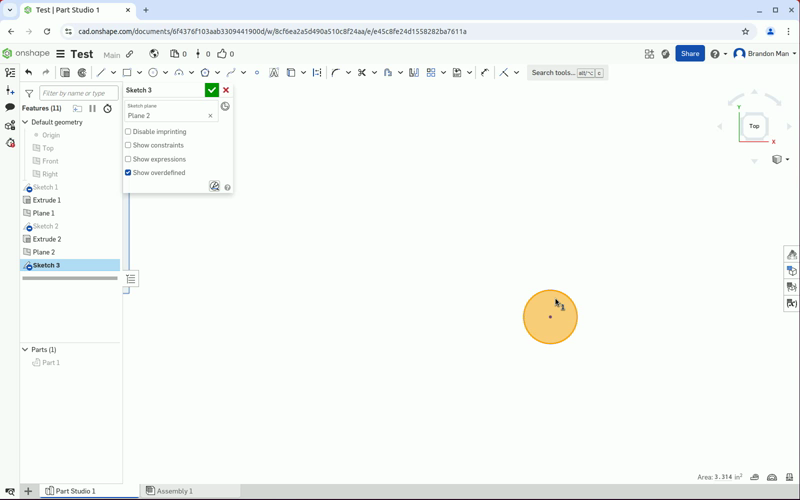
scroll(-6)
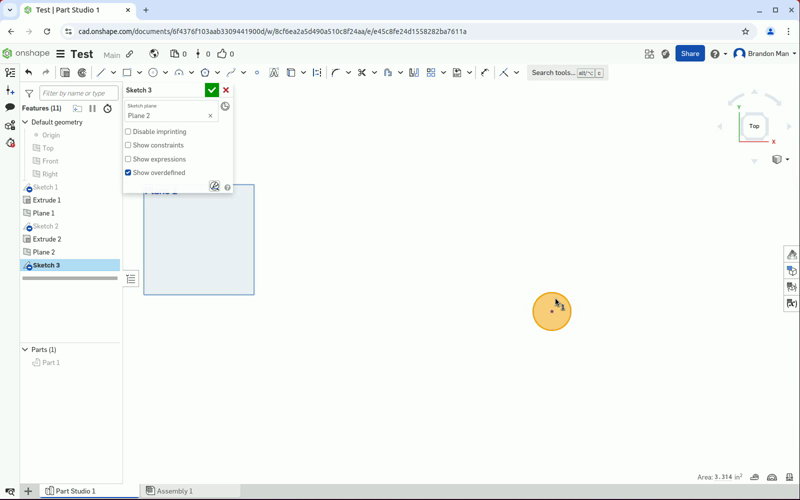
scroll(-6)
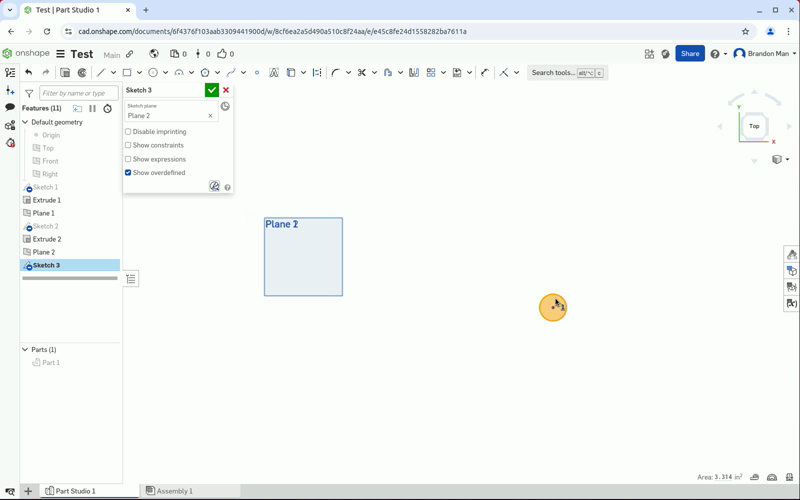
scroll(-6)
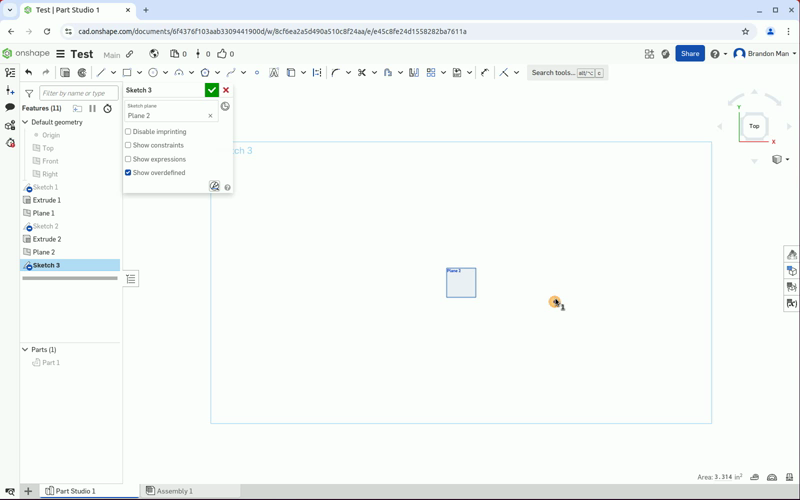
mouse_move(73, 352)
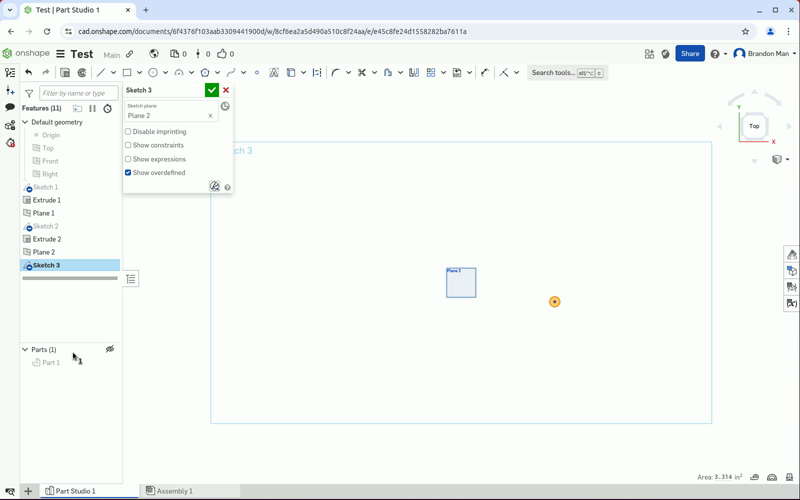
key(shift+y)
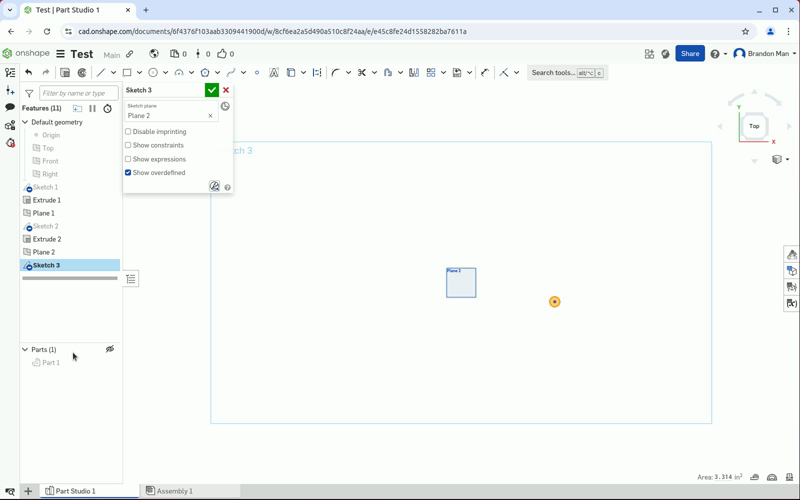
key(shift+e)
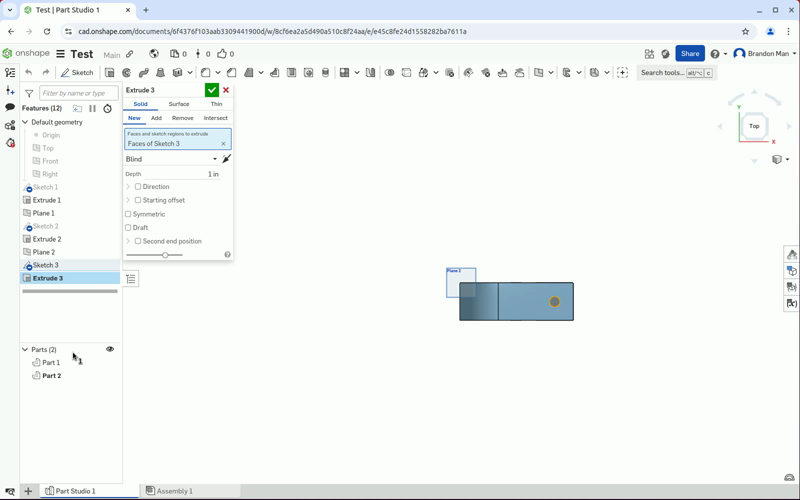
mouse_move(143, 106)
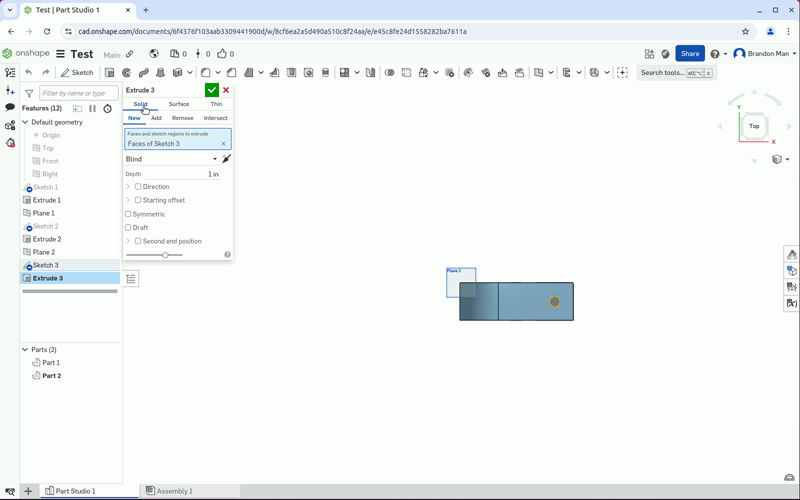
click(143, 106)
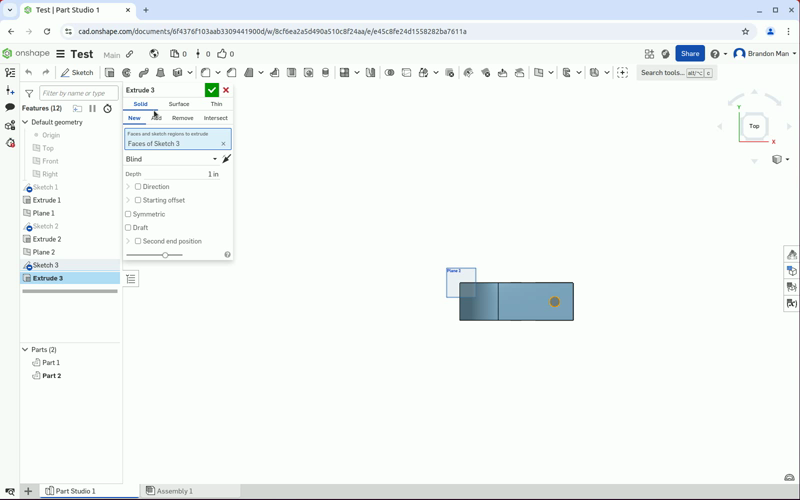
mouse_move(186, 120)
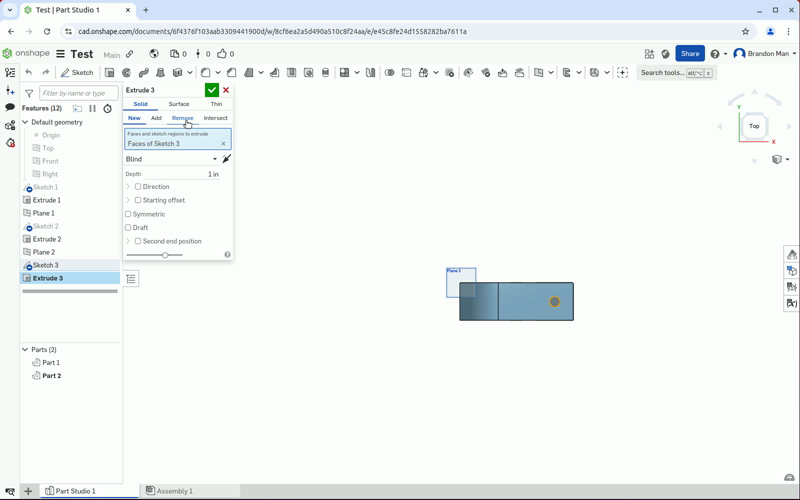
click(186, 120)
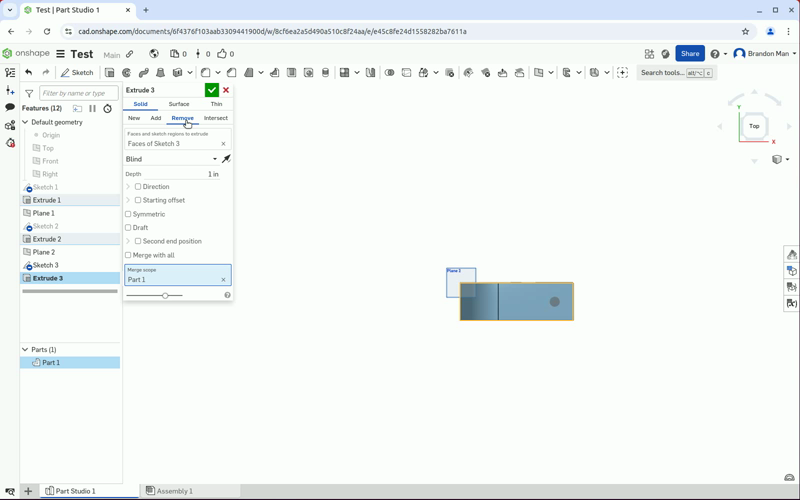
key(tab, 4)
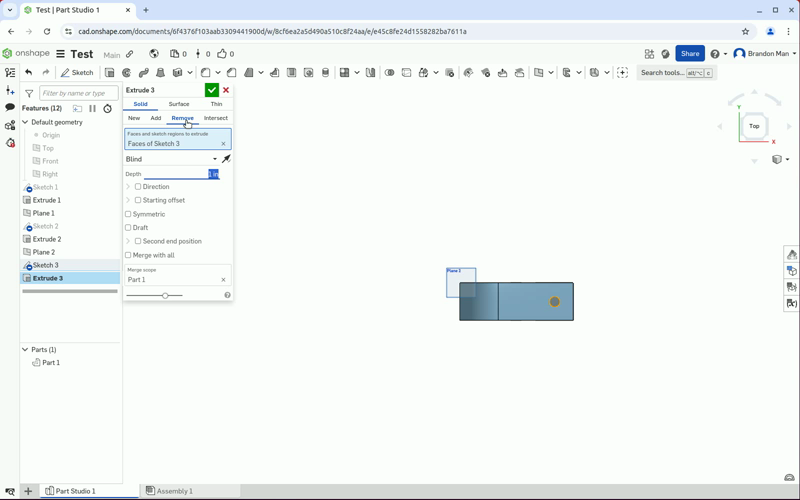
text(6.74)
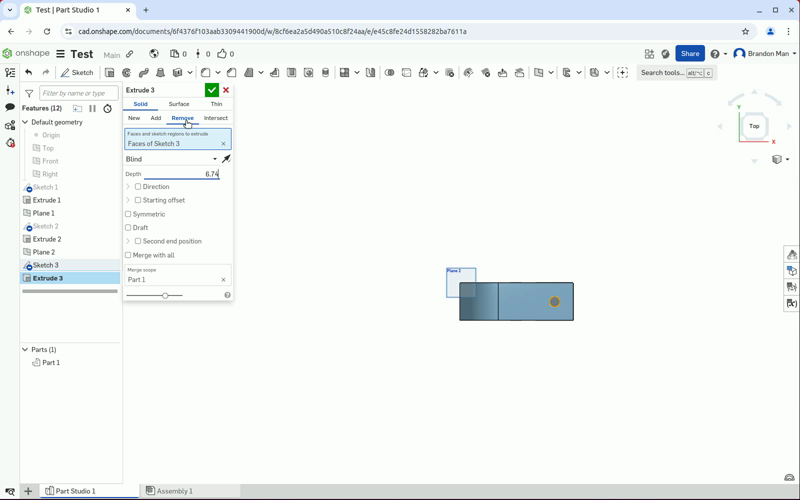
key(tab, 6)
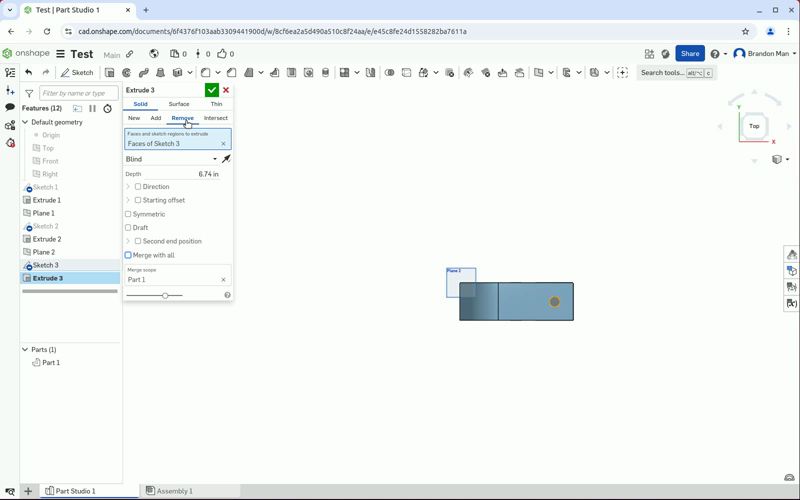
key(space)
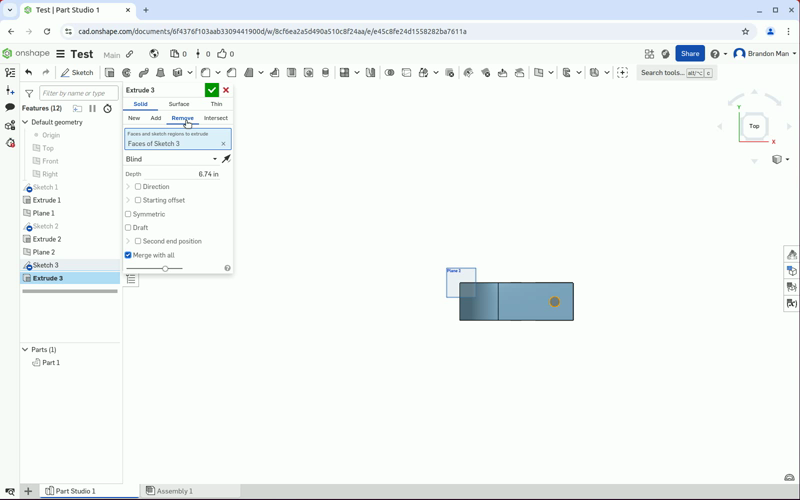
key(enter)
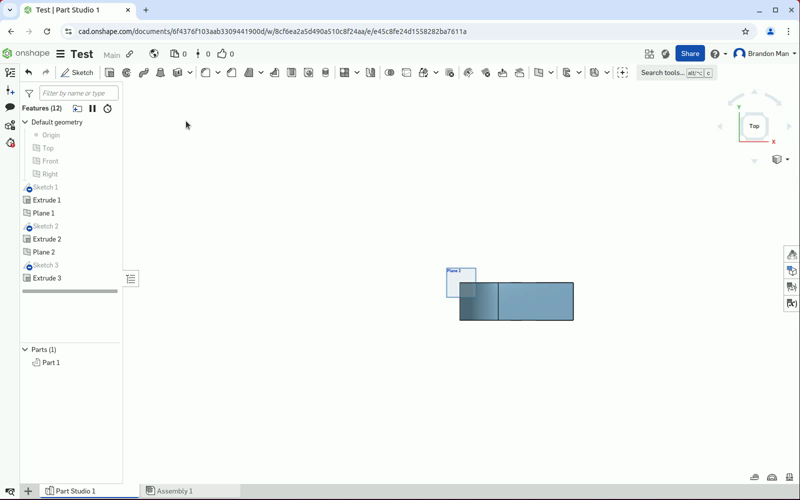
key(shift+h)
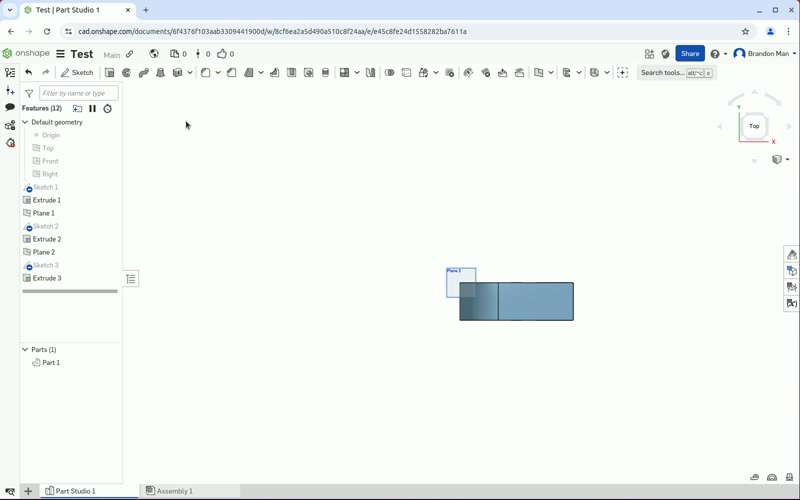
key(shift+h)
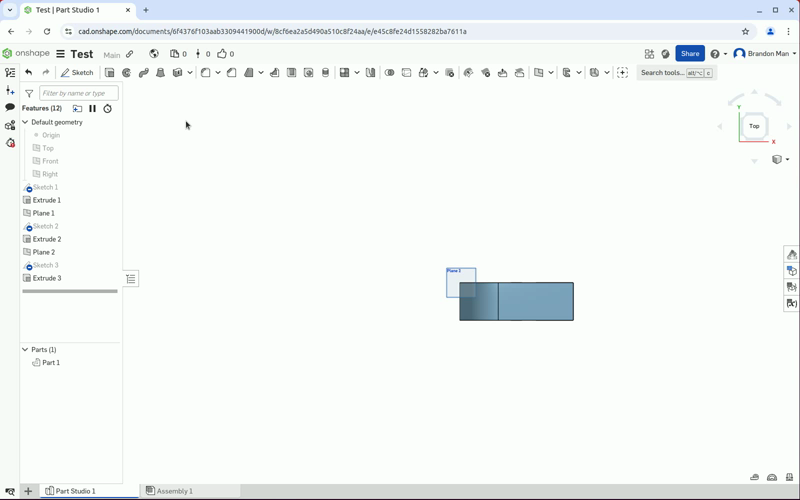
key(shift+7)
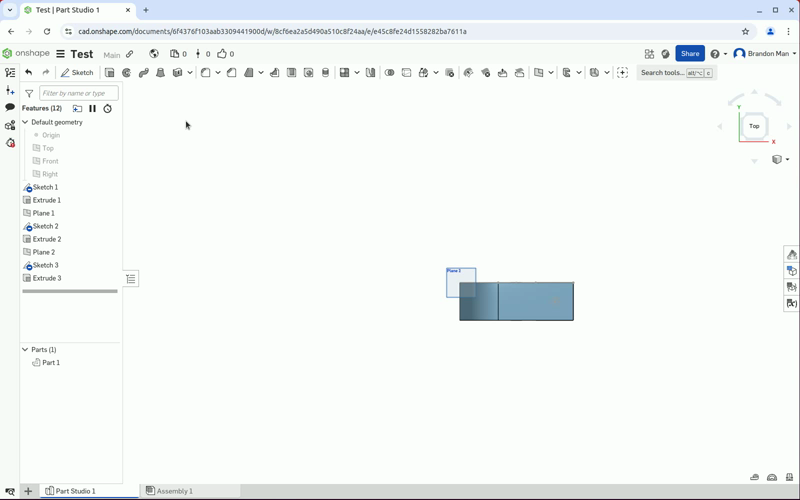
key(up, 3)
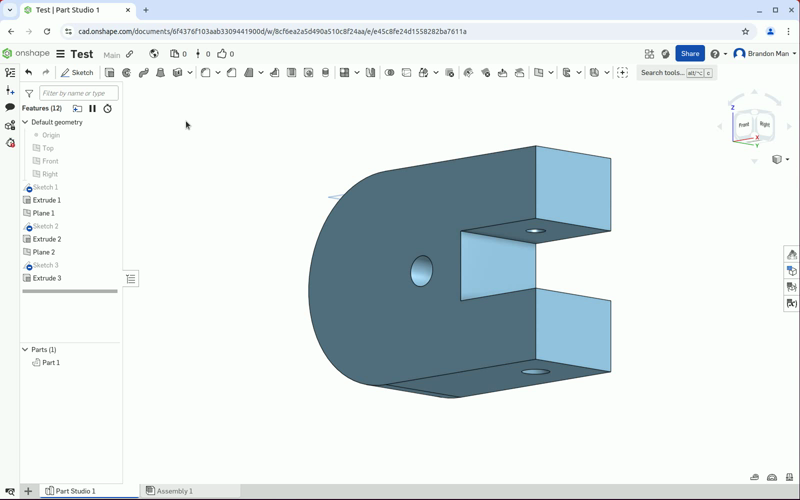
key(left, 3)
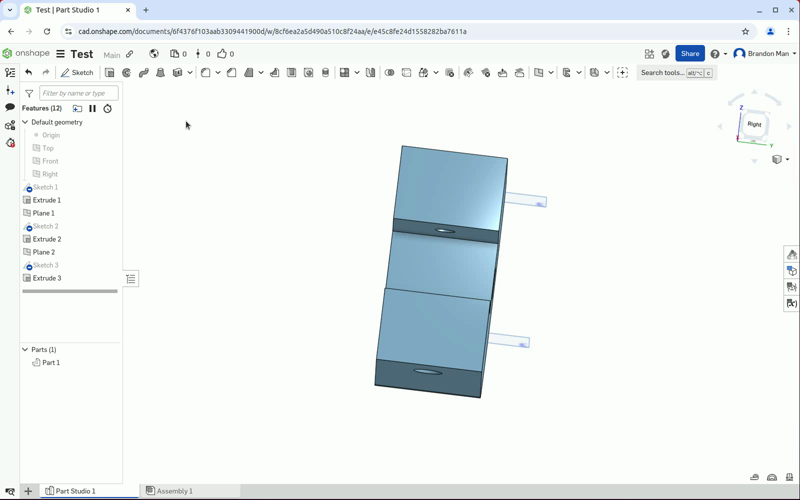
key(right, 3)
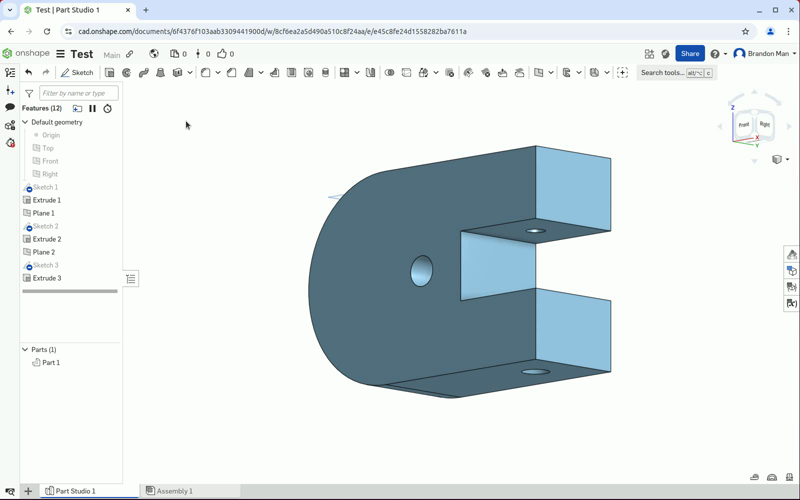
key(down, 3)
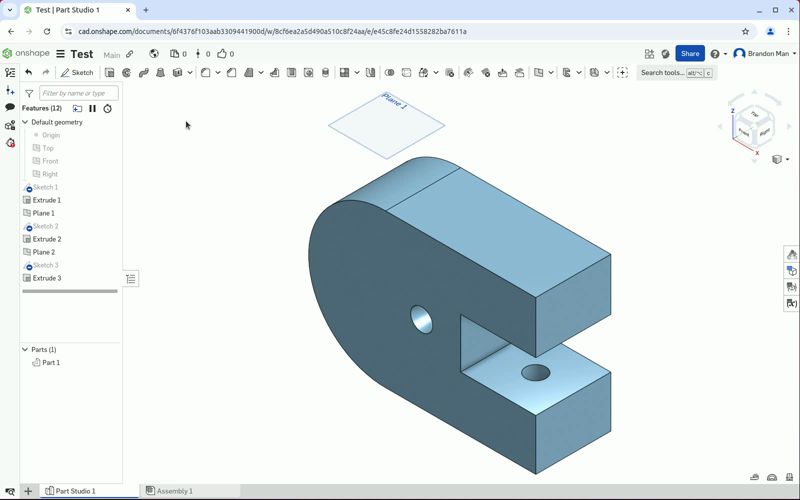
mouse_move(73, 189)
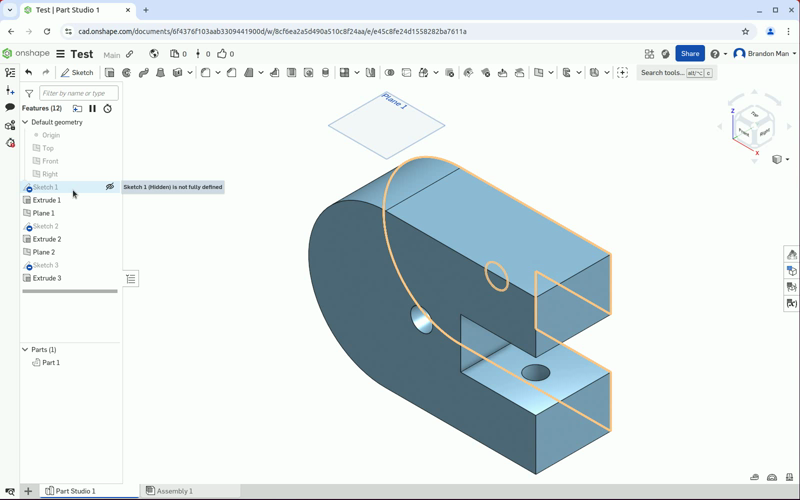
click(73, 189)